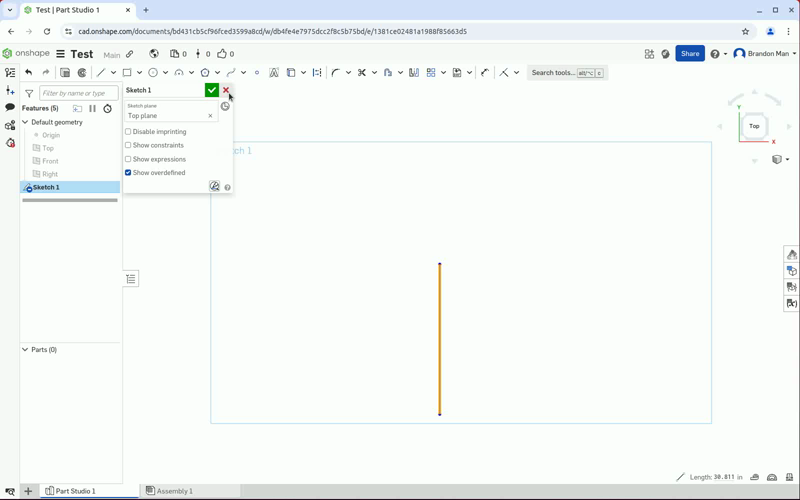
key(shift+h)
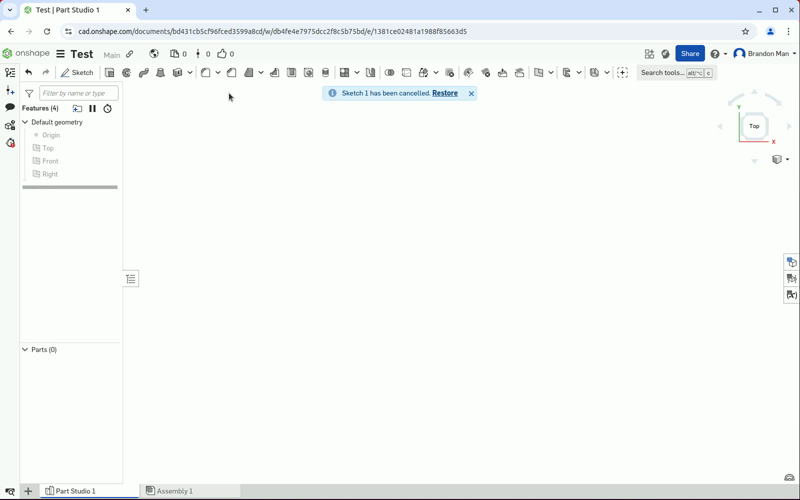
mouse_move(73, 352)
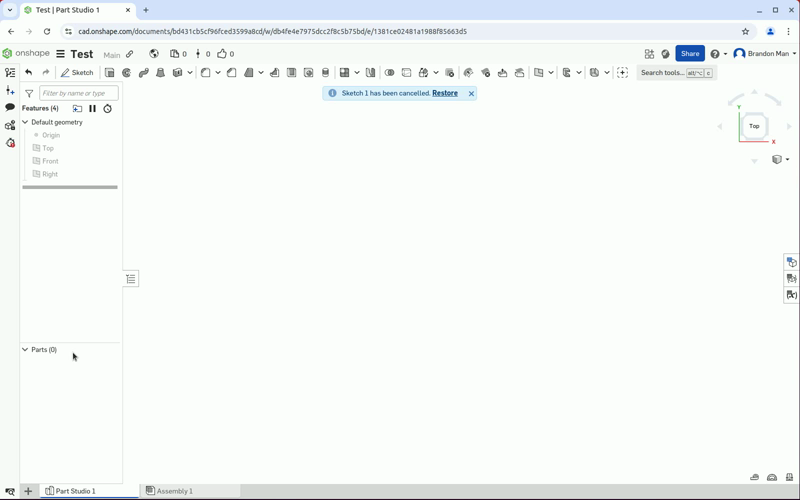
key(y)
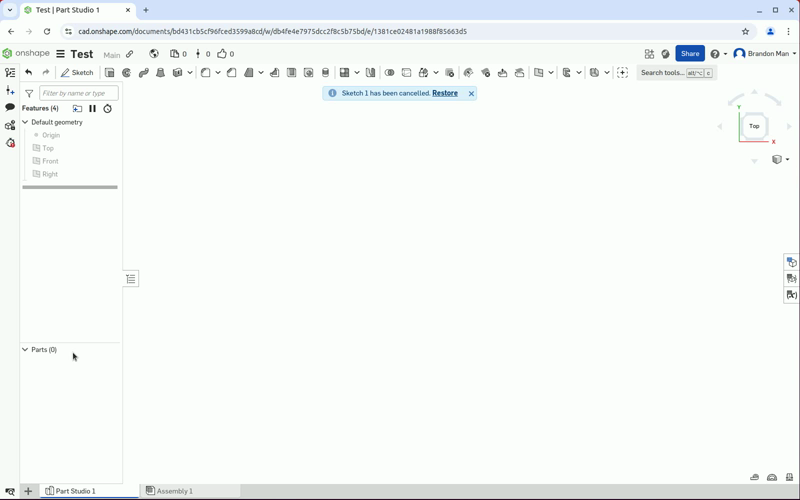
key(shift+p)
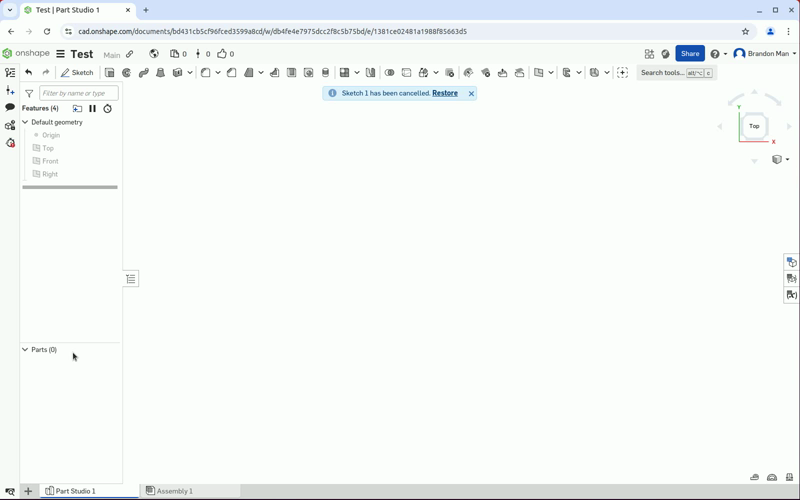
key(space)
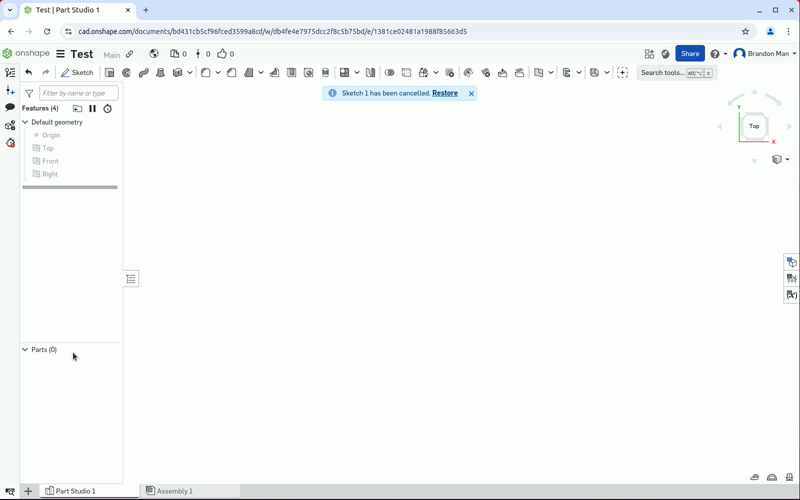
key_down(shift)
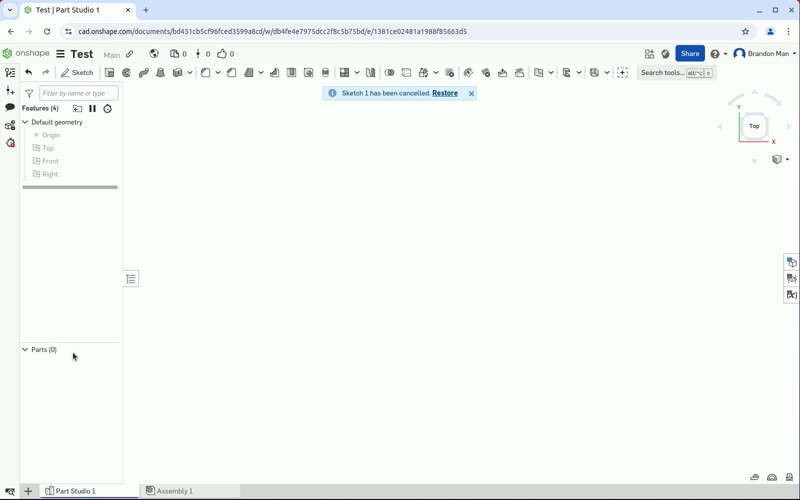
key(up)
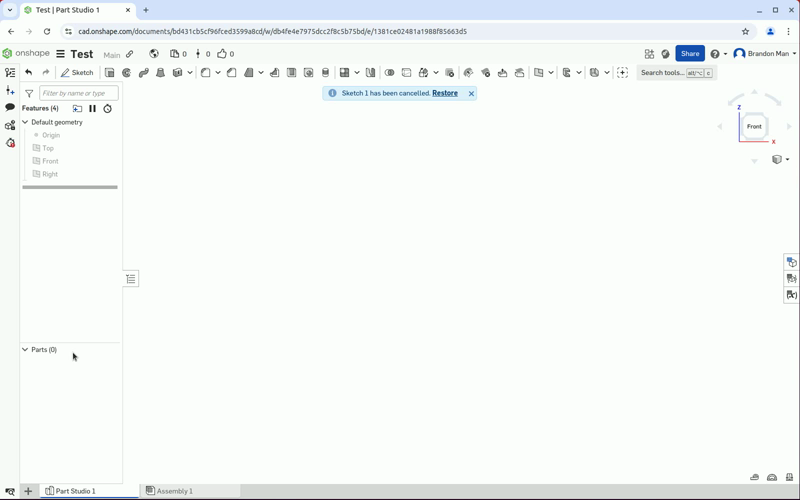
key_up(shift)
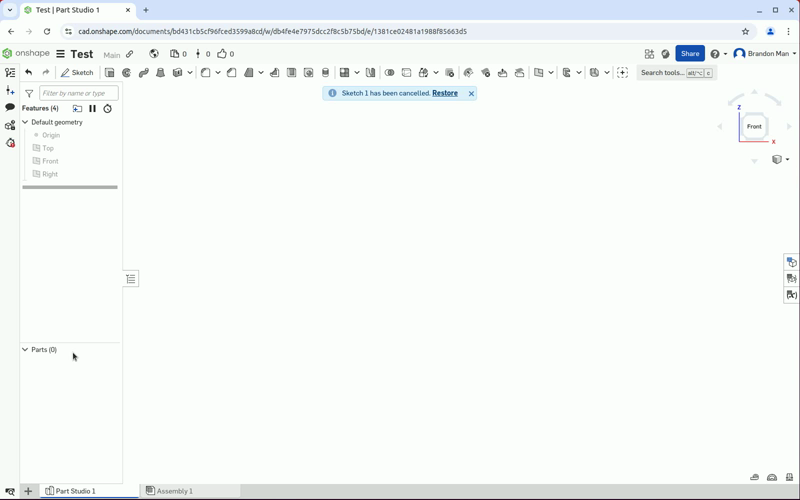
key(space)
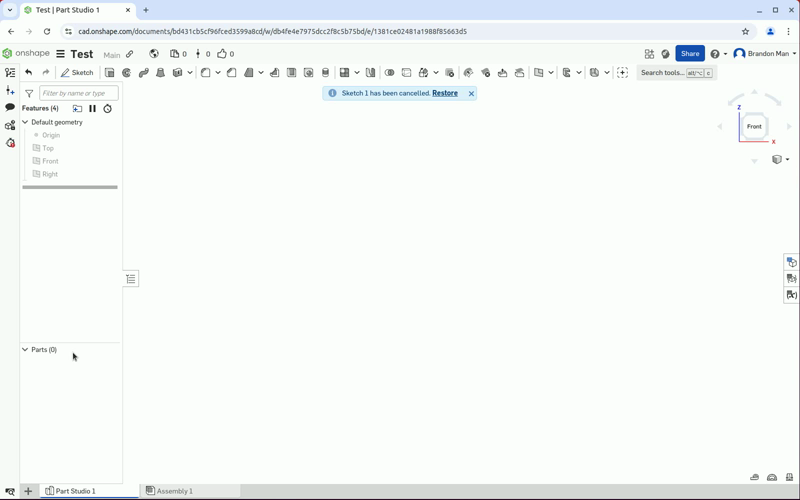
key_down(shift)
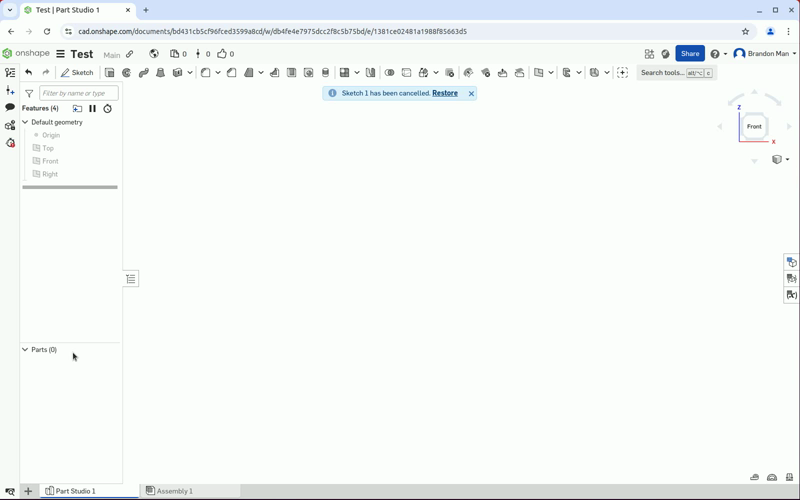
key(left)
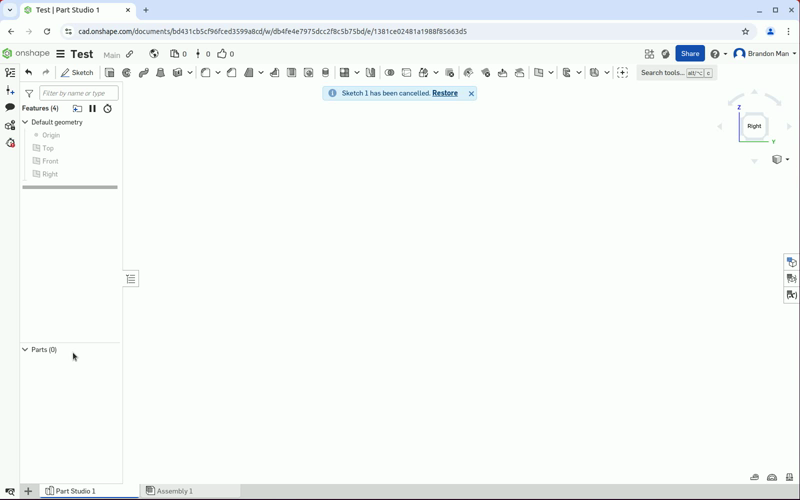
key_up(shift)
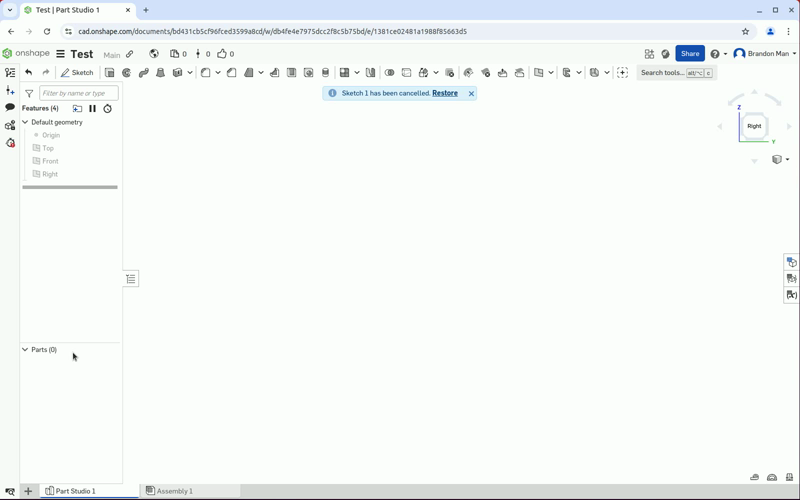
mouse_move(73, 352)
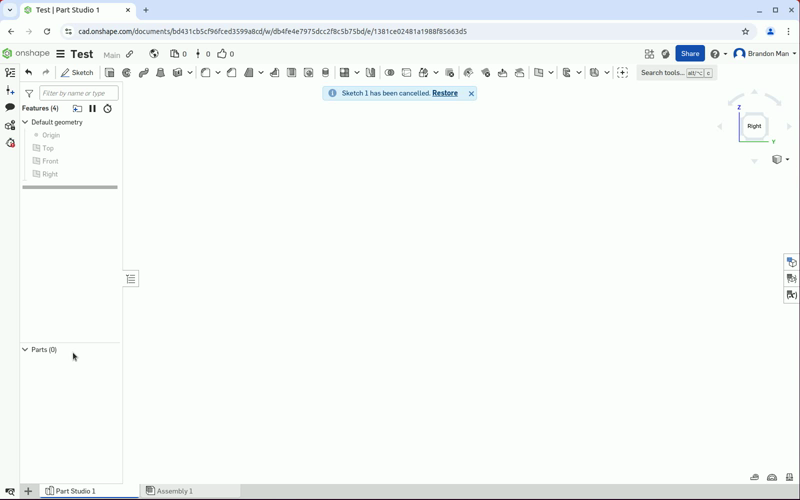
key(shift+y)
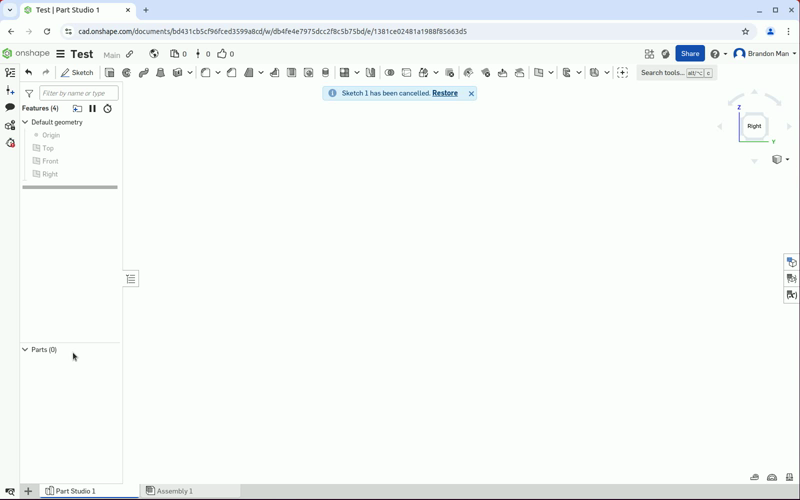
key(shift+s)
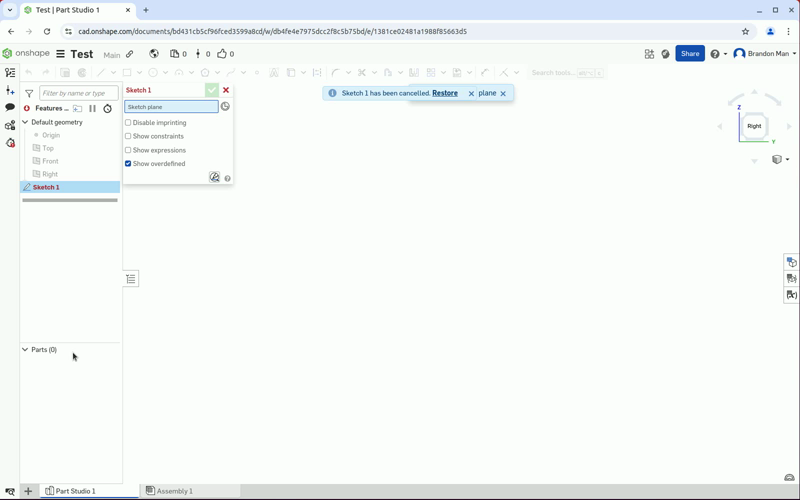
mouse_move(73, 176)
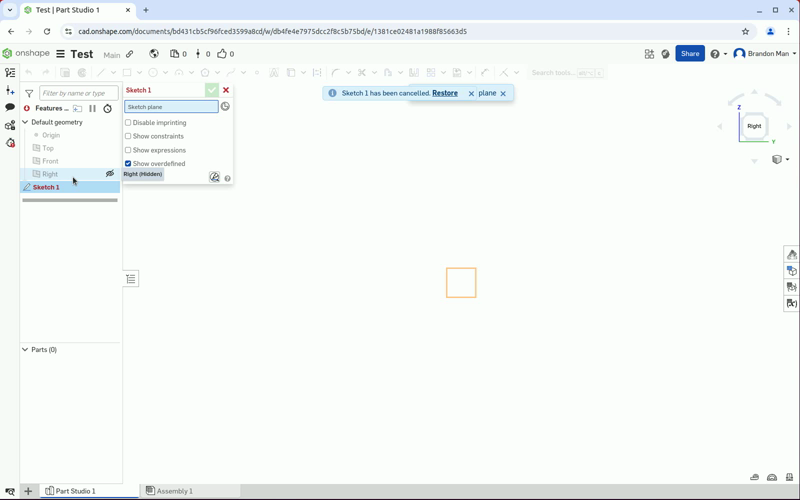
click(73, 176)
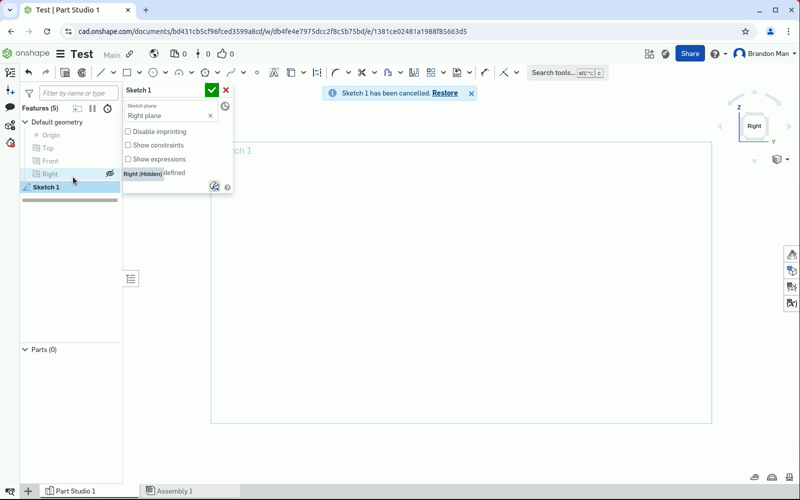
mouse_move(73, 352)
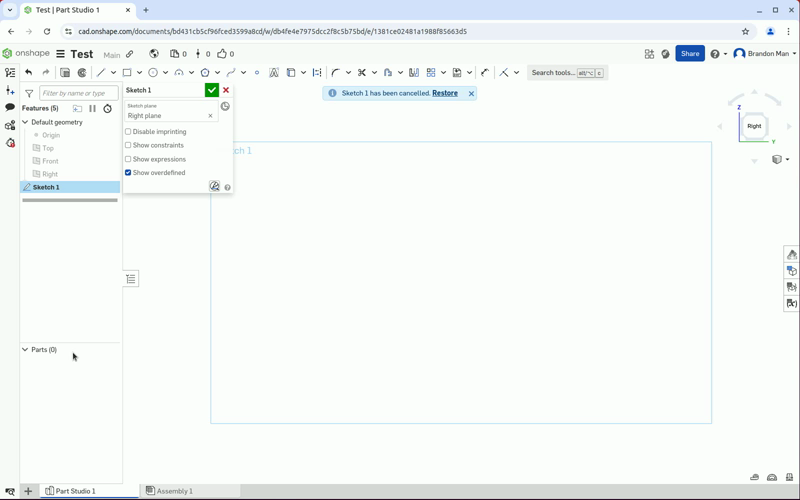
key(y)
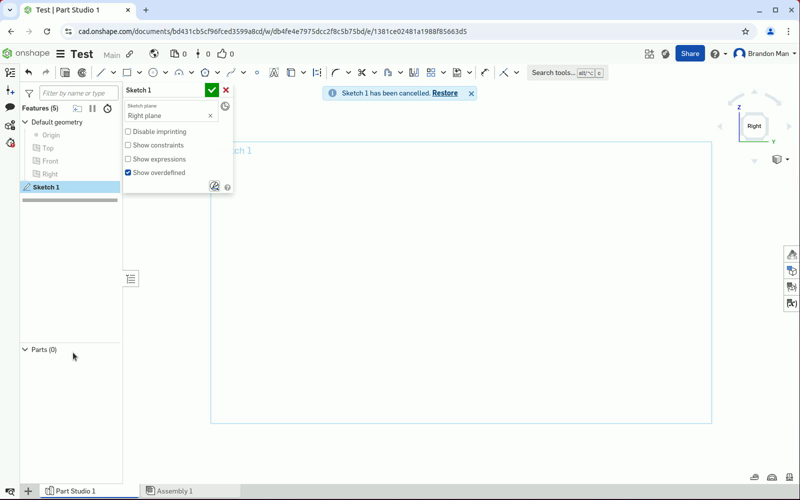
key(l)
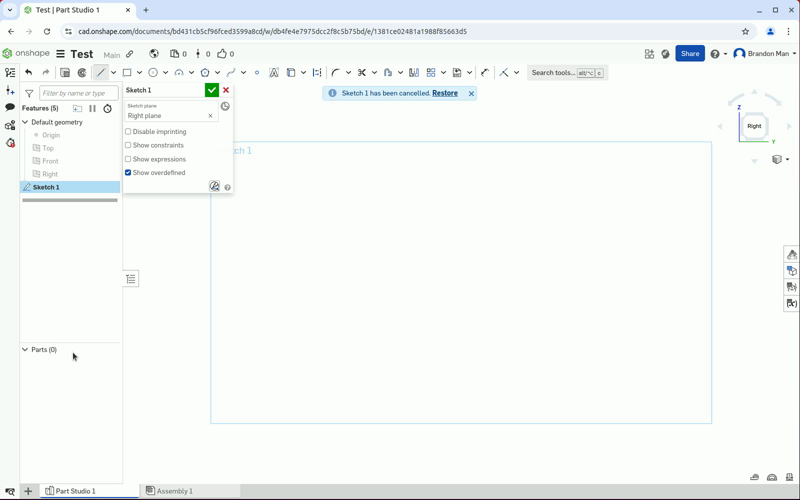
key_down(shift)
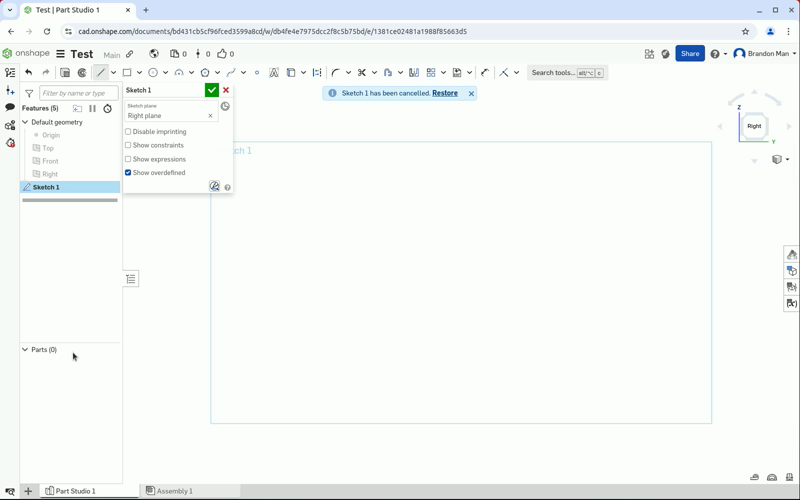
mouse_move(460, 282)
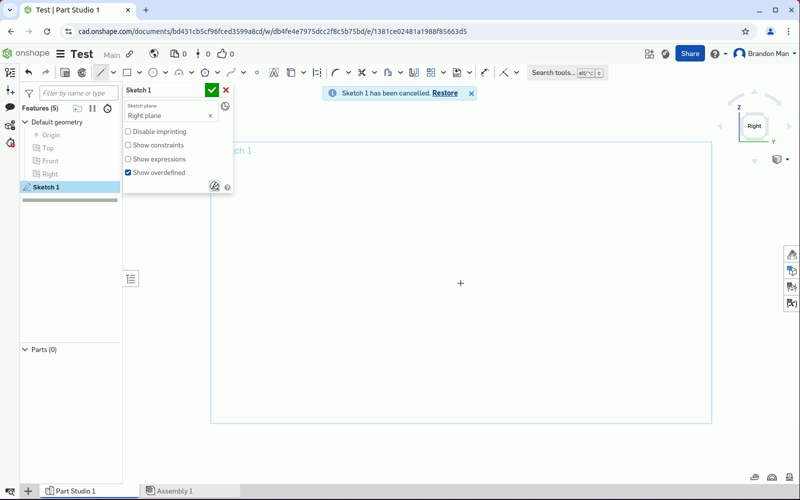
click(460, 282)
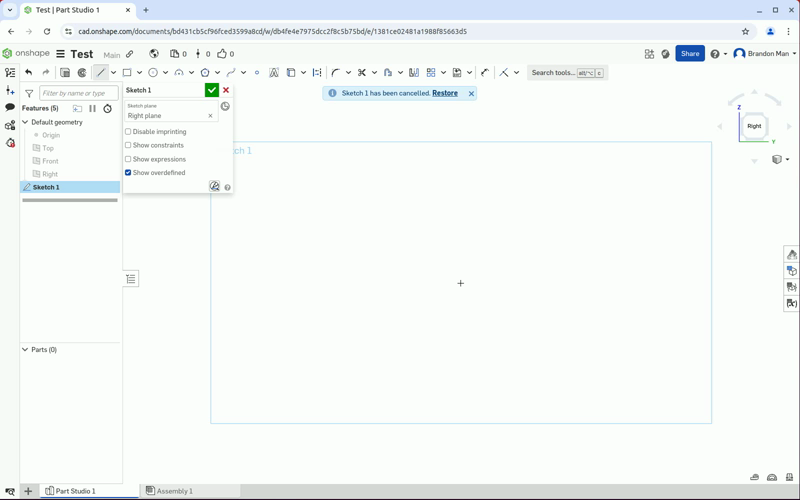
key_up(shift)
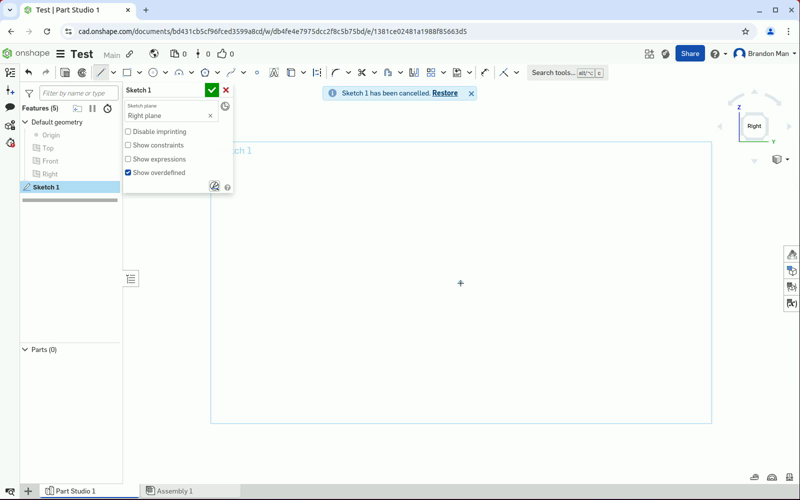
key_down(shift)
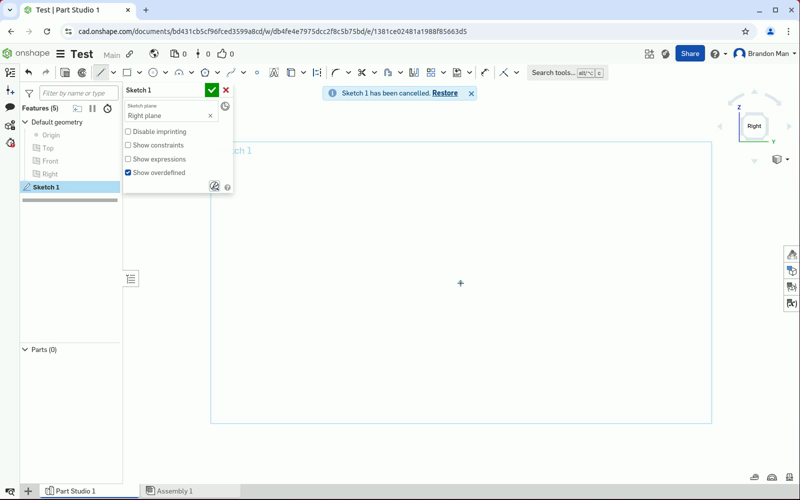
mouse_move(490, 282)
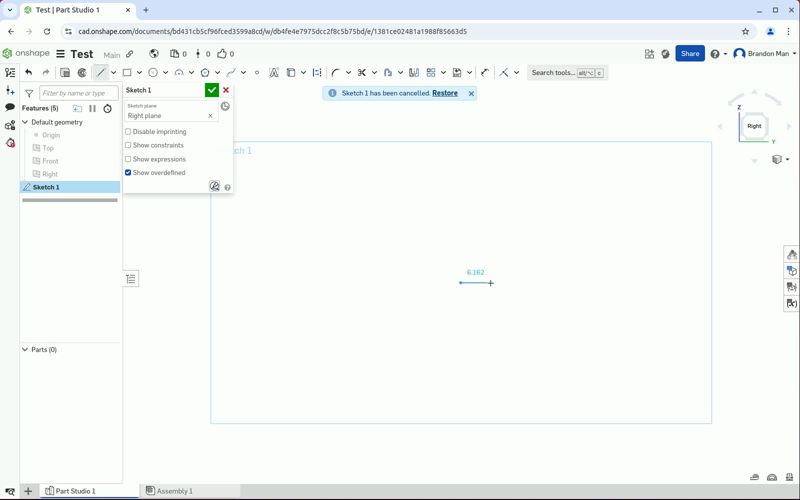
mouse_move(468, 282)
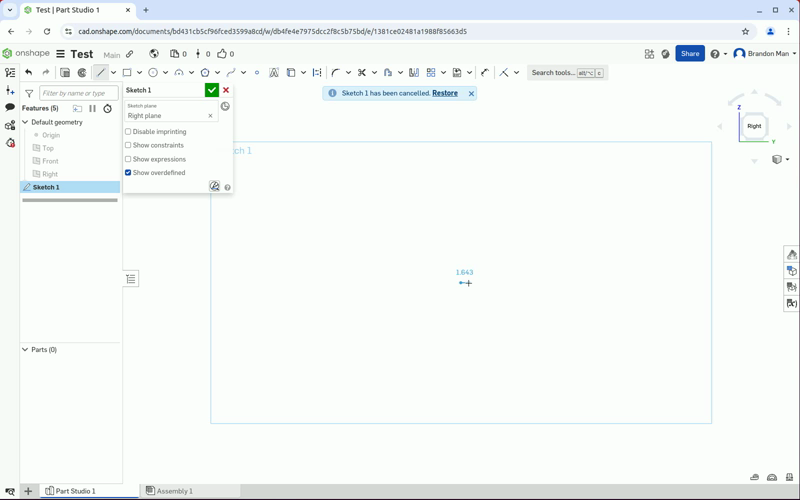
click(468, 282)
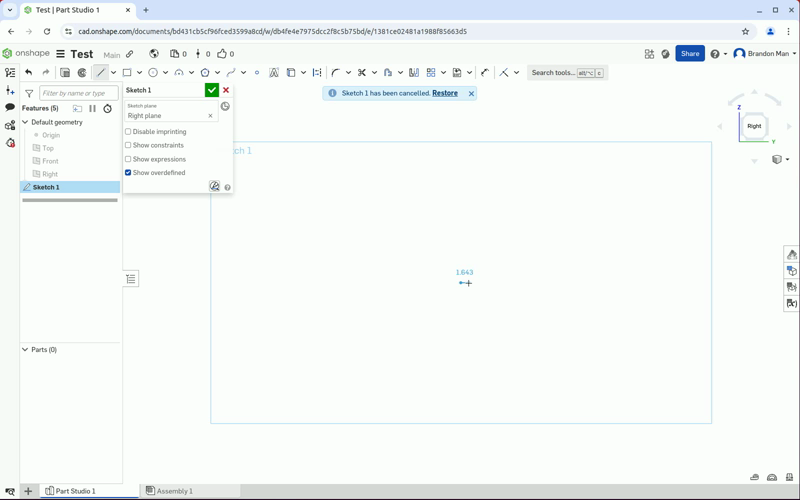
key_up(shift)
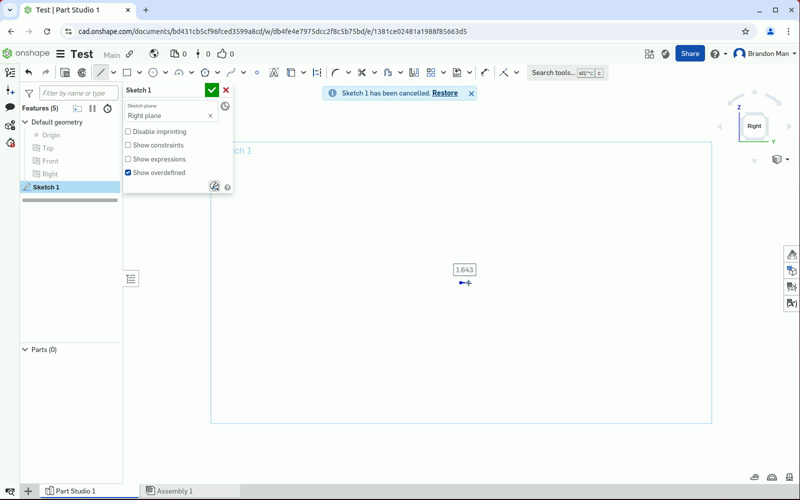
key_down(shift)
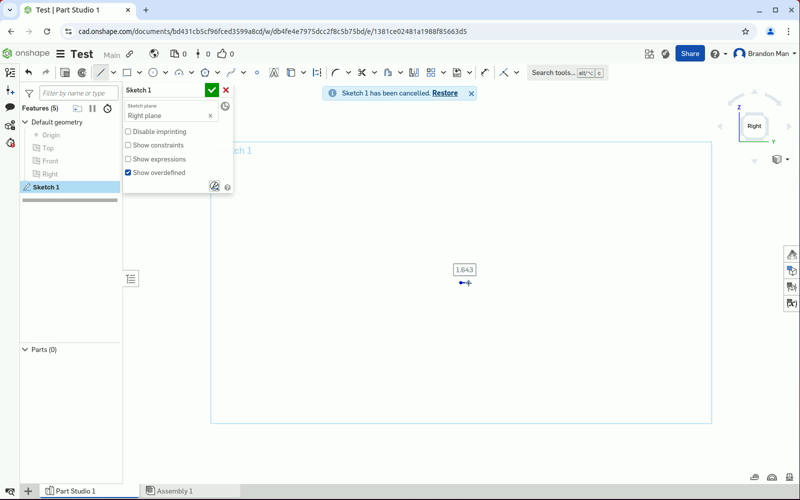
mouse_move(498, 282)
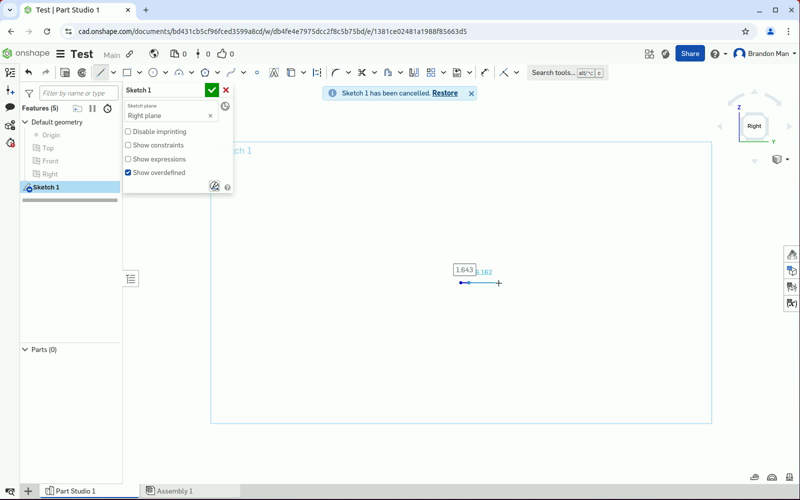
mouse_move(468, 282)
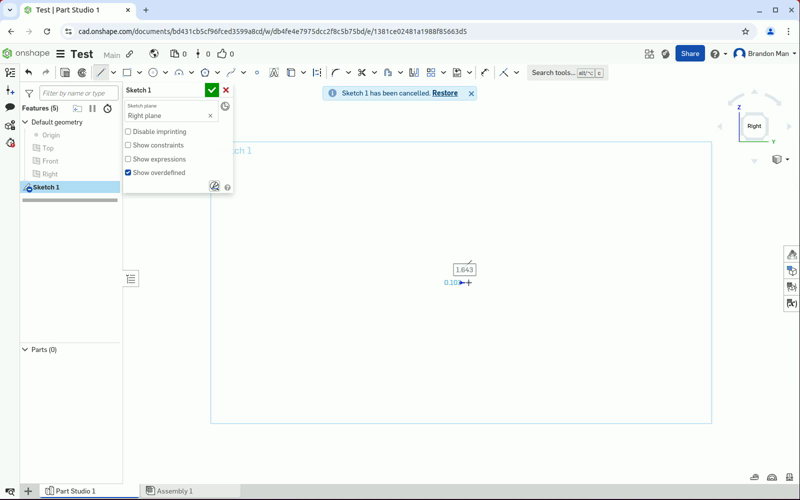
scroll(6)
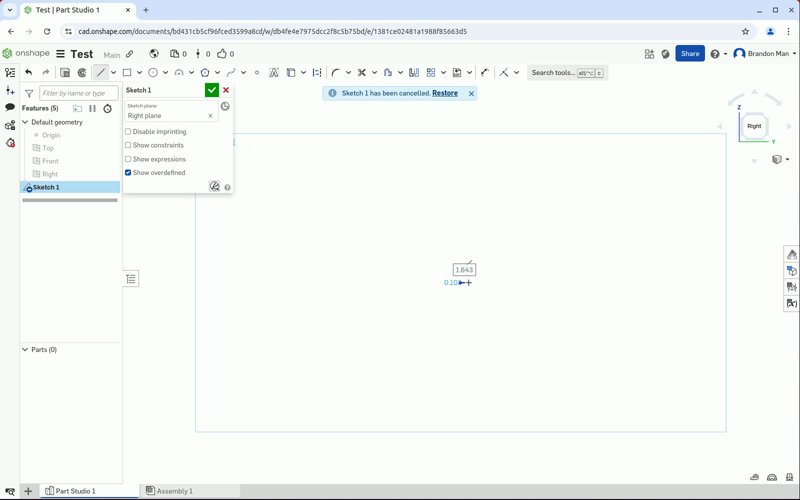
scroll(6)
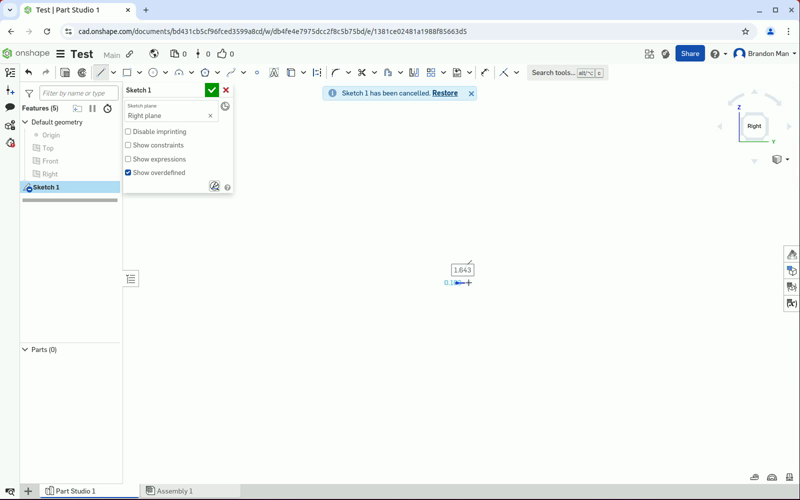
scroll(6)
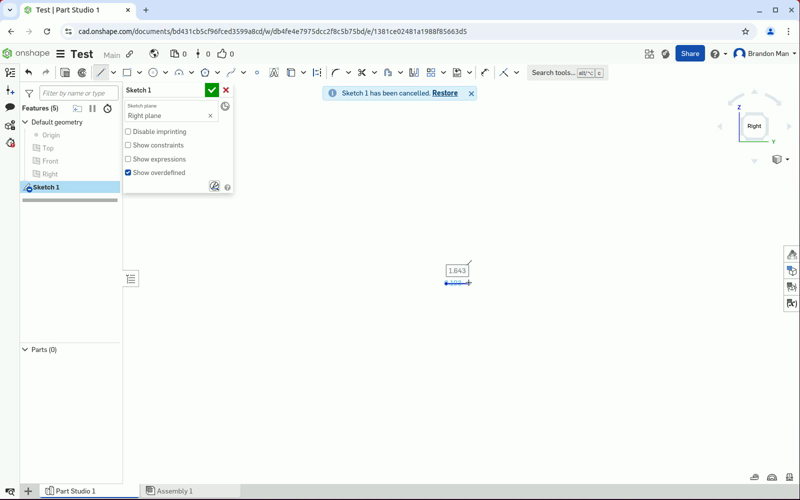
scroll(6)
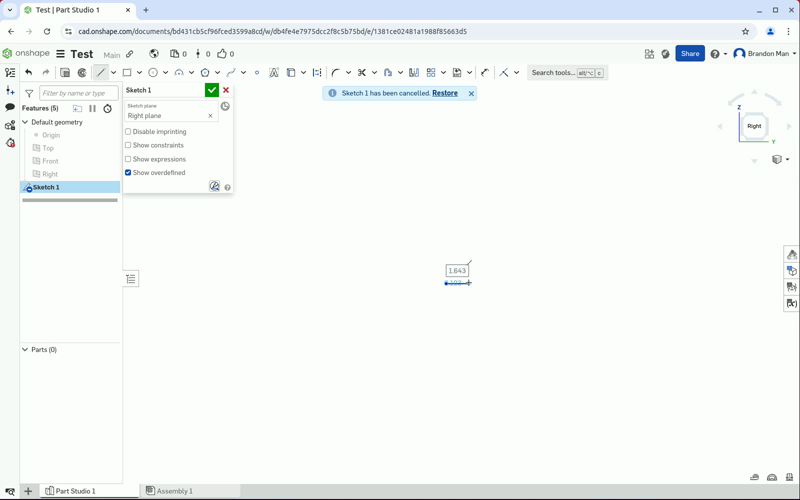
scroll(6)
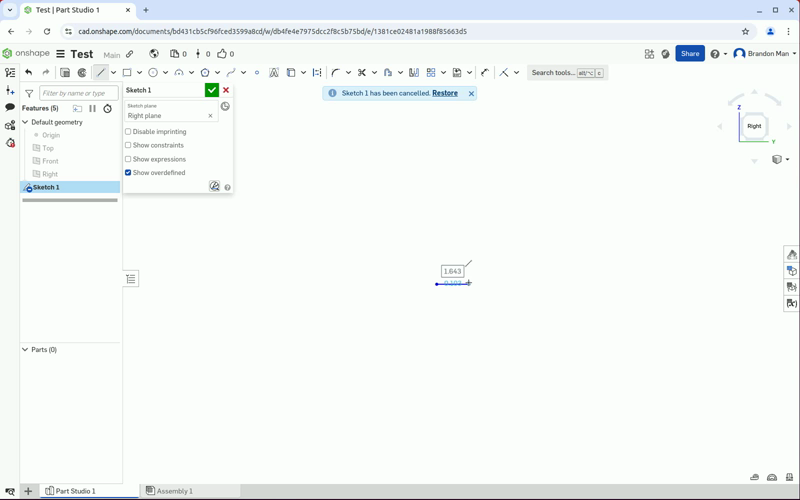
scroll(6)
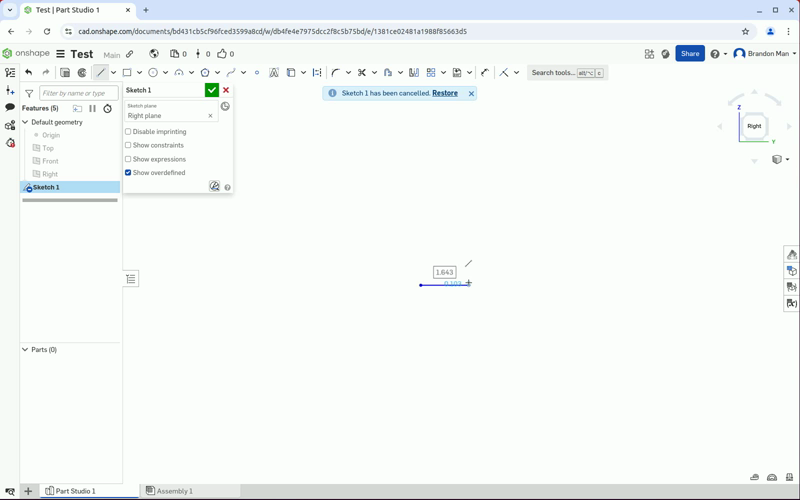
scroll(6)
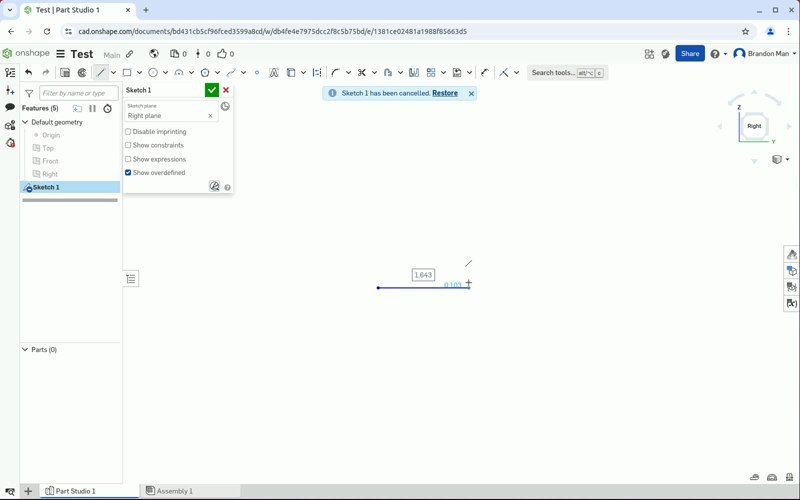
click(468, 282)
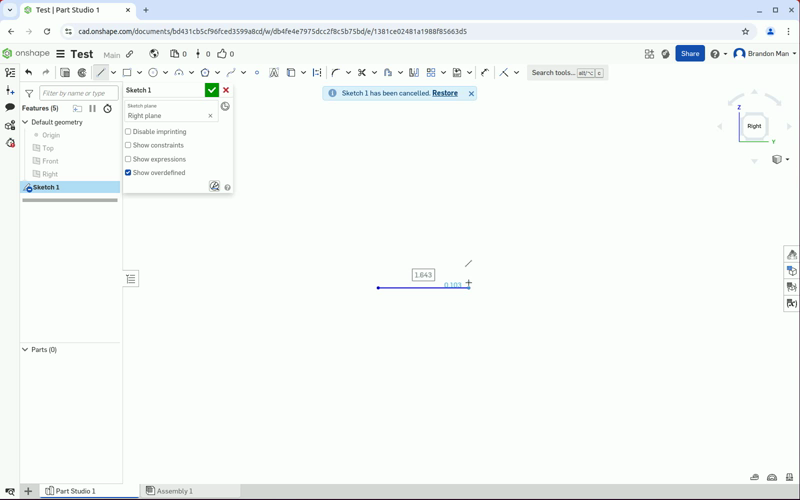
scroll(-6)
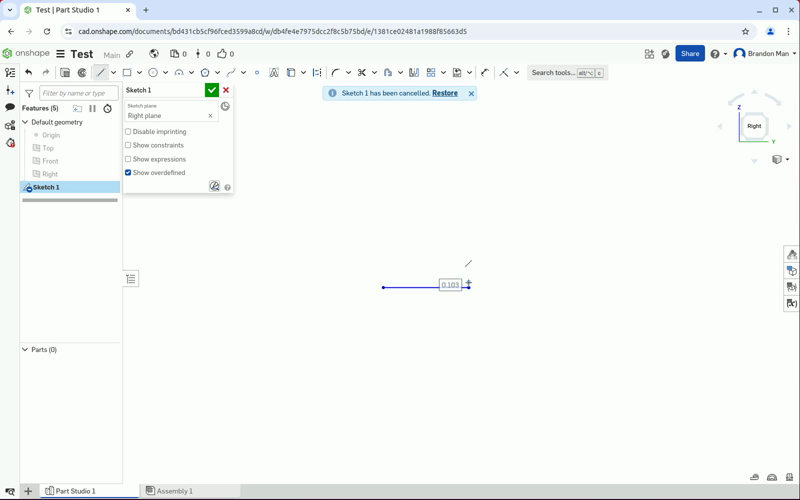
scroll(-6)
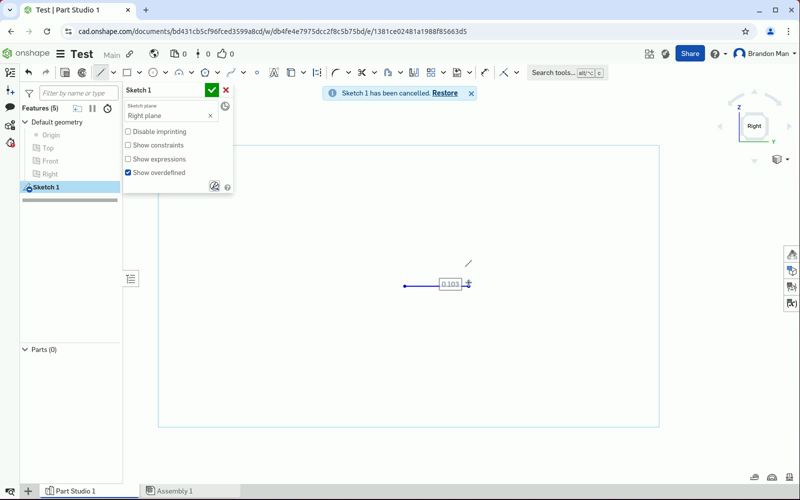
scroll(-6)
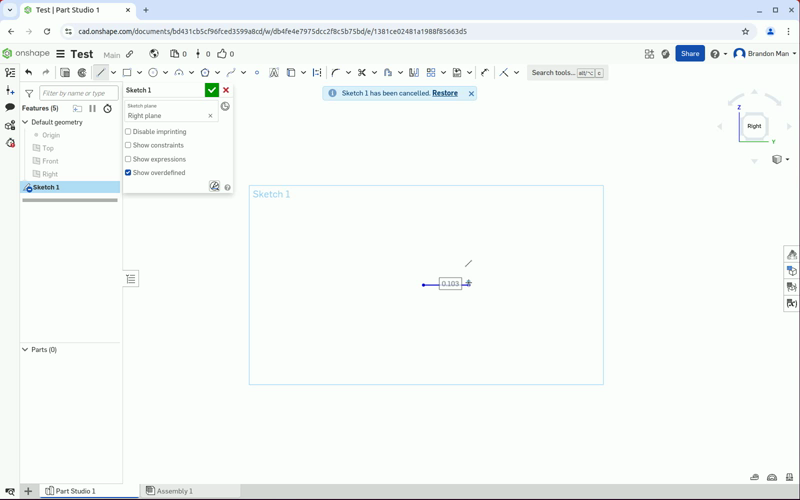
scroll(-6)
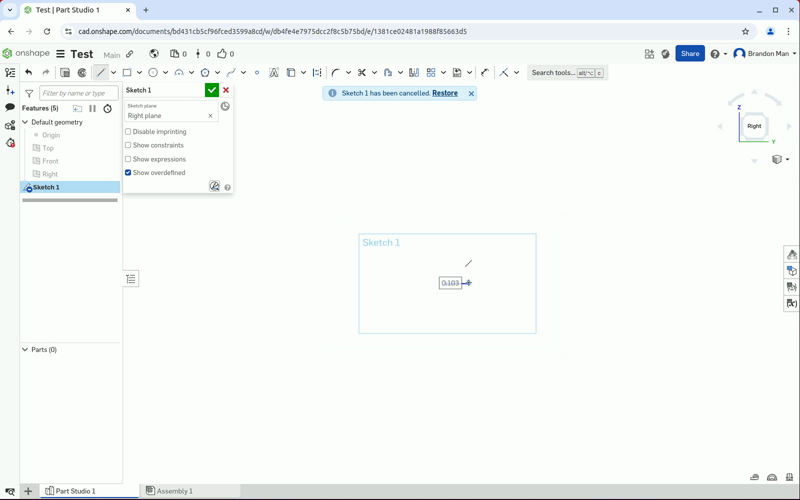
scroll(-6)
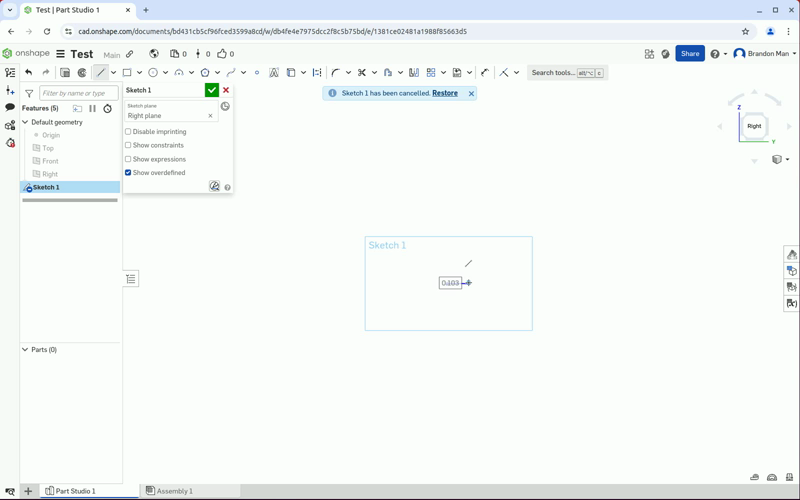
scroll(-6)
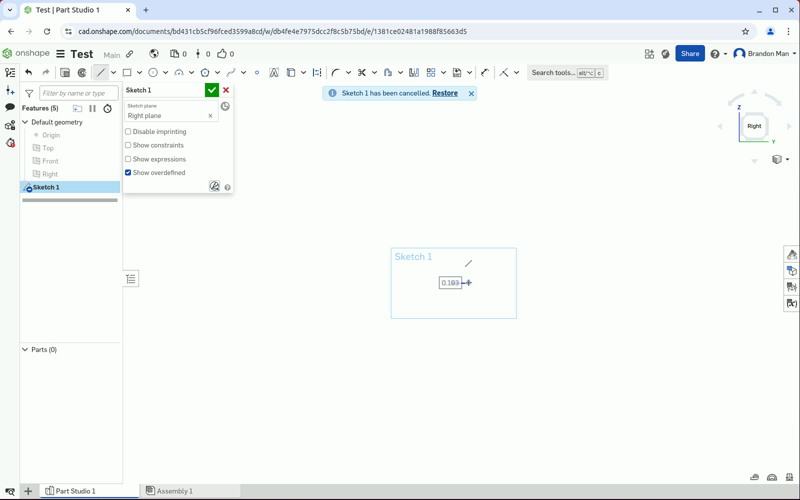
scroll(-6)
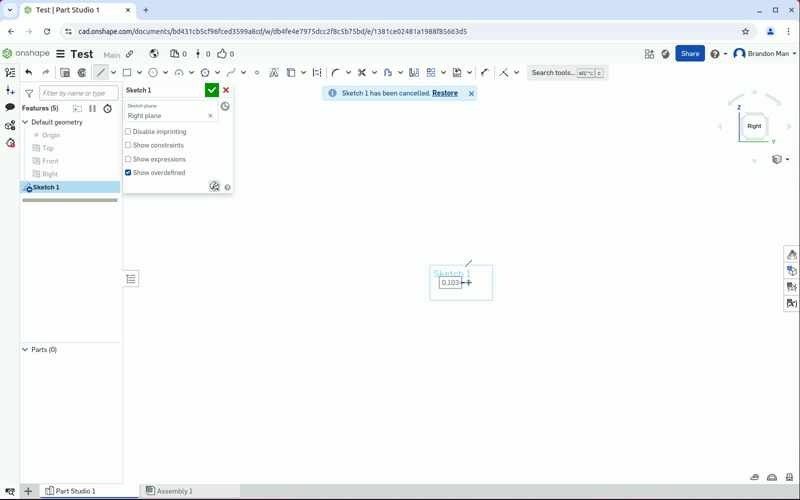
key_up(shift)
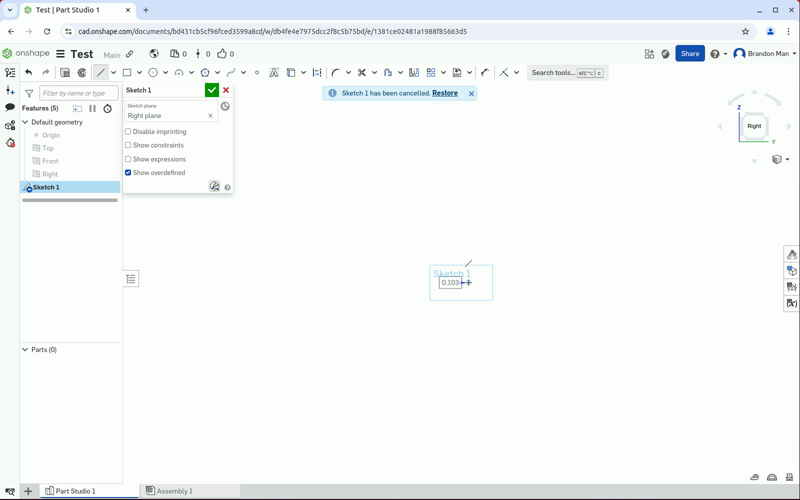
key_down(shift)
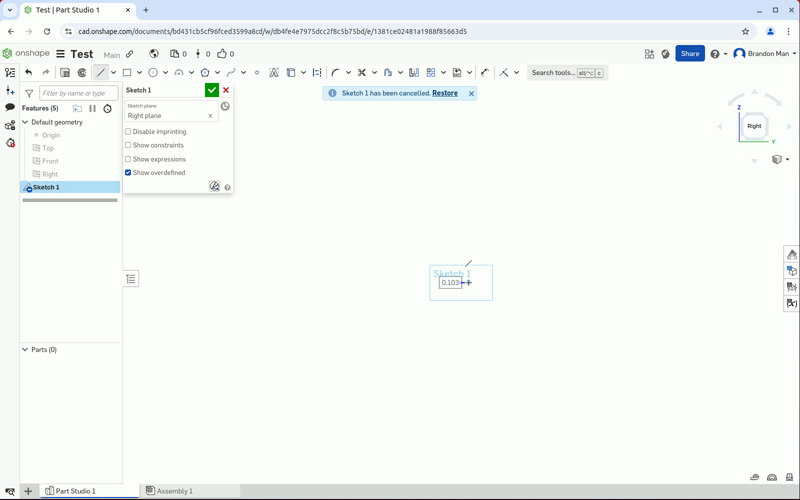
mouse_move(498, 282)
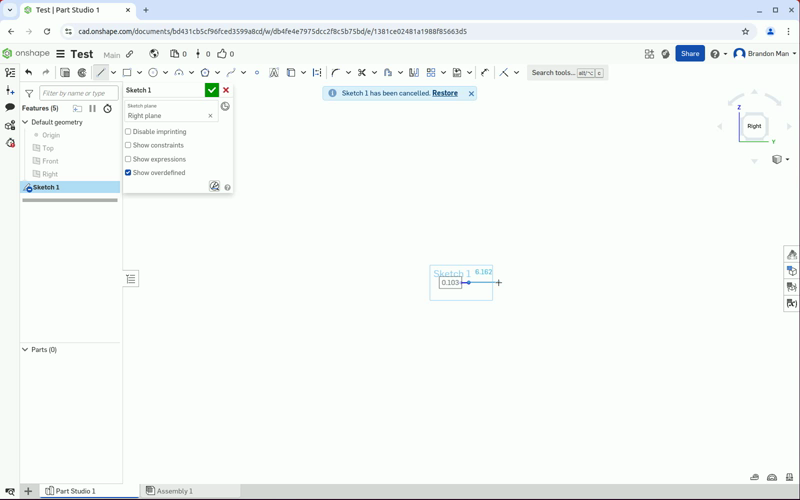
mouse_move(460, 282)
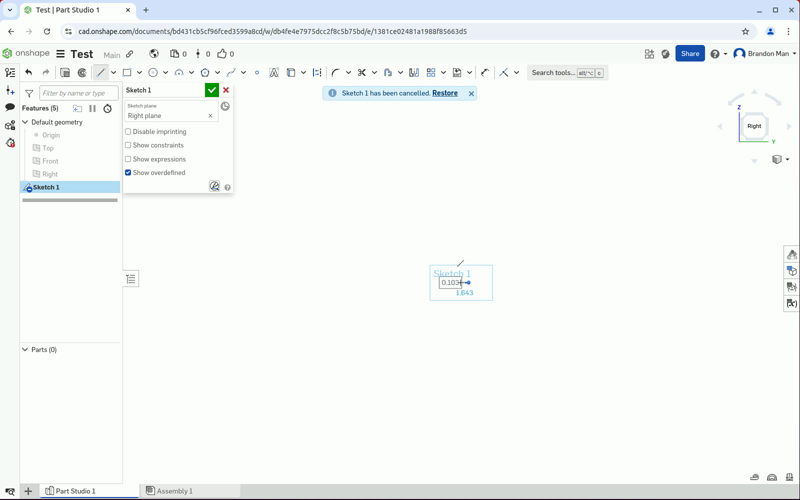
scroll(6)
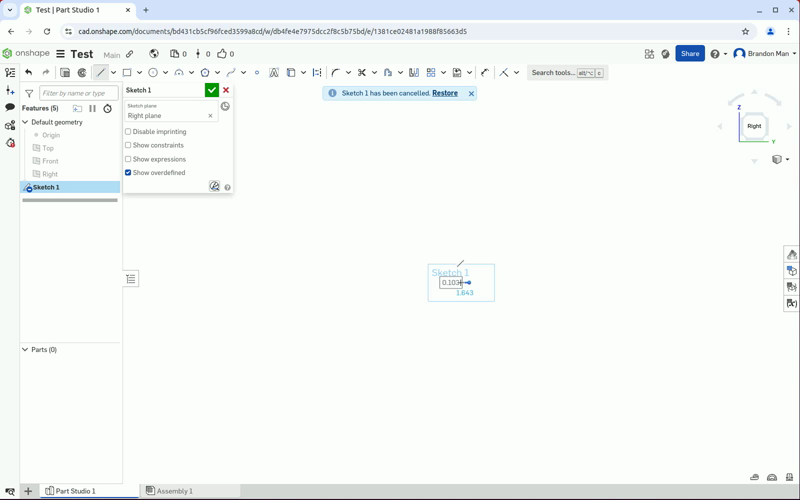
scroll(6)
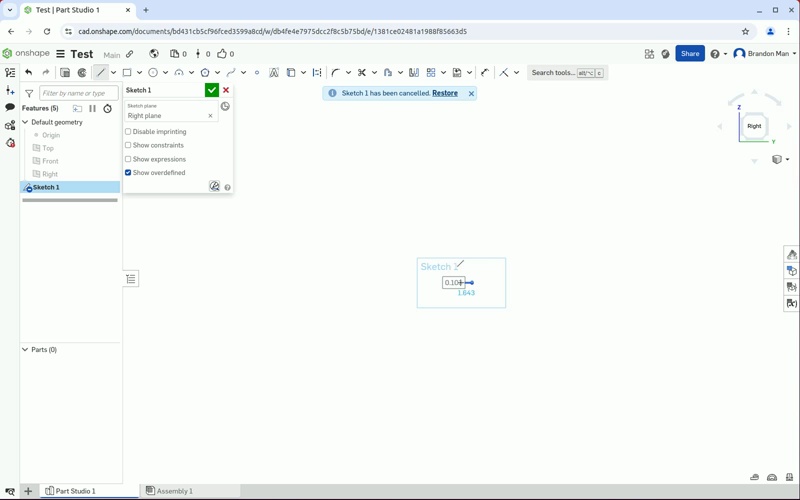
scroll(6)
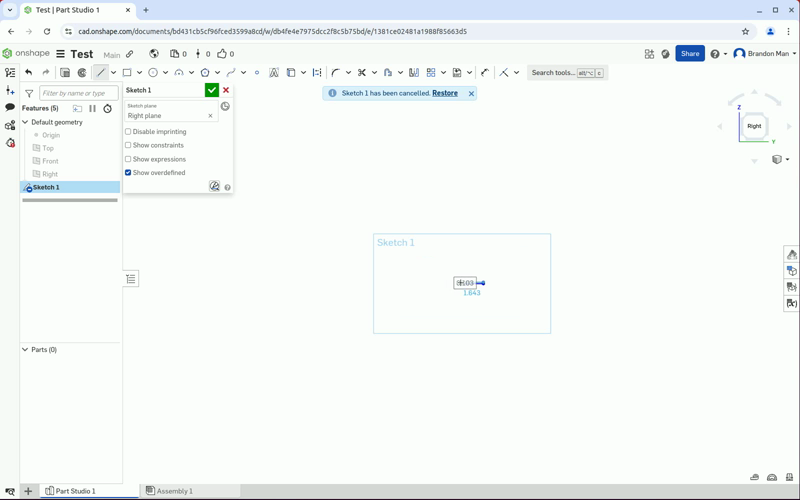
scroll(6)
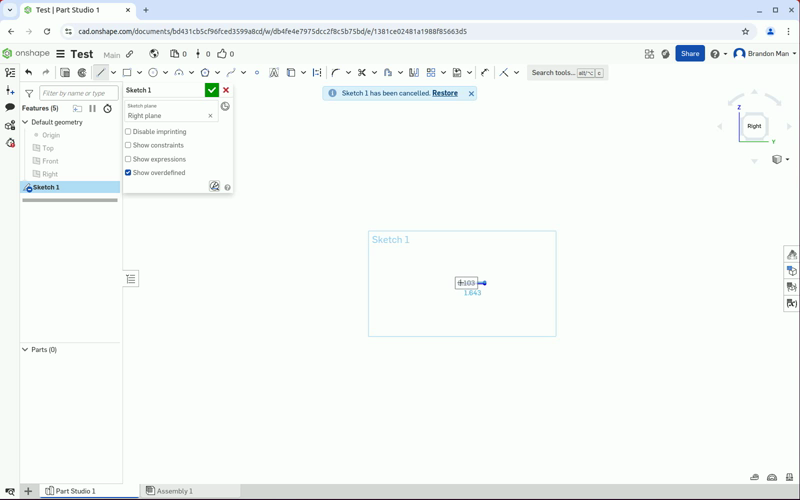
scroll(6)
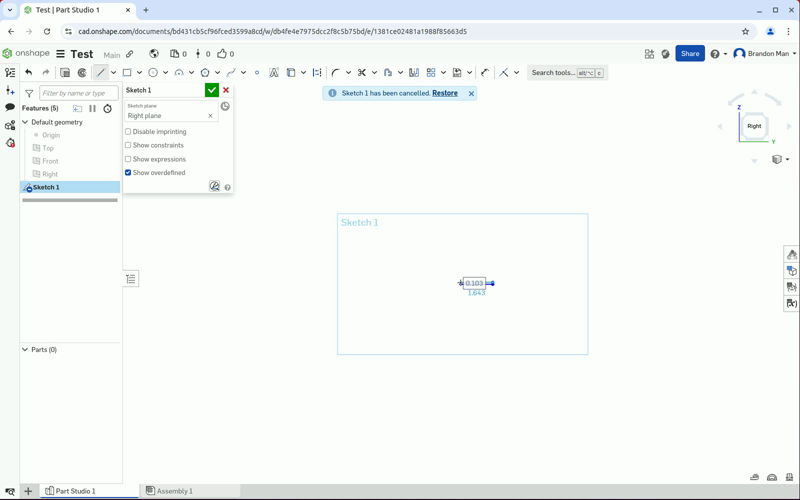
scroll(6)
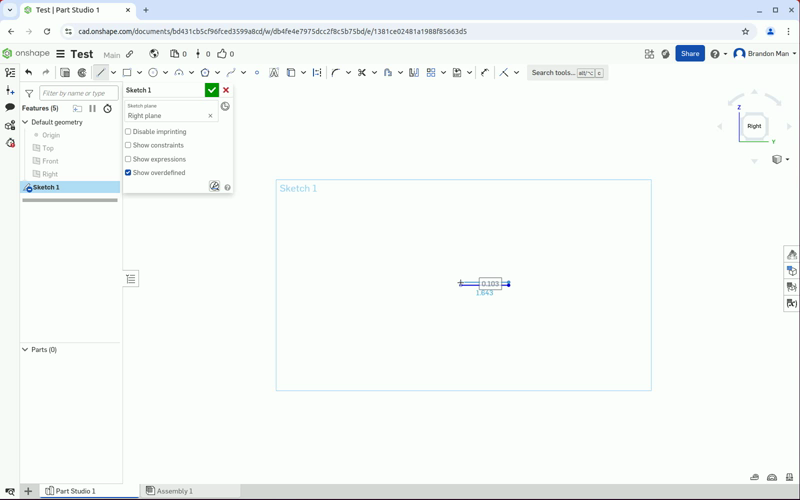
scroll(6)
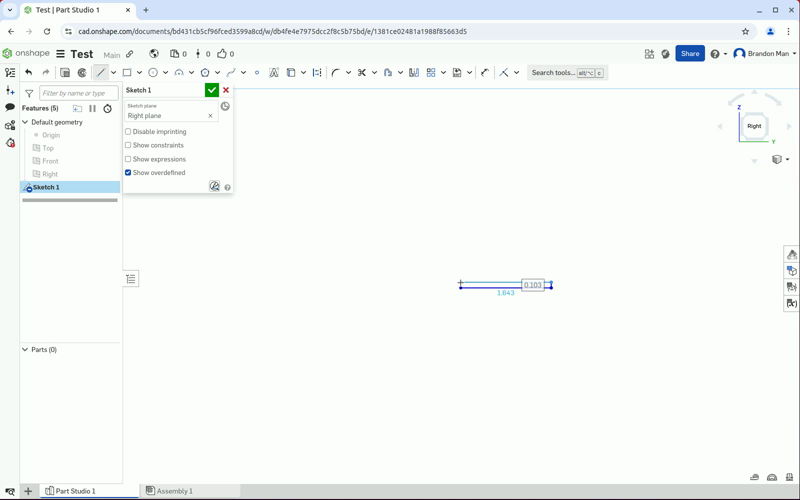
click(460, 282)
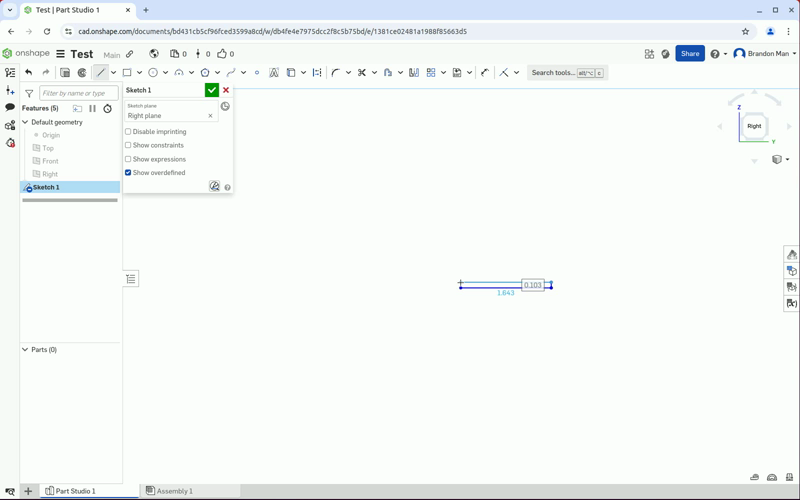
scroll(-6)
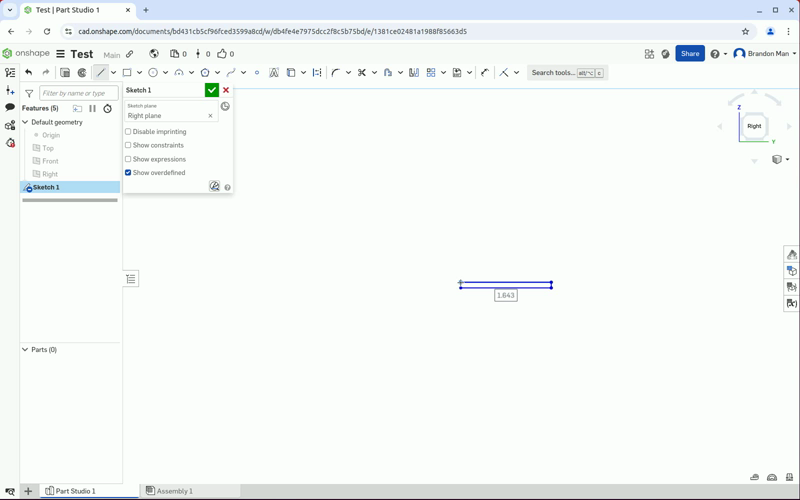
scroll(-6)
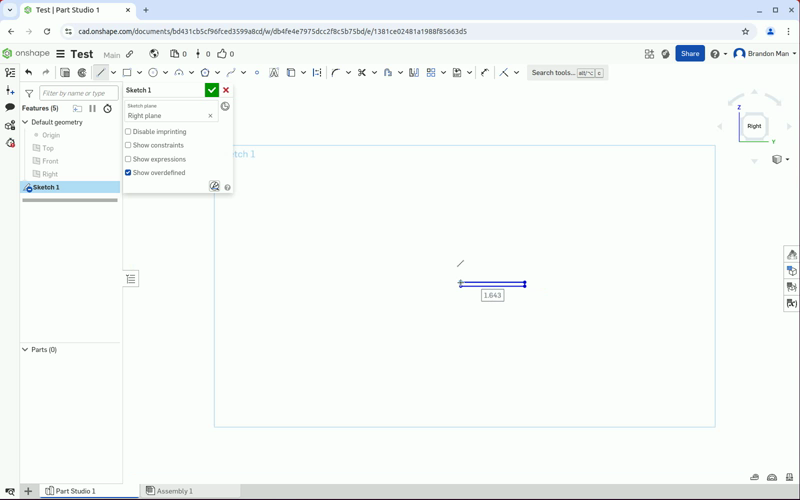
scroll(-6)
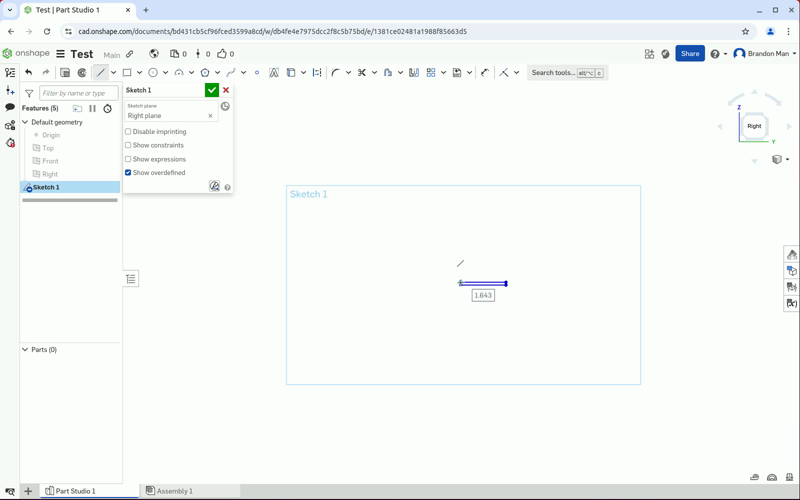
scroll(-6)
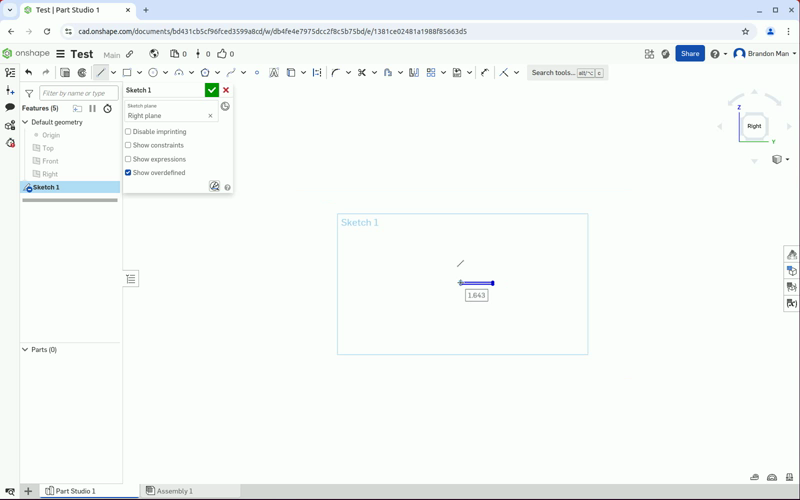
scroll(-6)
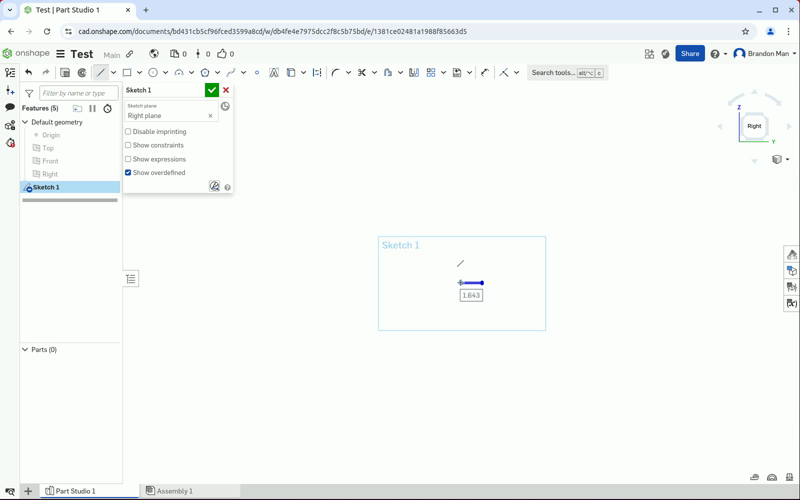
scroll(-6)
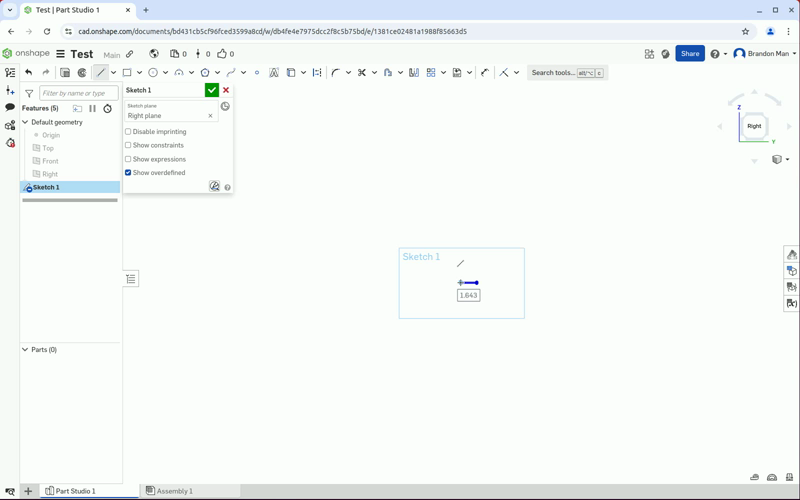
scroll(-6)
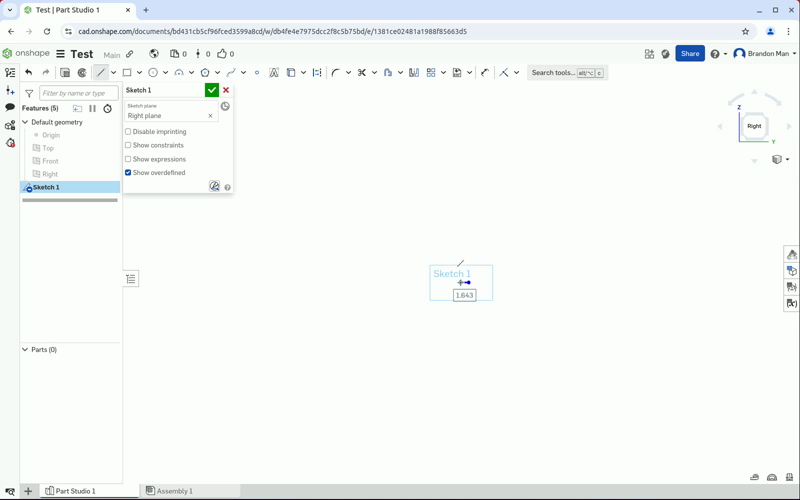
key_up(shift)
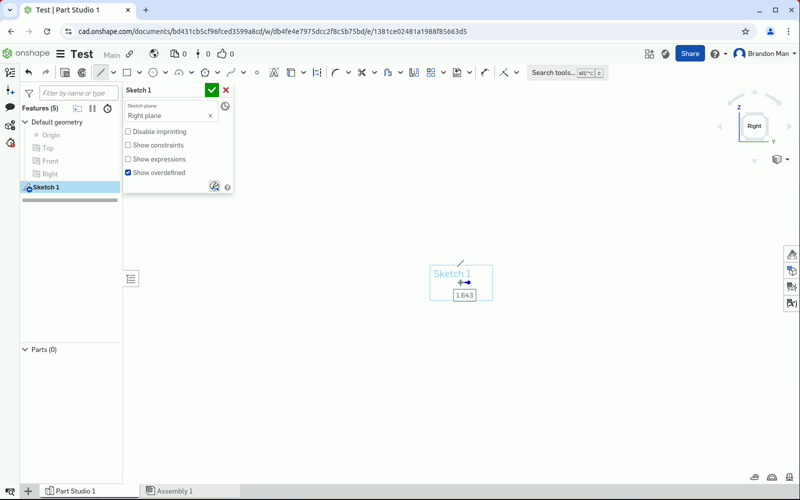
mouse_move(490, 282)
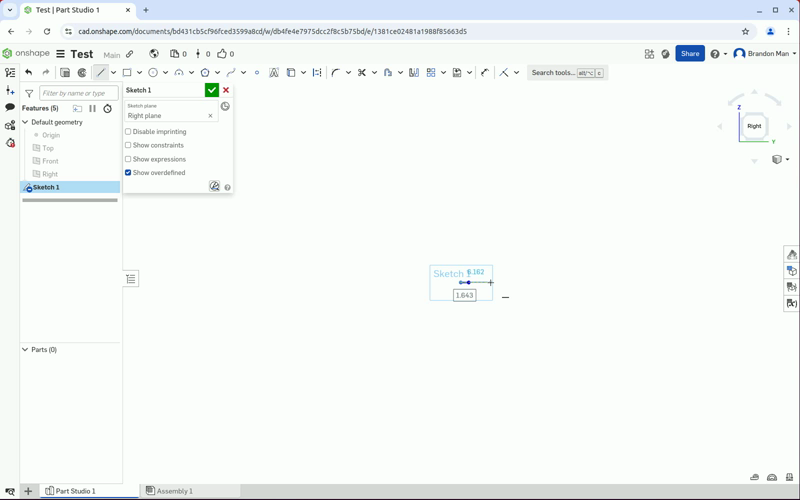
key_down(shift)
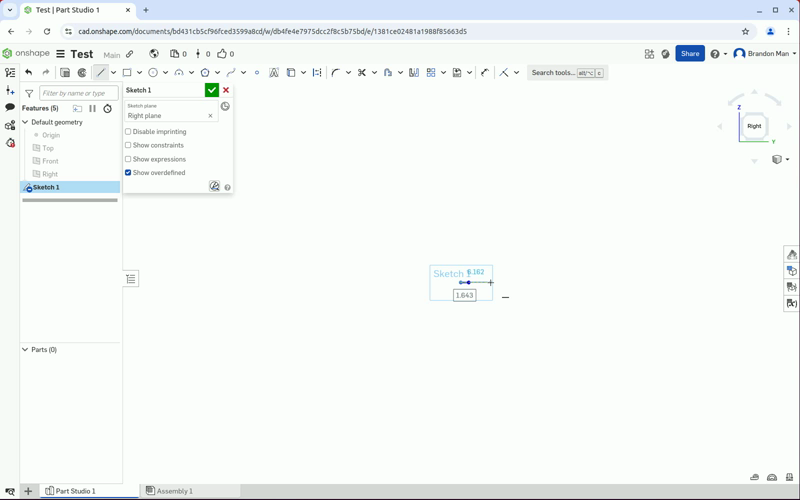
mouse_move(460, 282)
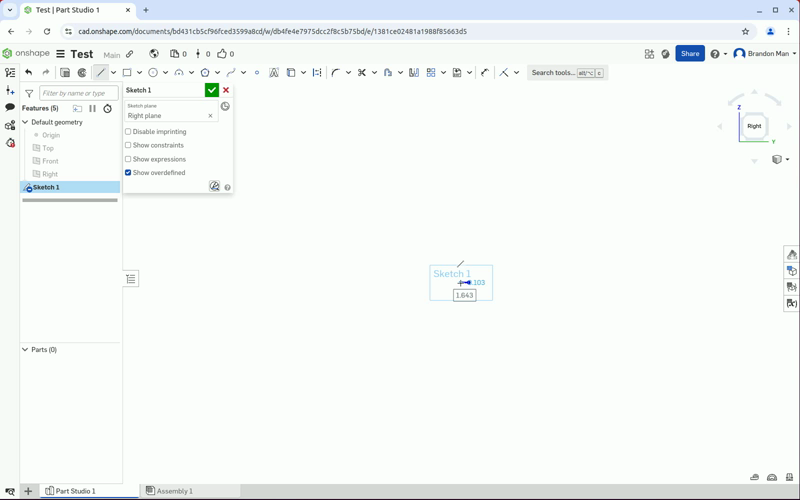
scroll(6)
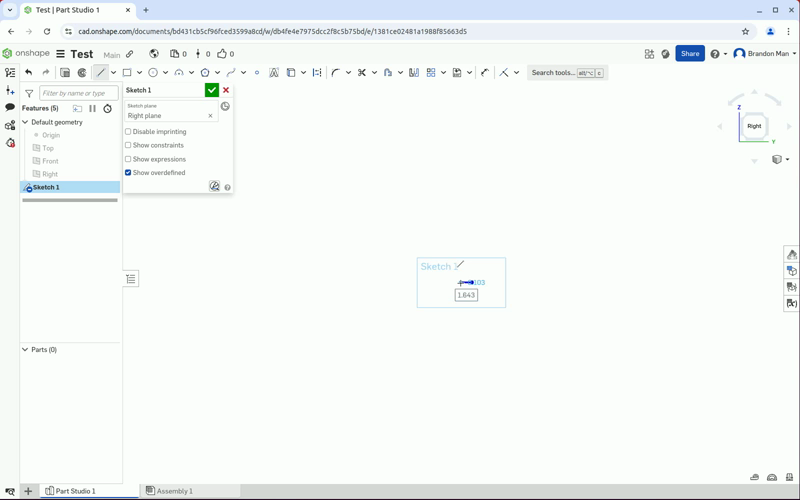
scroll(6)
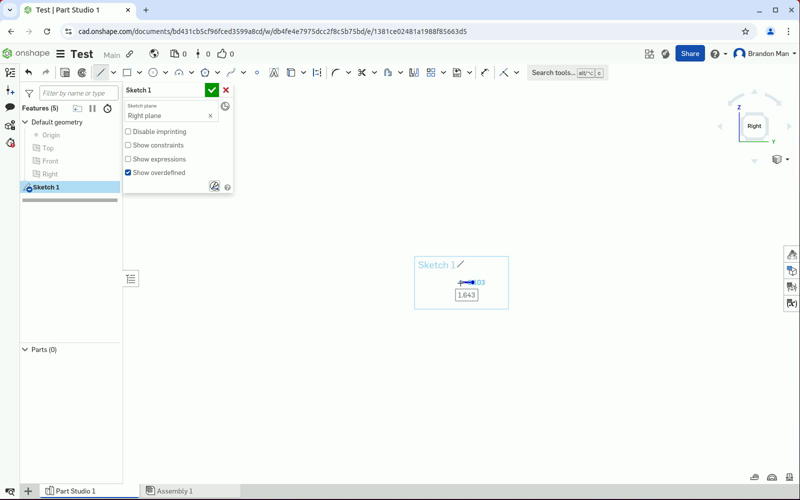
scroll(6)
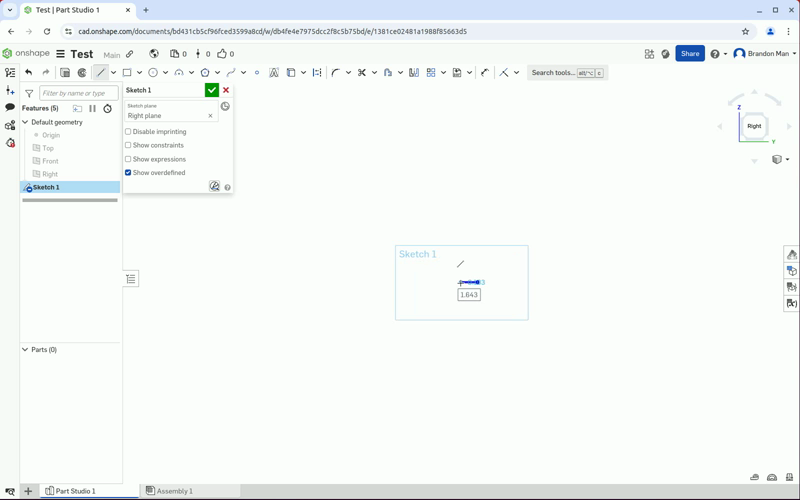
scroll(6)
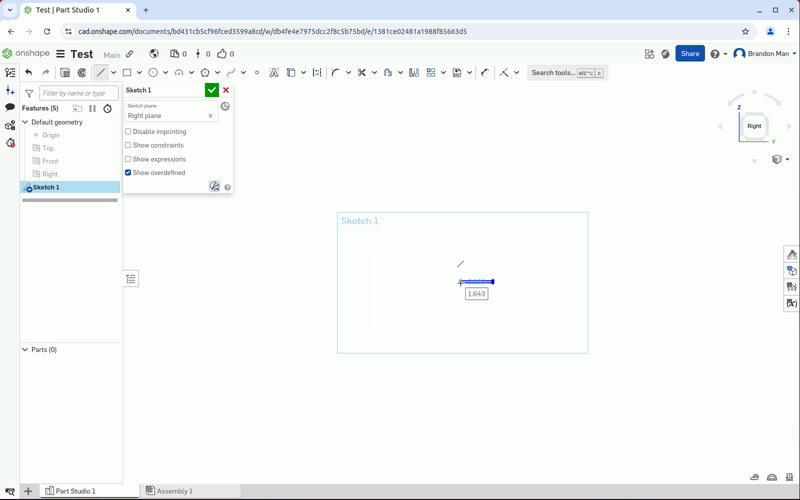
scroll(6)
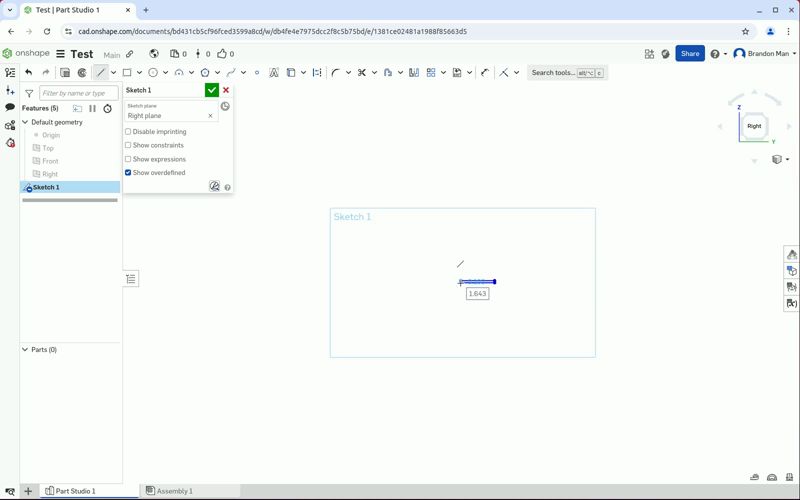
scroll(6)
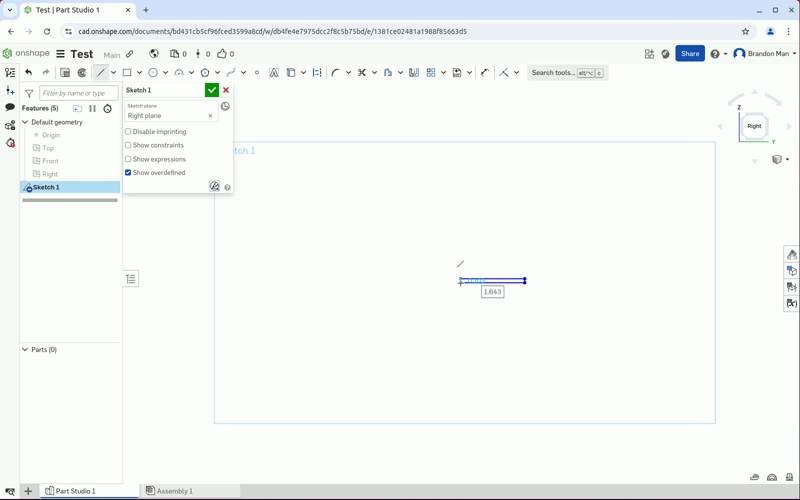
scroll(6)
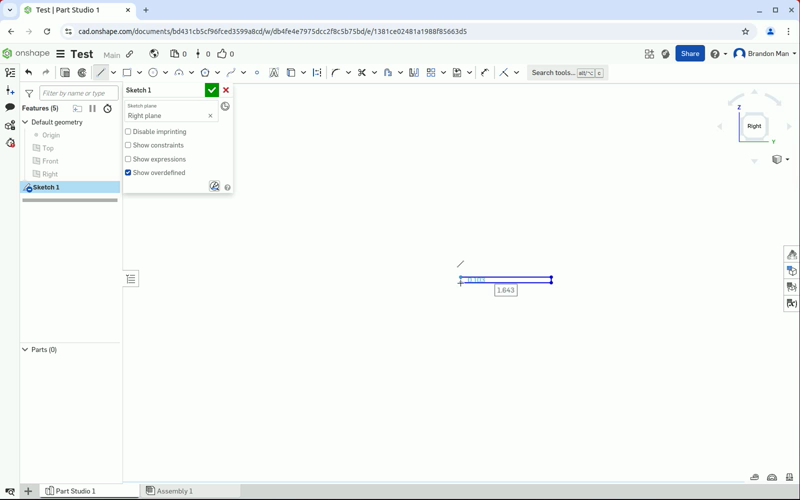
key_up(shift)
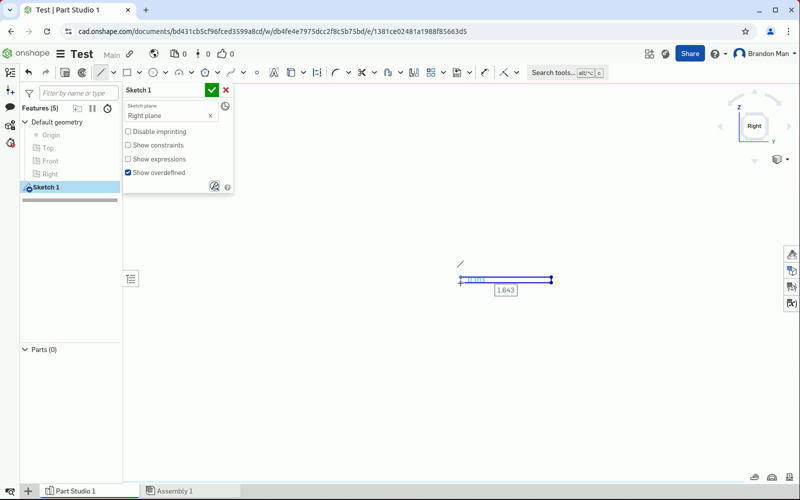
click(460, 282)
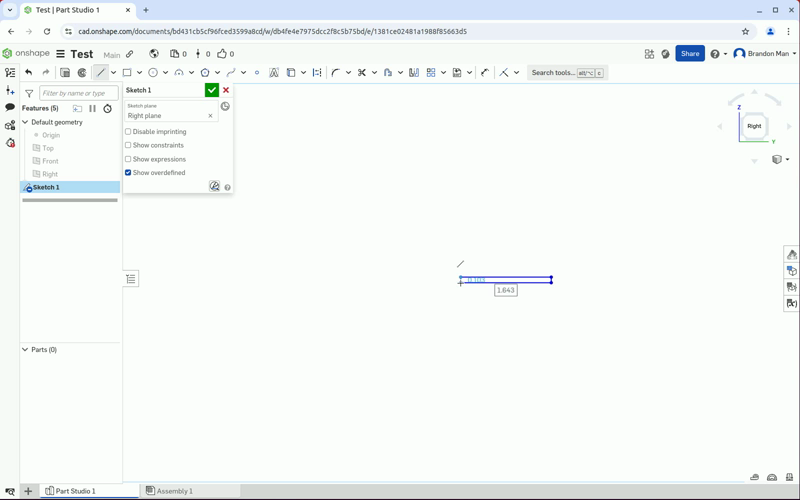
scroll(-6)
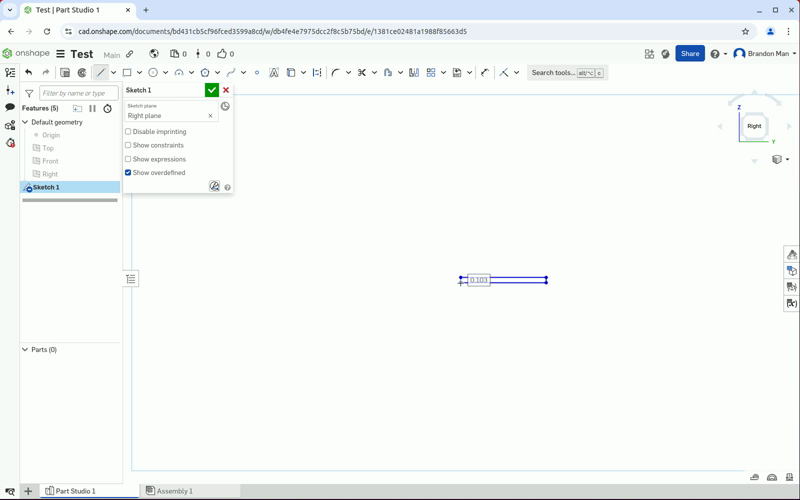
scroll(-6)
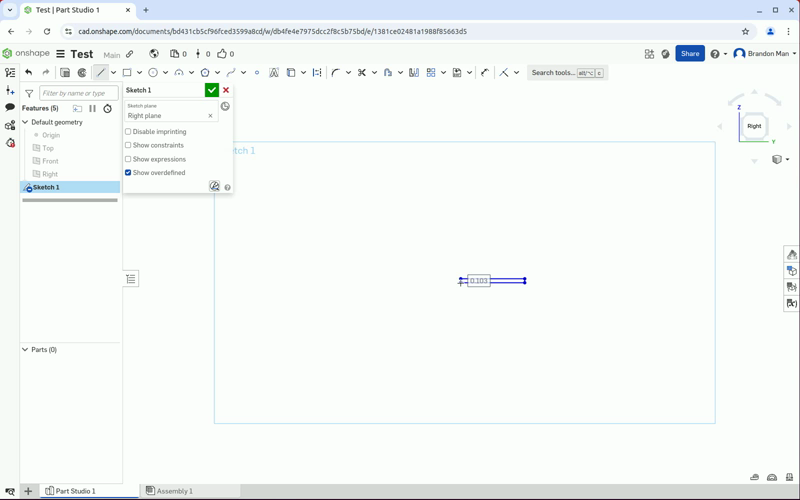
scroll(-6)
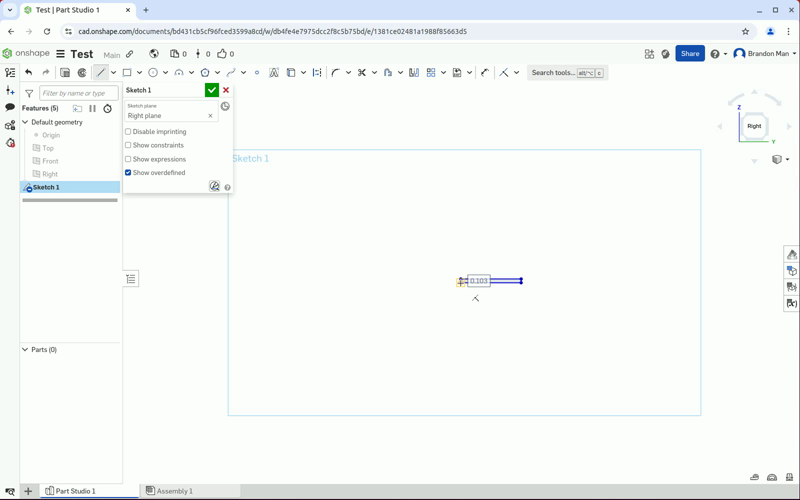
scroll(-6)
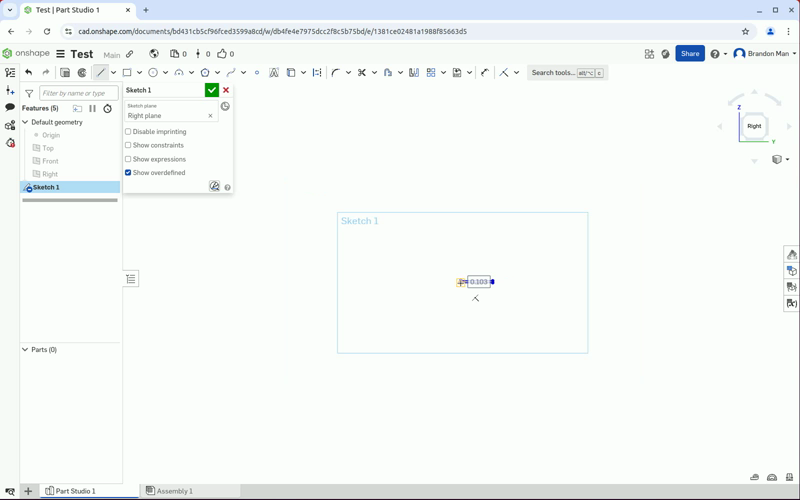
scroll(-6)
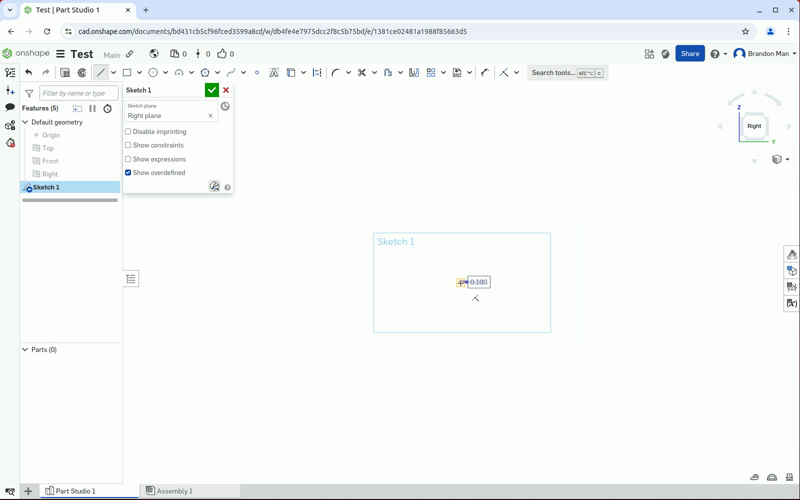
scroll(-6)
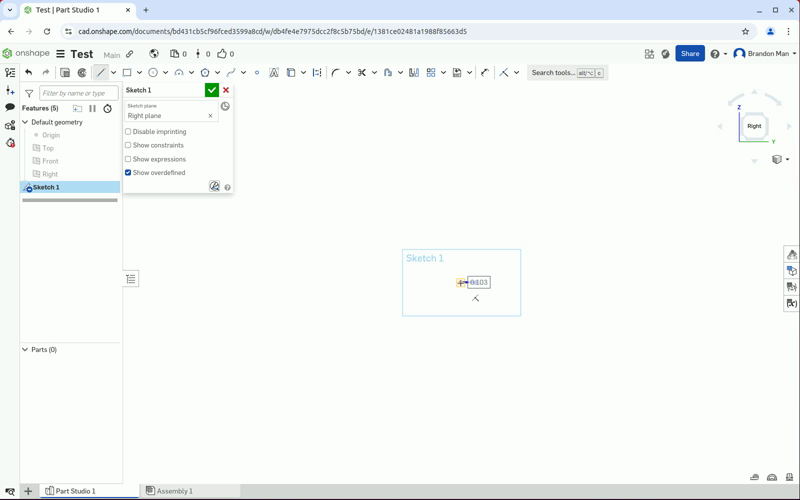
scroll(-6)
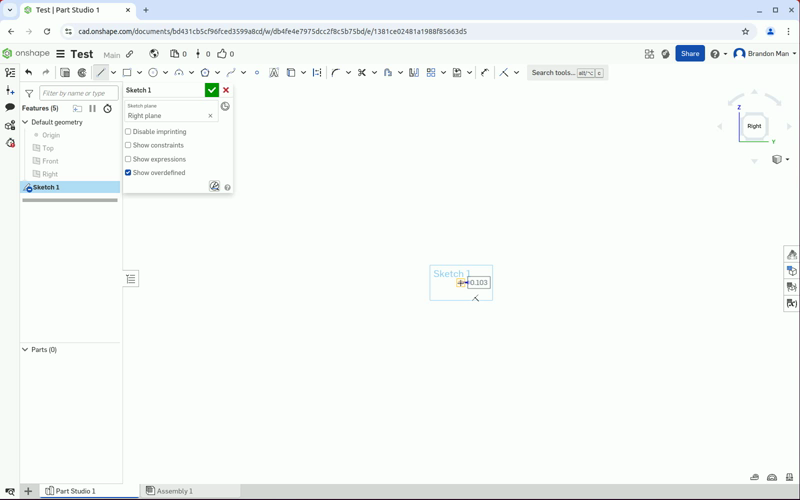
key(esc)
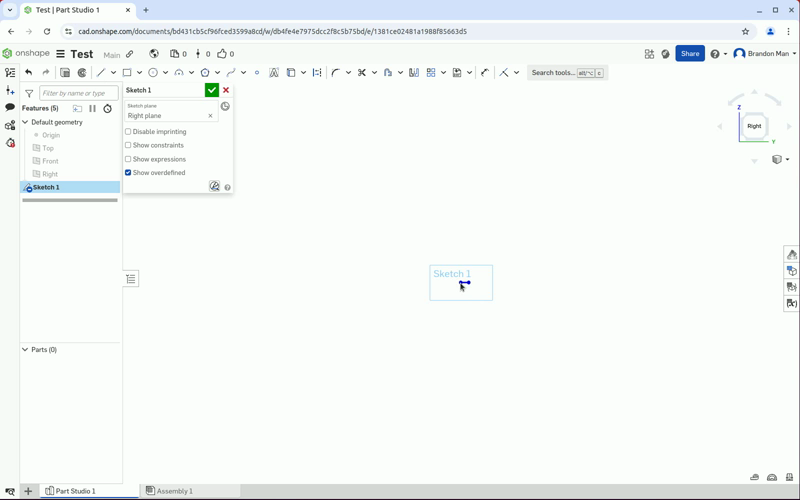
mouse_move(465, 282)
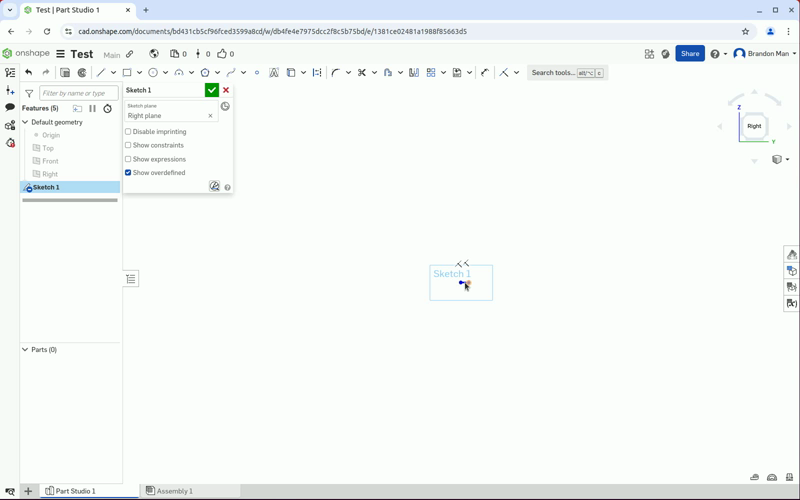
scroll(6)
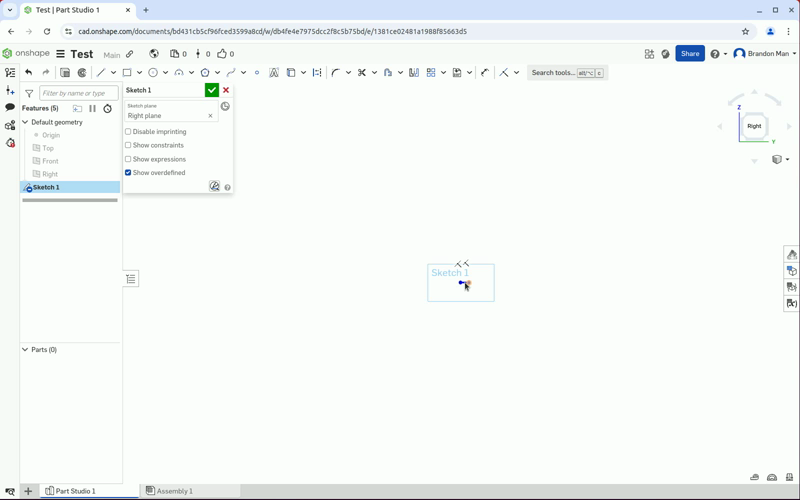
scroll(6)
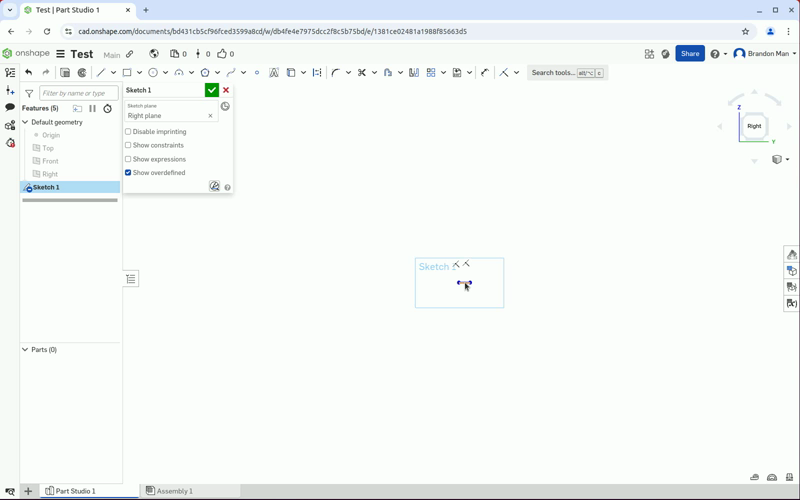
scroll(6)
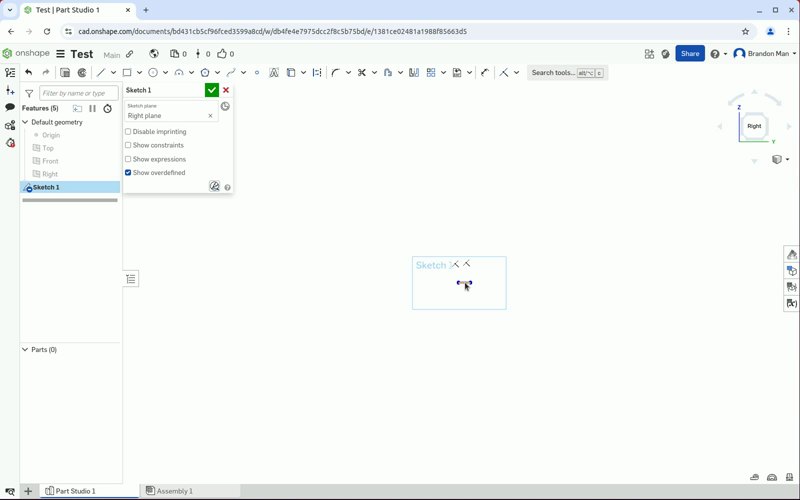
scroll(6)
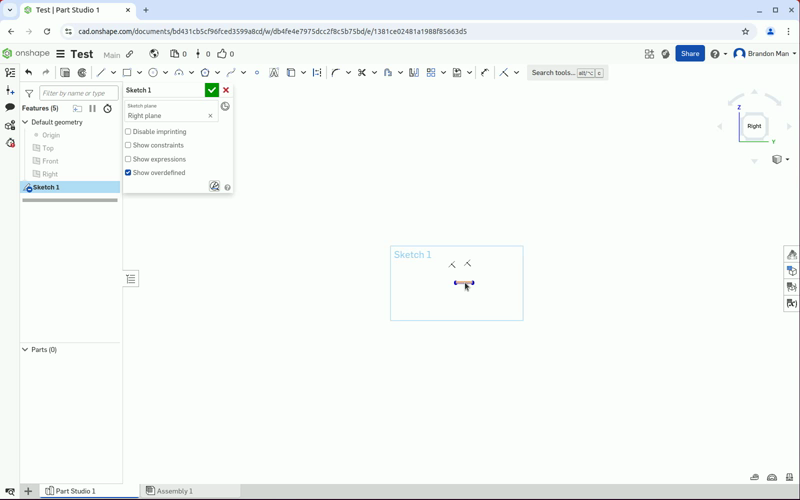
scroll(6)
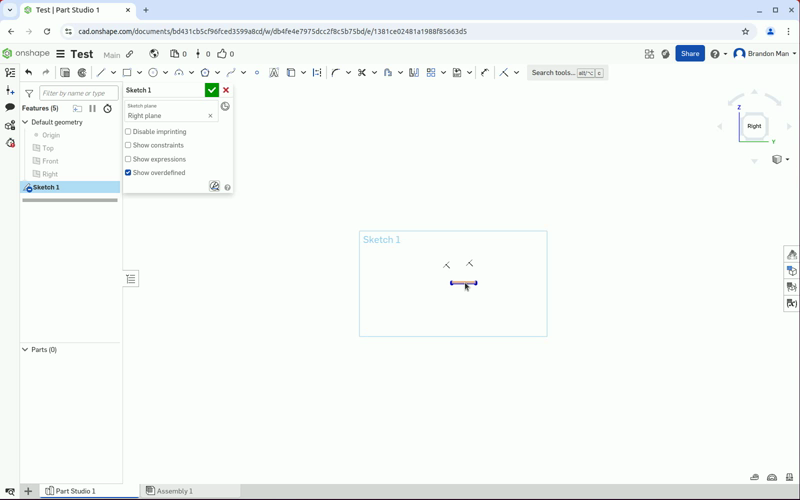
scroll(6)
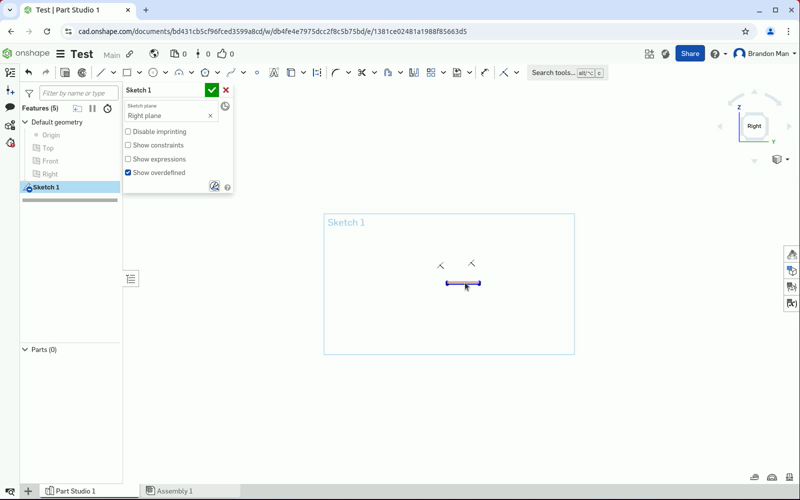
scroll(6)
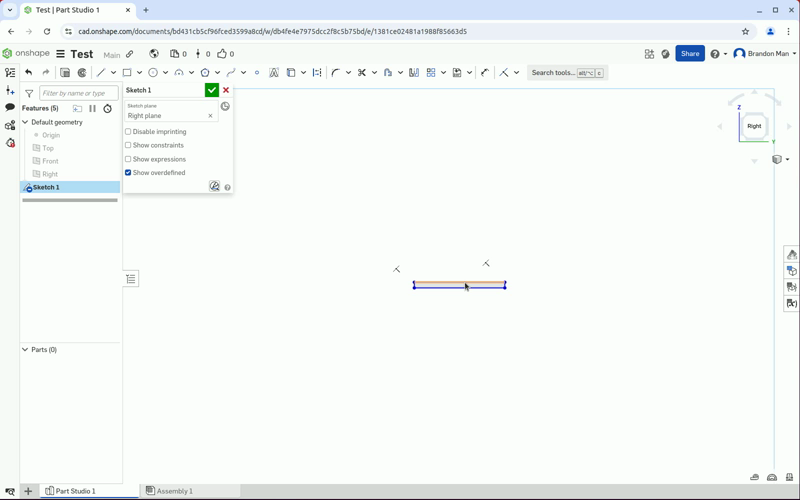
click(465, 282)
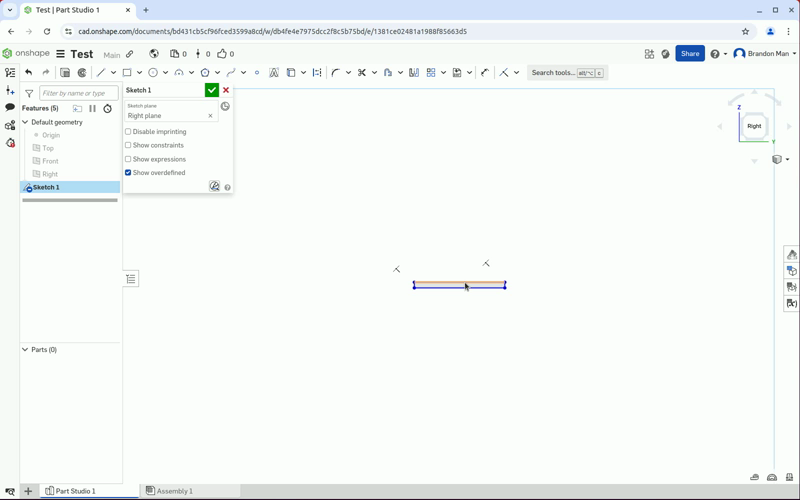
scroll(-6)
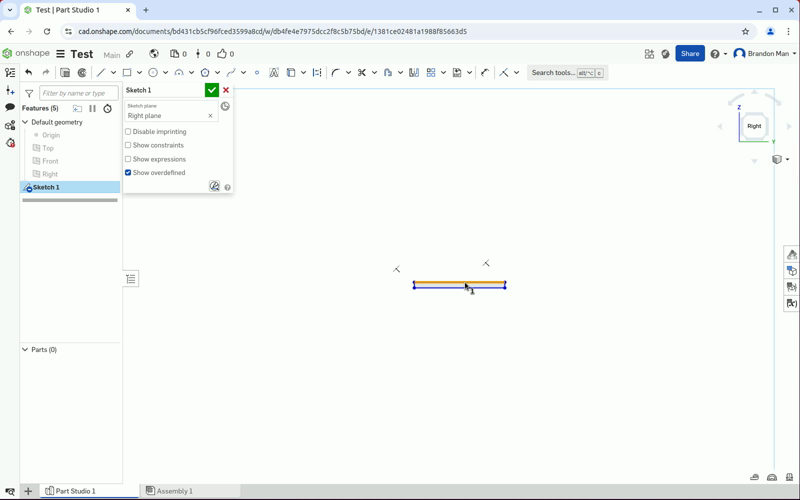
scroll(-6)
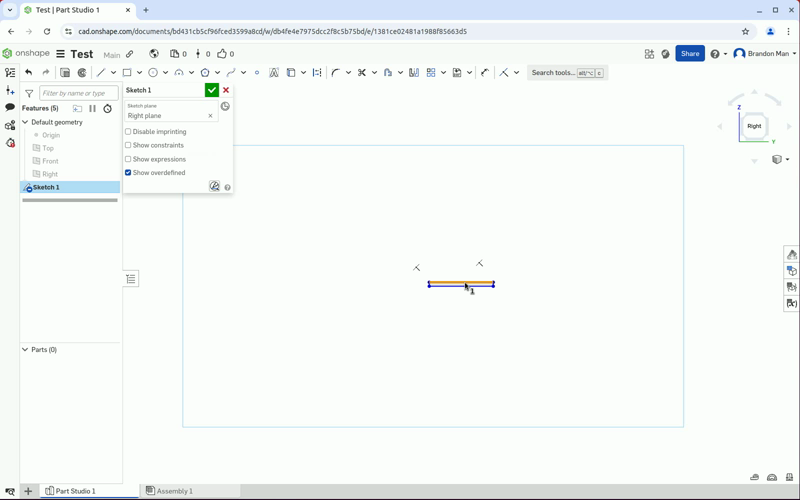
scroll(-6)
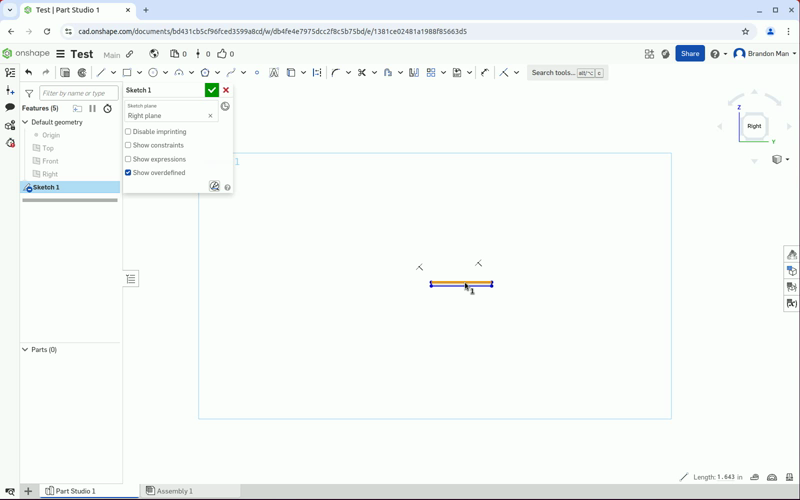
scroll(-6)
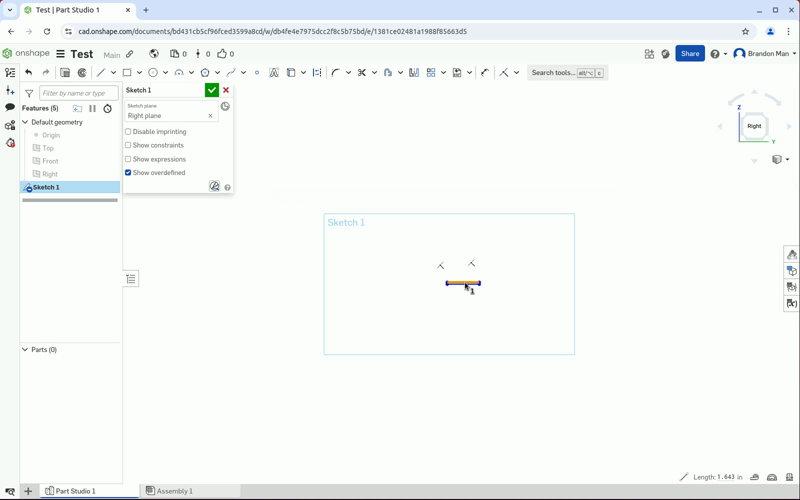
scroll(-6)
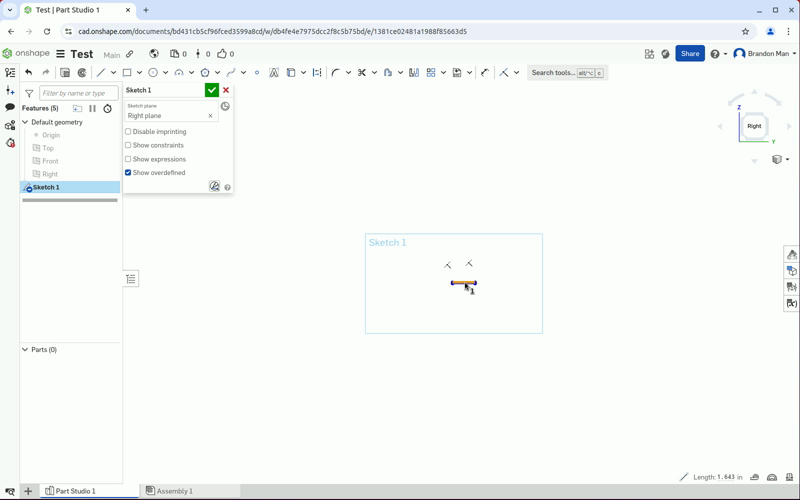
scroll(-6)
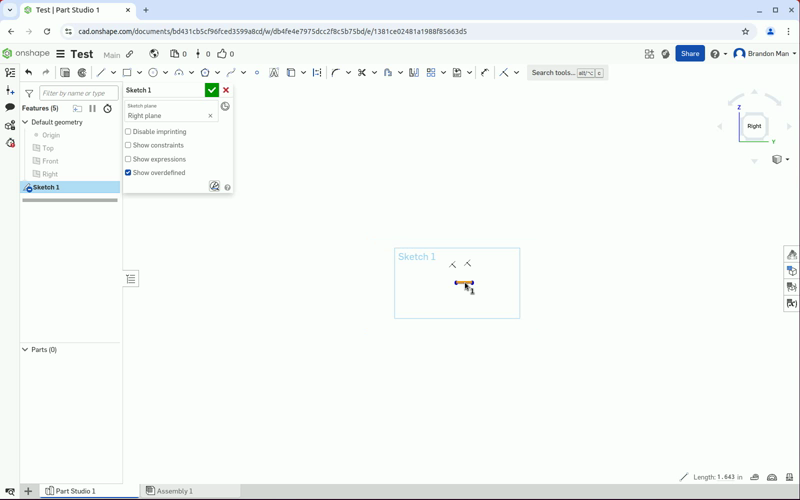
scroll(-6)
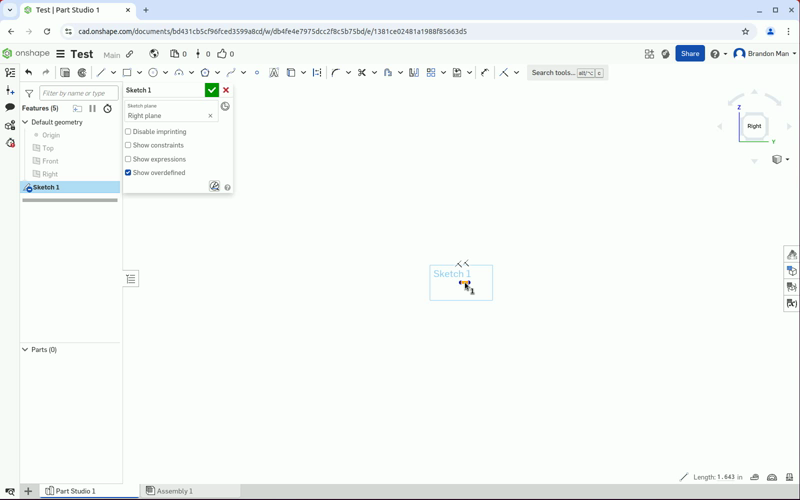
mouse_move(73, 352)
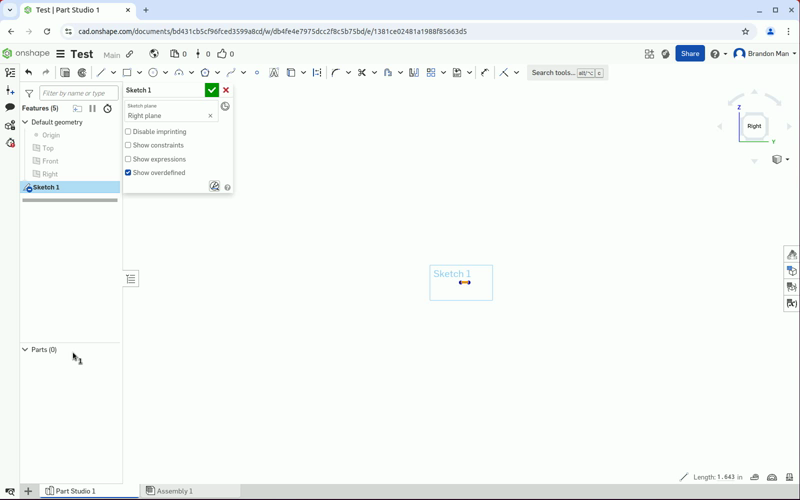
key(shift+y)
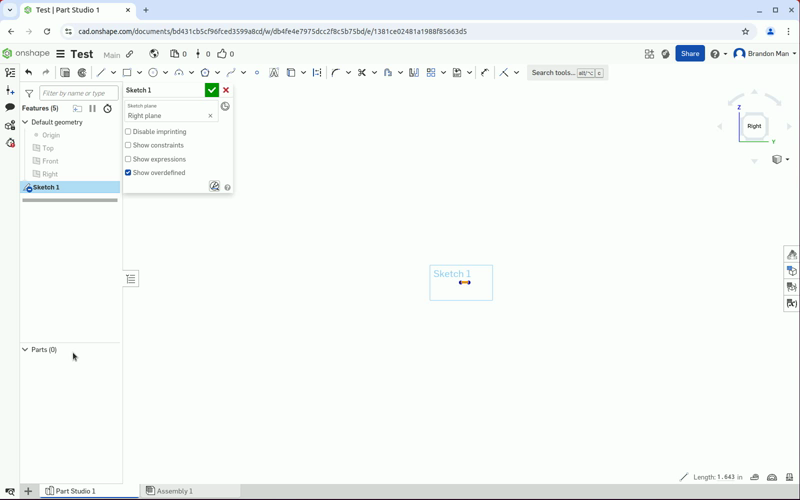
key(shift+e)
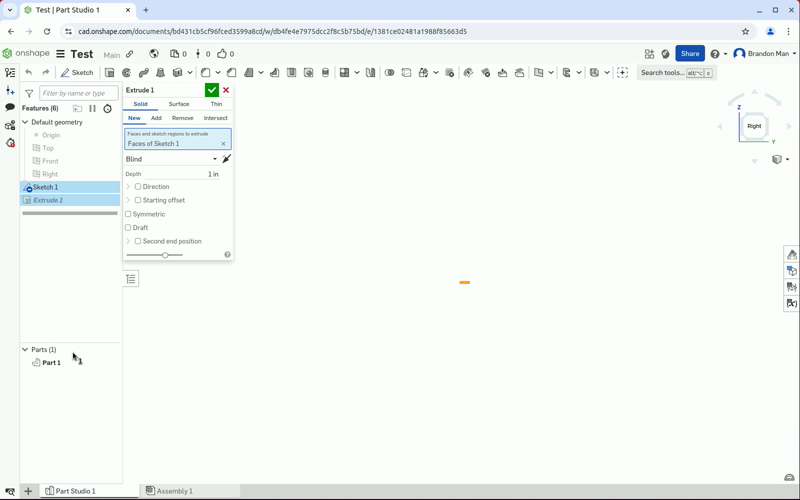
mouse_move(143, 106)
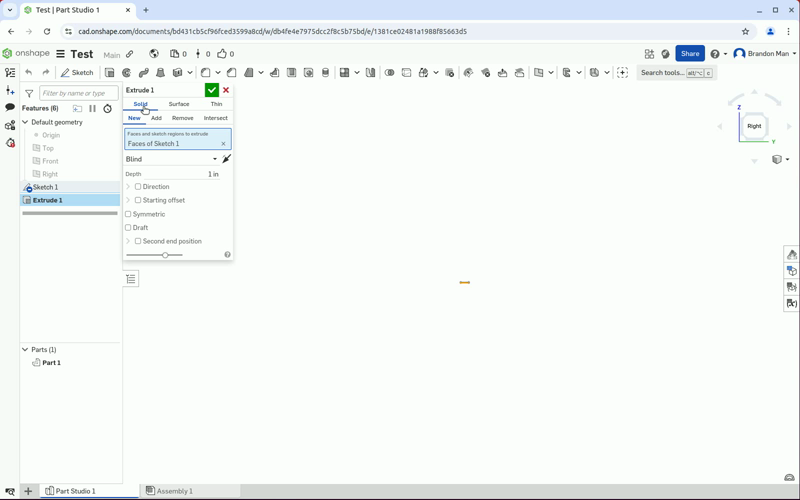
click(143, 106)
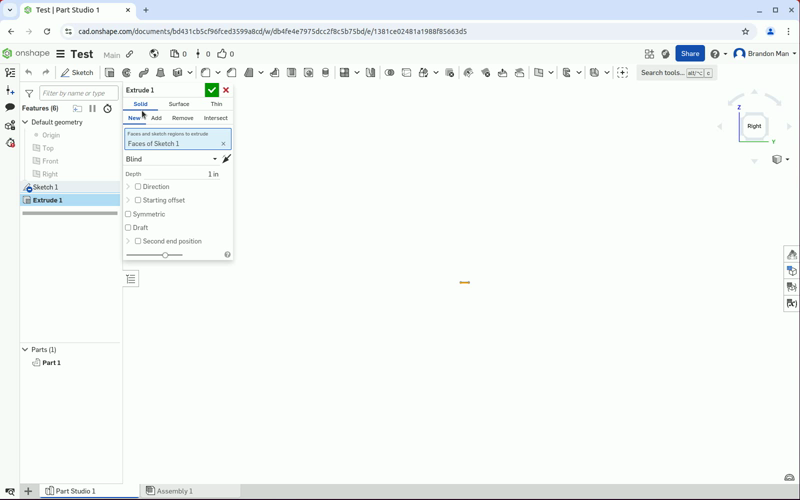
mouse_move(137, 120)
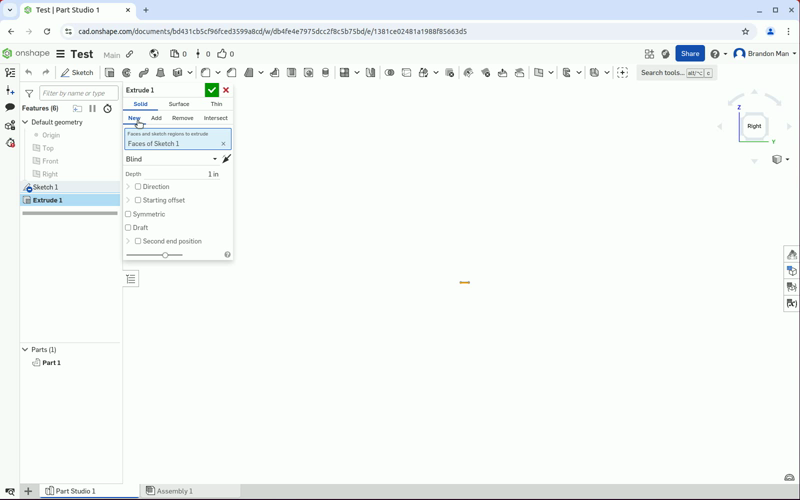
click(137, 120)
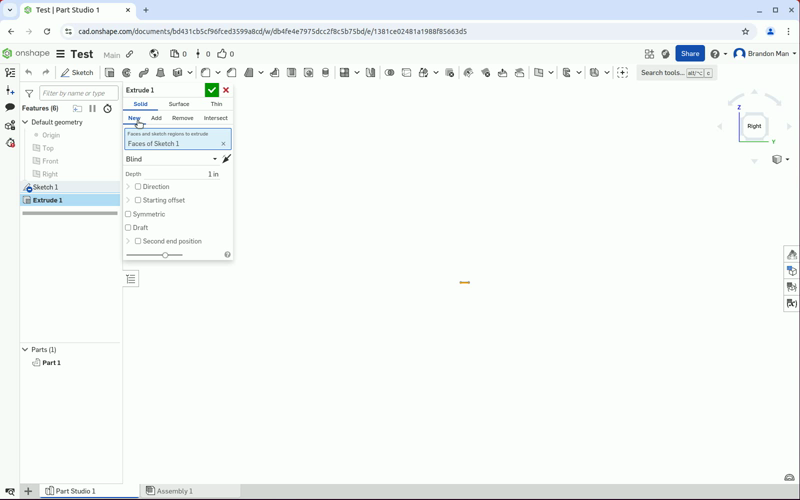
key(tab, 4)
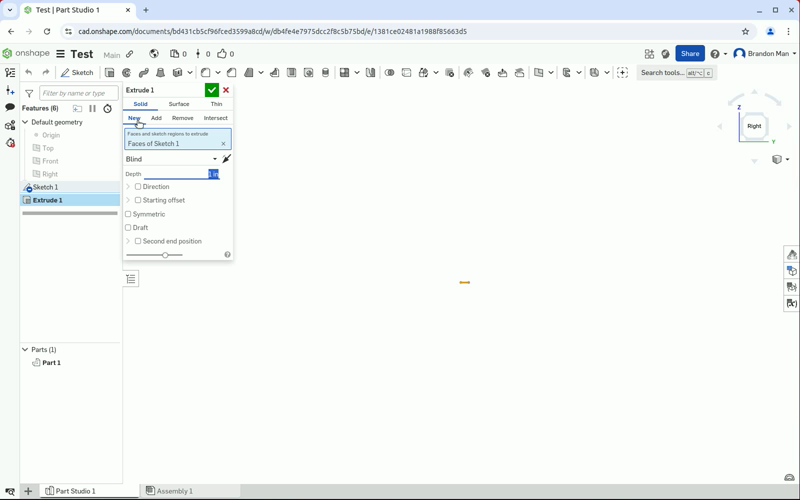
text(23.108)
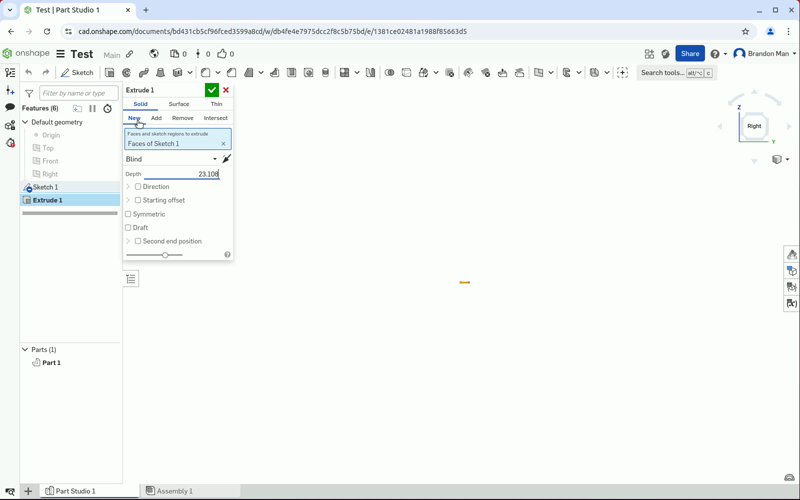
key(enter)
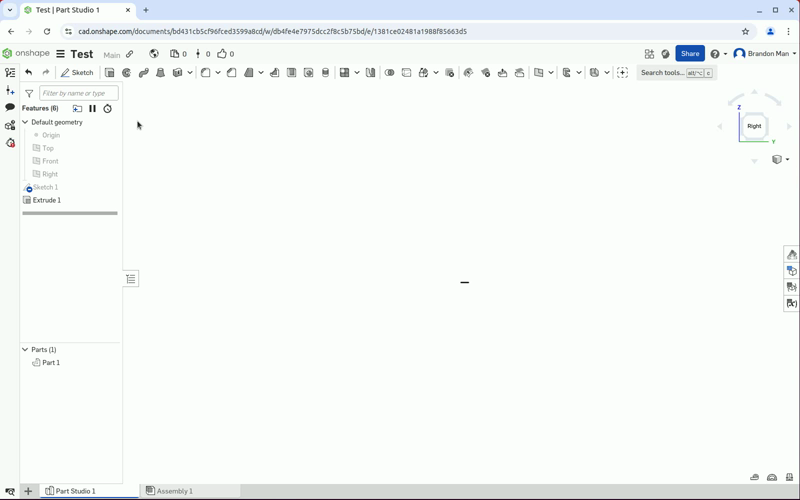
key(shift+h)
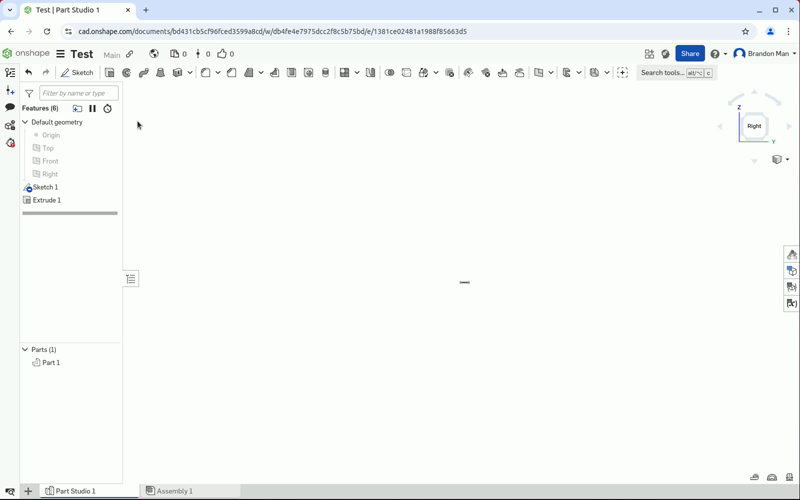
key(shift+h)
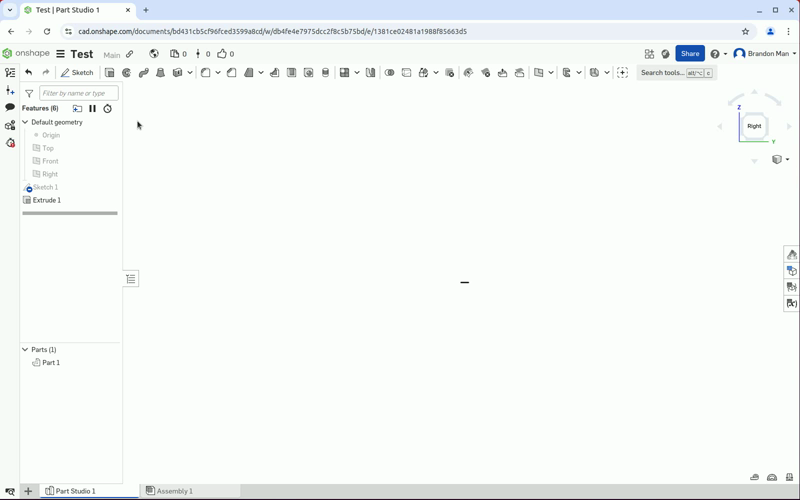
mouse_move(73, 189)
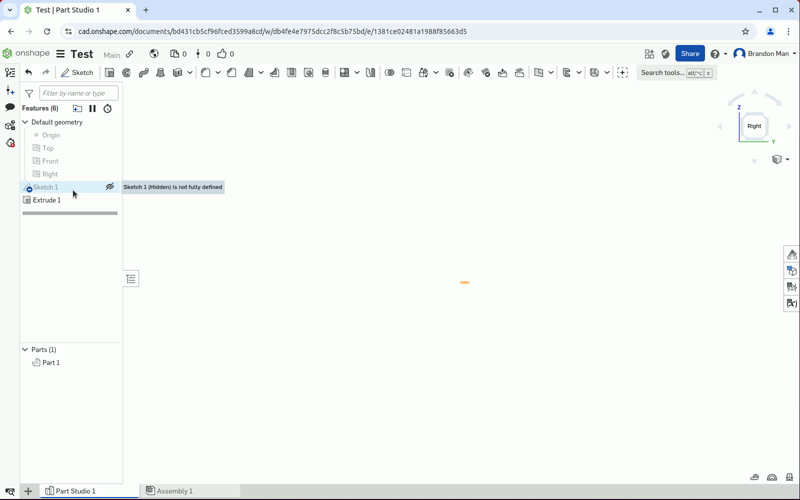
click(73, 189)
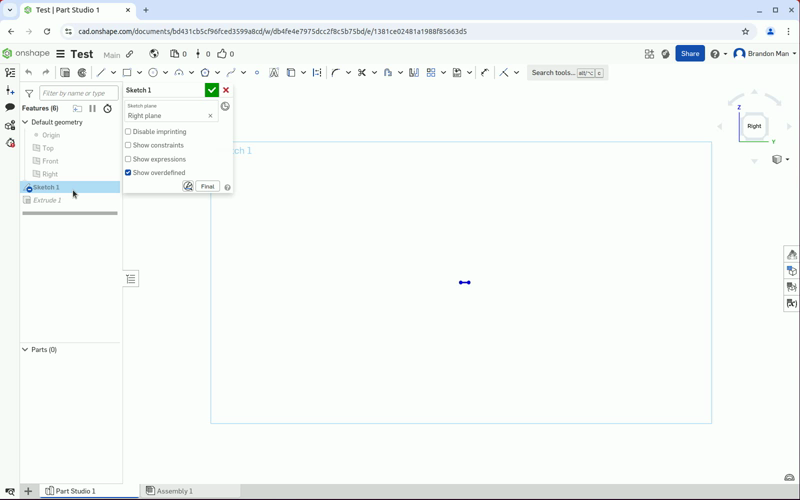
mouse_move(229, 92)
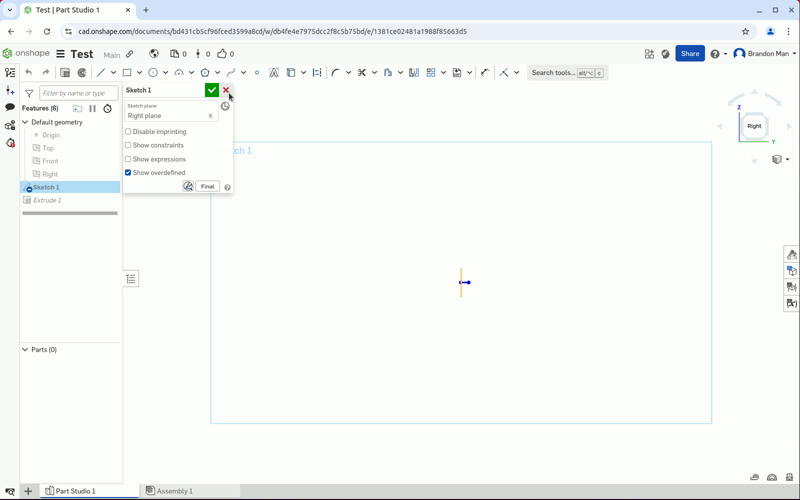
click(229, 92)
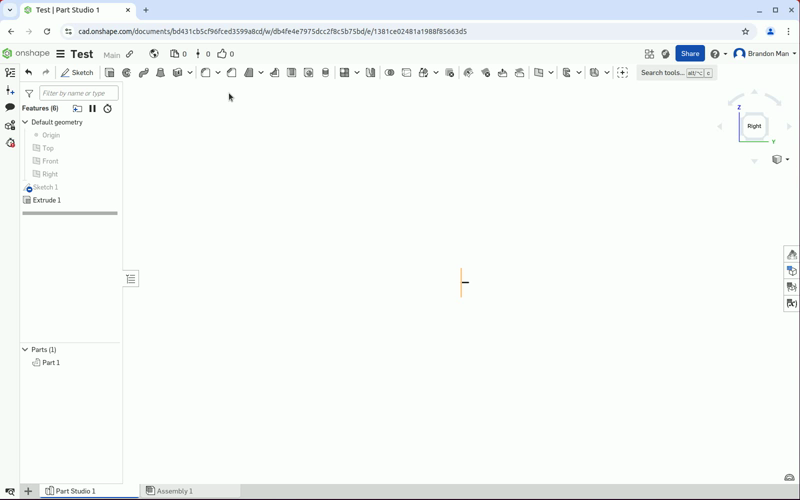
mouse_move(73, 352)
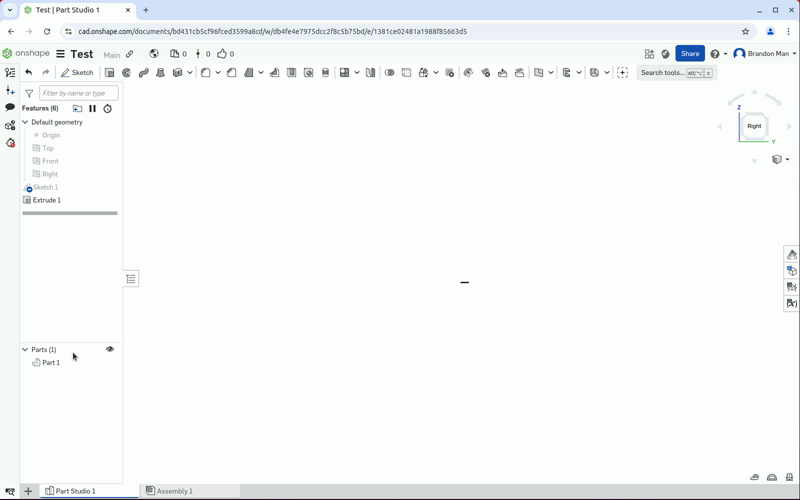
key(y)
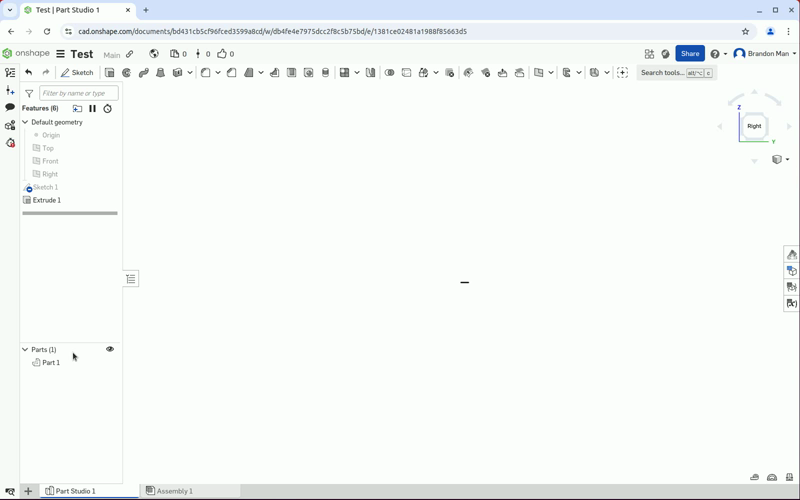
key(shift+p)
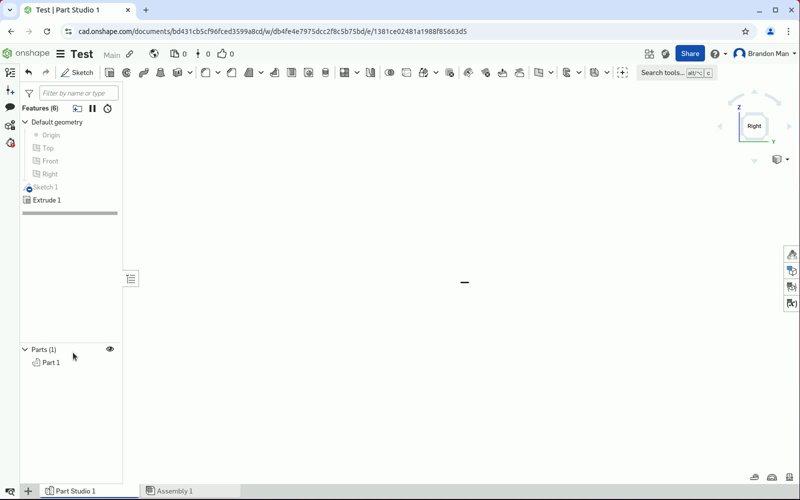
key(space)
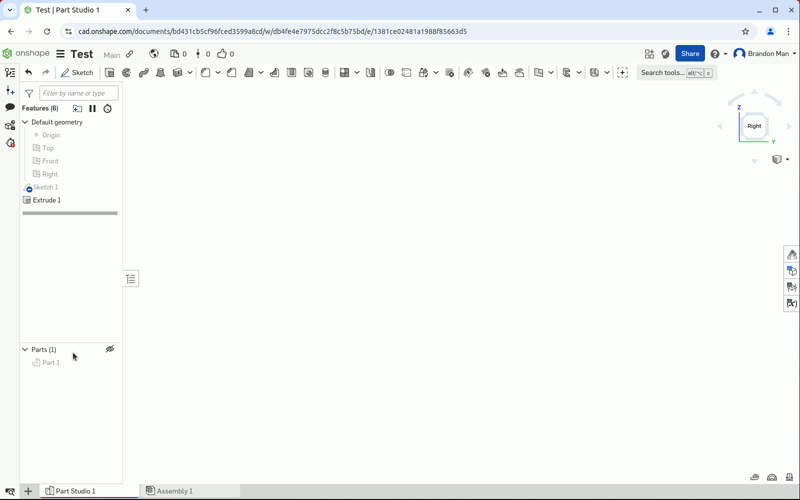
key_down(shift)
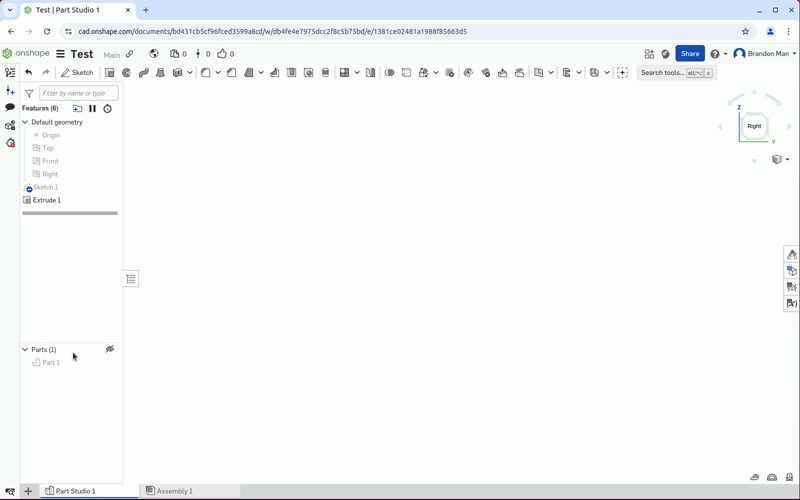
key(right)
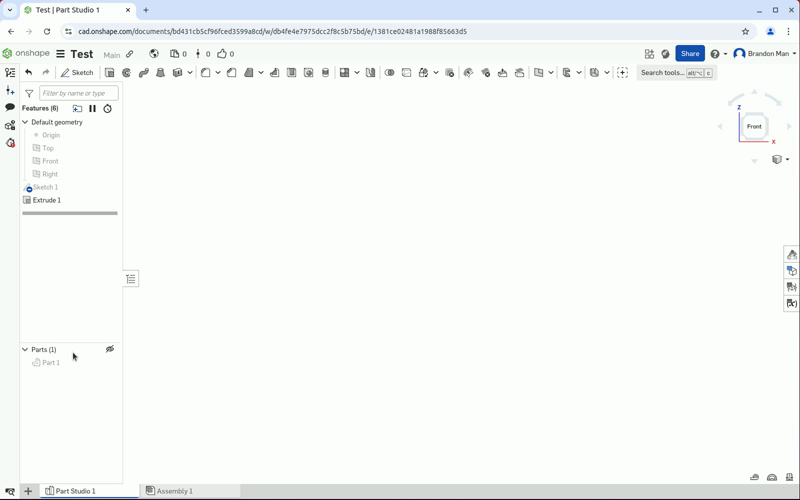
key_up(shift)
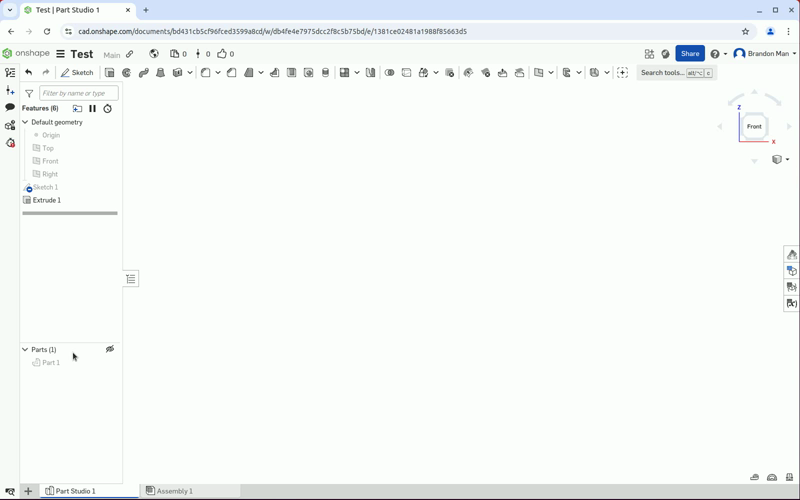
key(space)
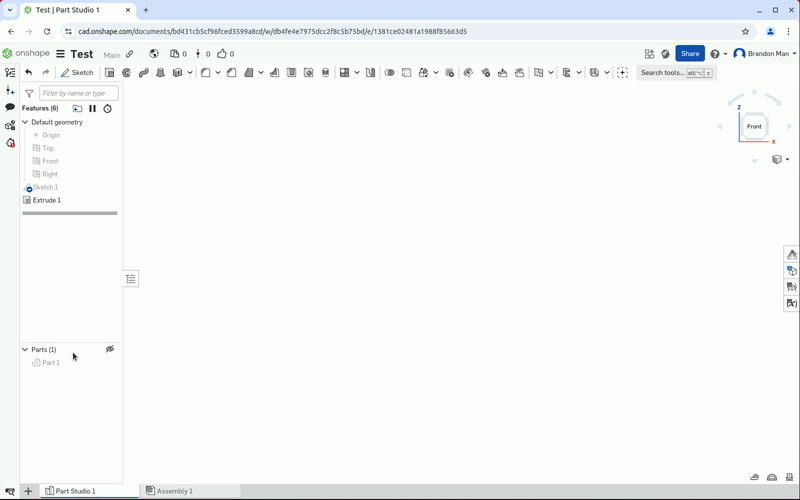
key_down(shift)
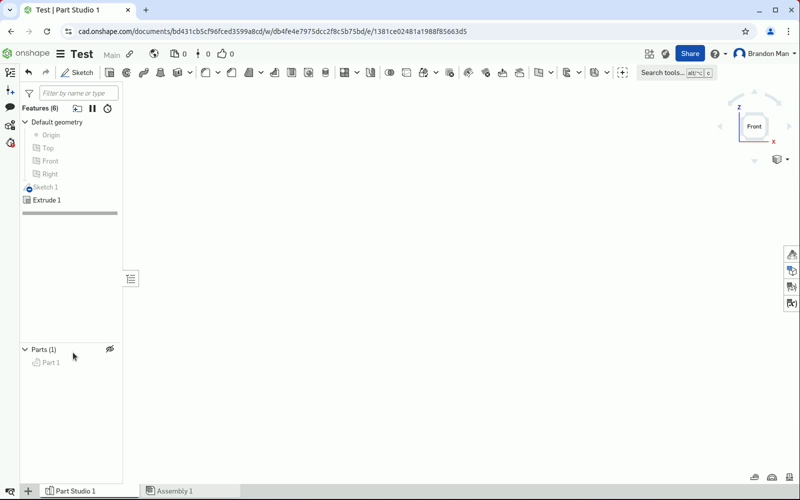
key(down)
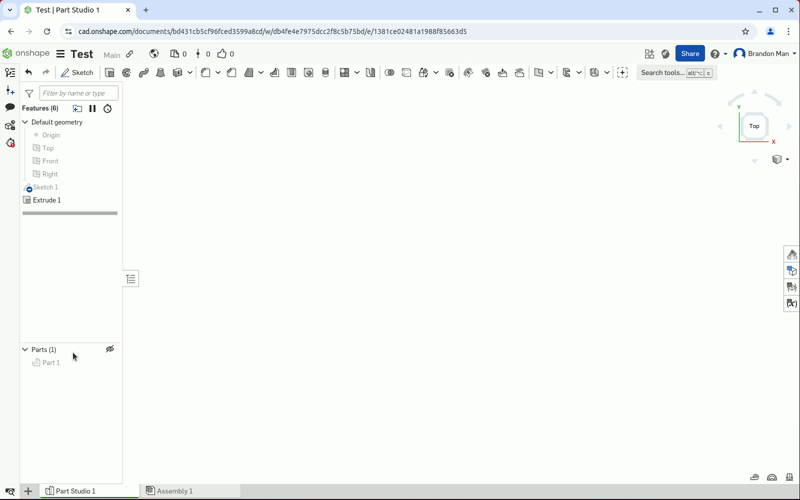
key_up(shift)
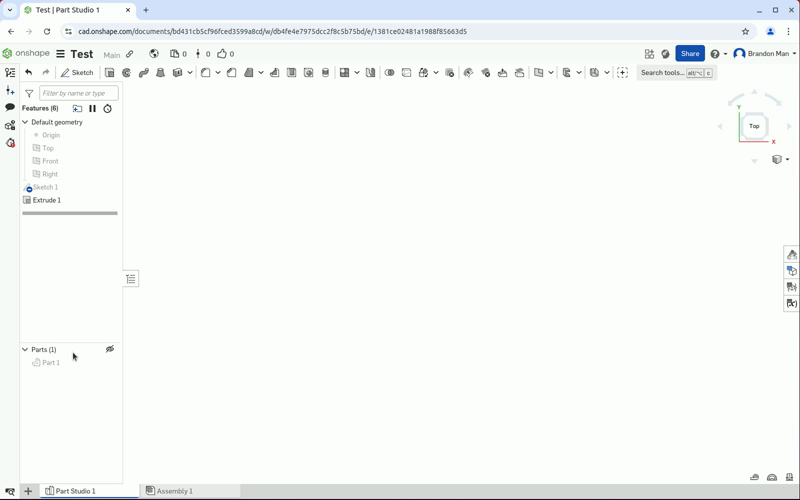
mouse_move(73, 352)
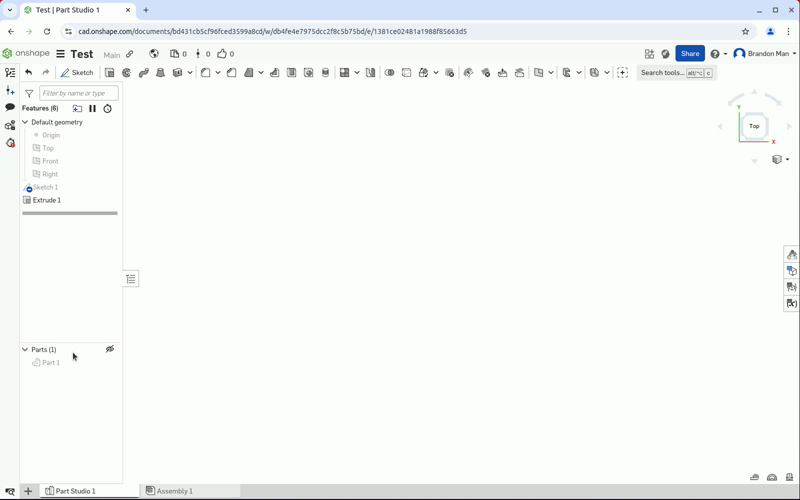
key(shift+y)
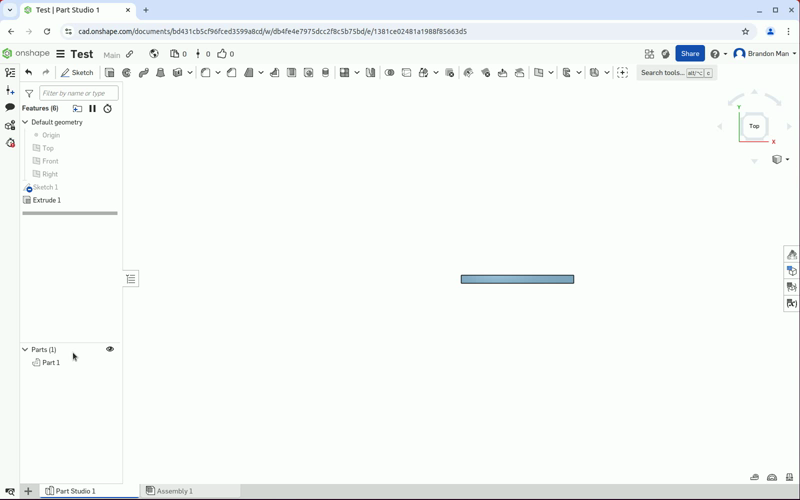
mouse_move(541, 75)
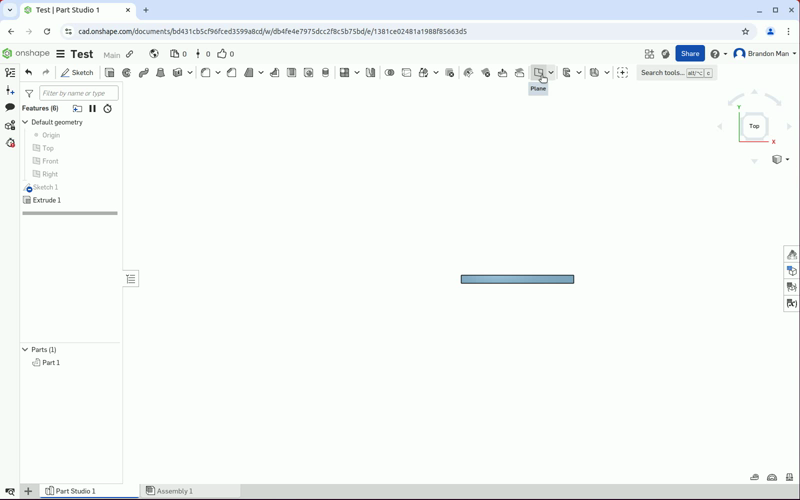
click(541, 75)
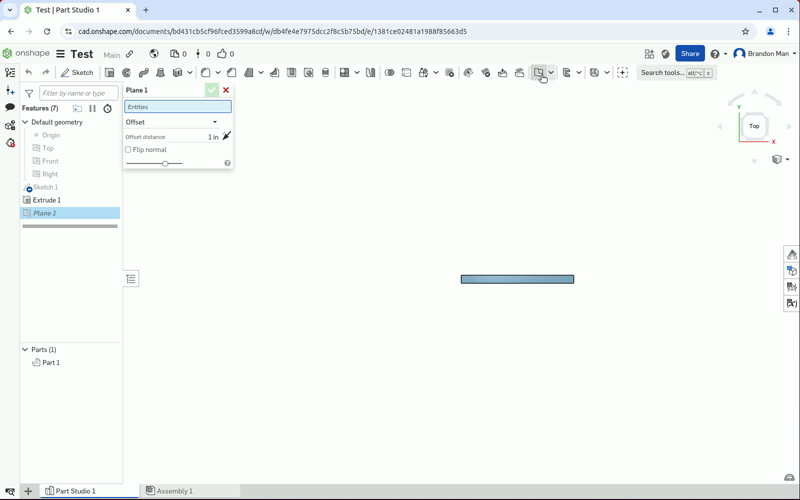
mouse_move(73, 150)
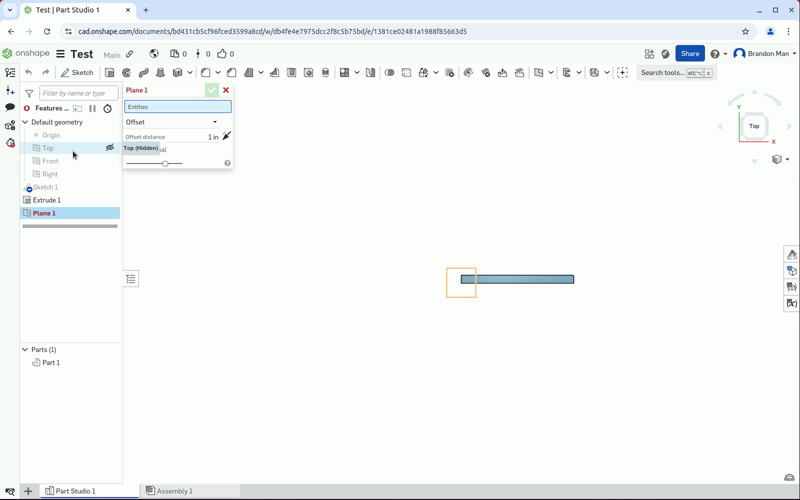
click(73, 150)
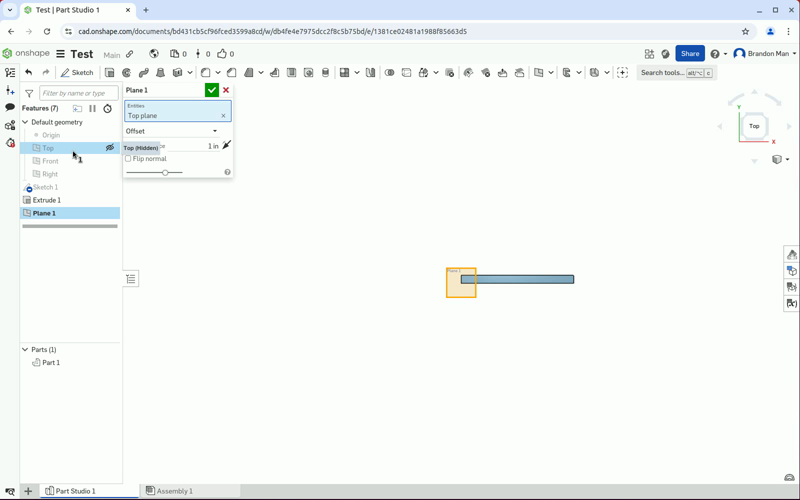
key(tab, 2)
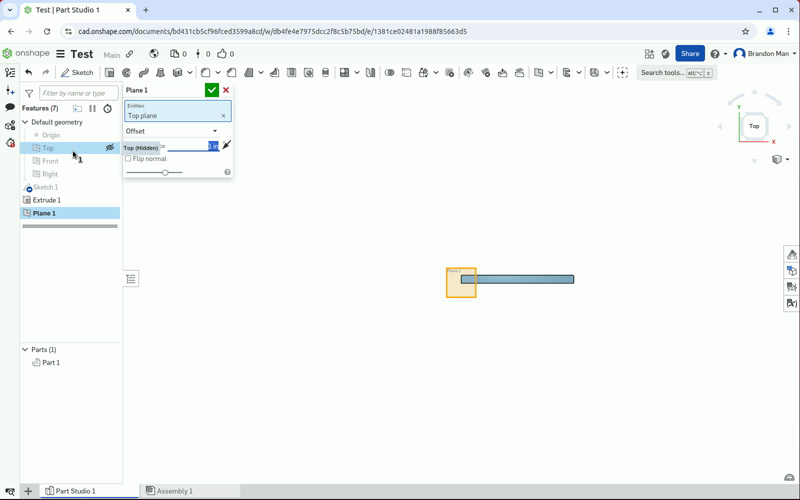
text(0.246)
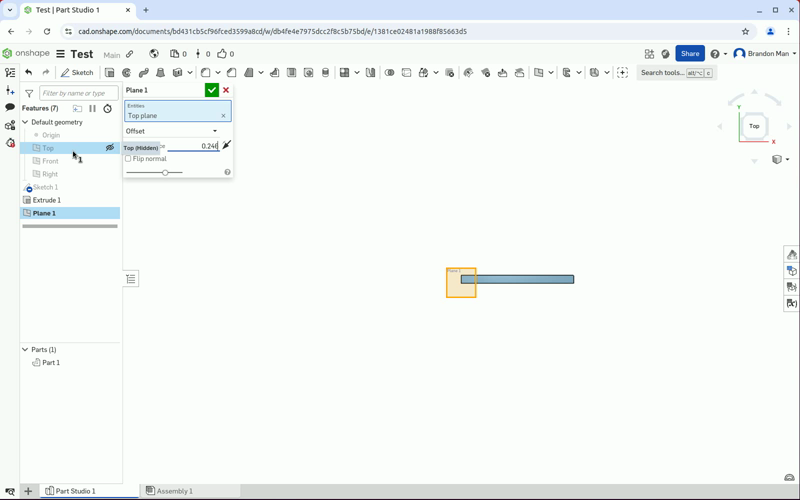
key(enter, 2)
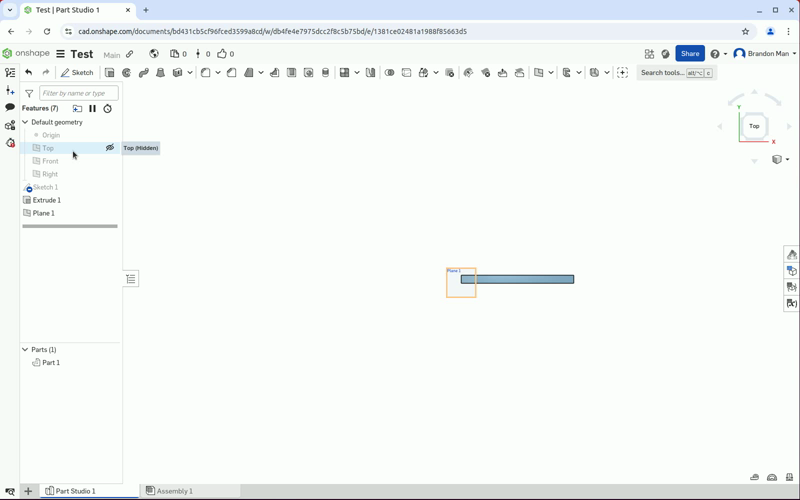
key(shift+s)
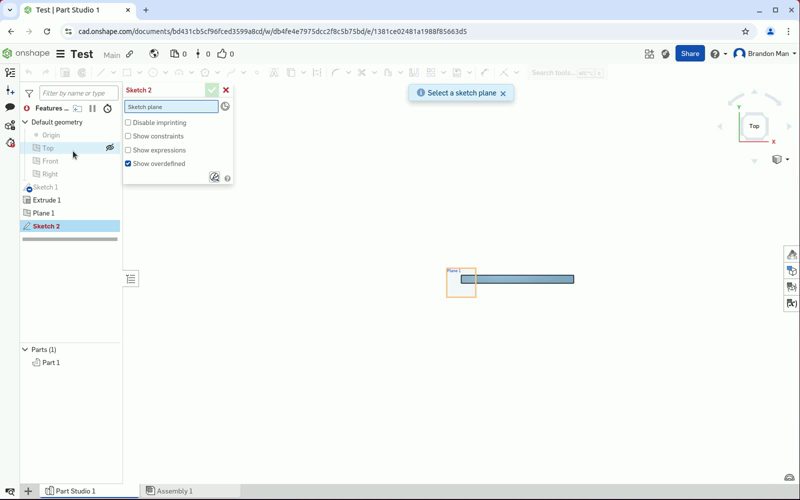
mouse_move(73, 215)
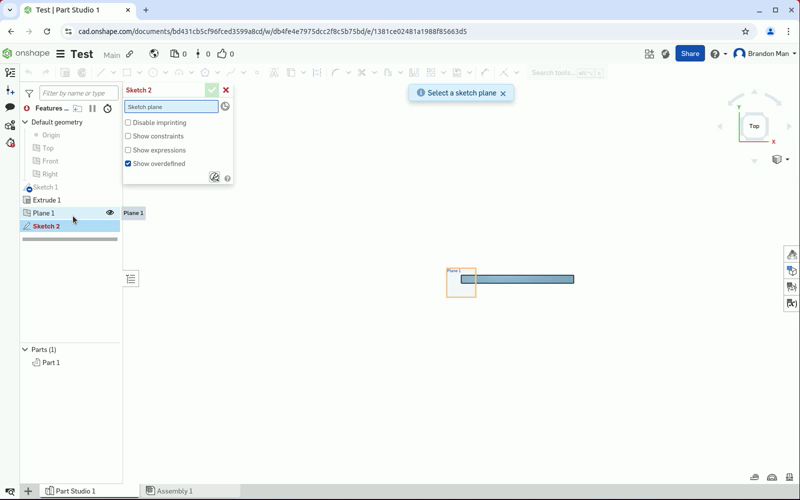
click(73, 215)
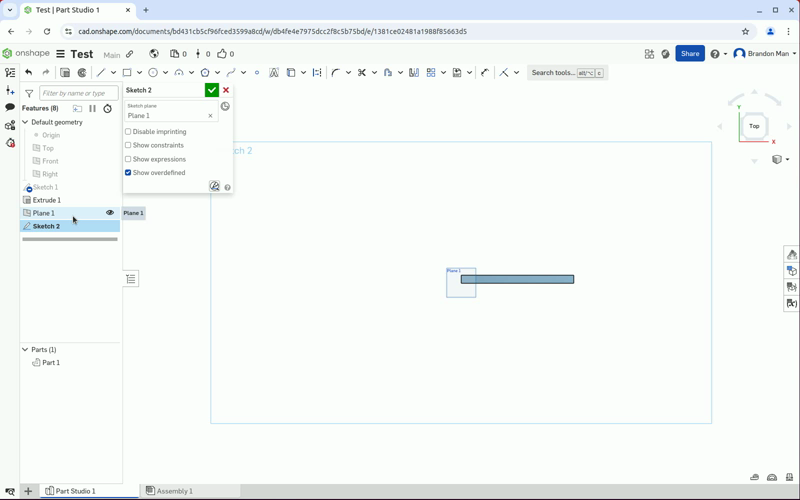
mouse_move(73, 352)
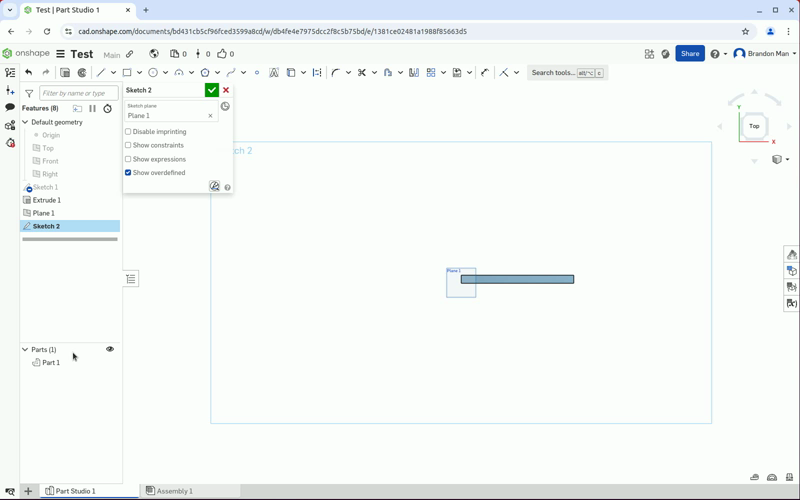
key(y)
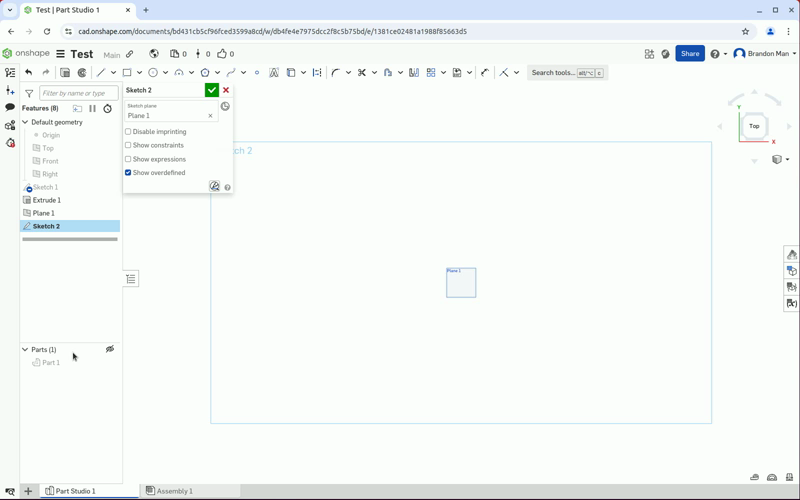
key(c)
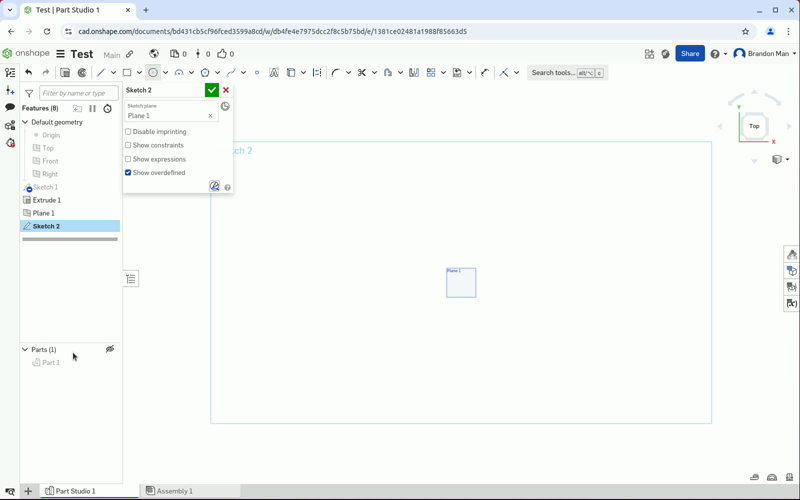
key_down(shift)
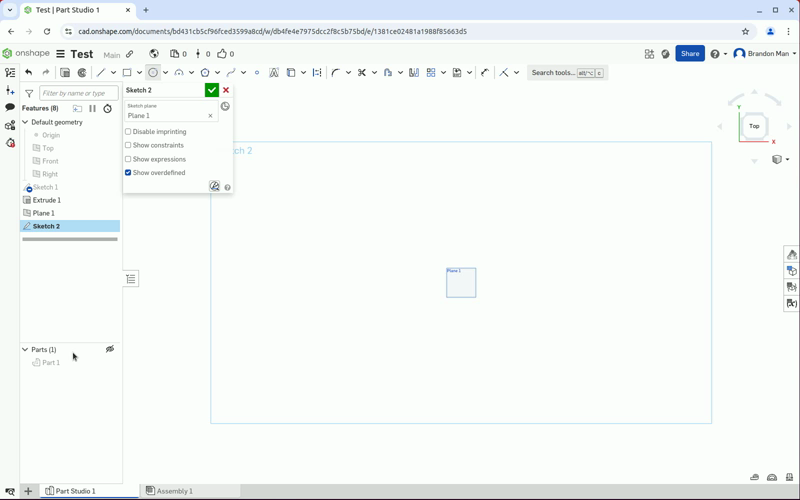
mouse_move(516, 279)
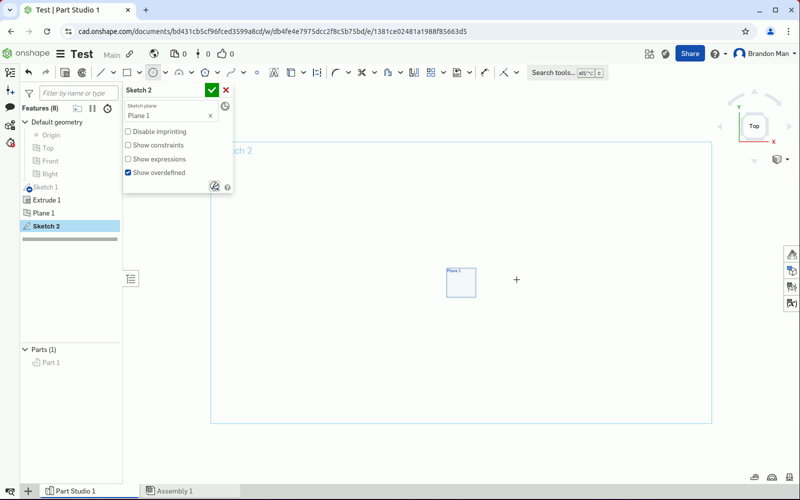
click(516, 279)
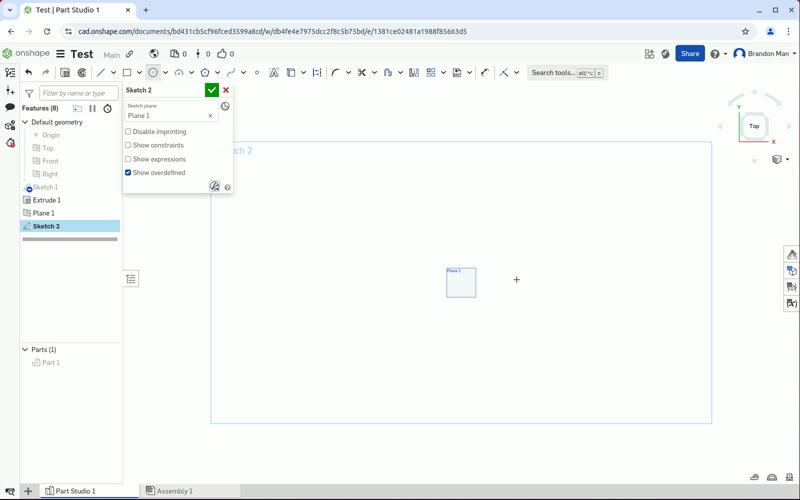
key_up(shift)
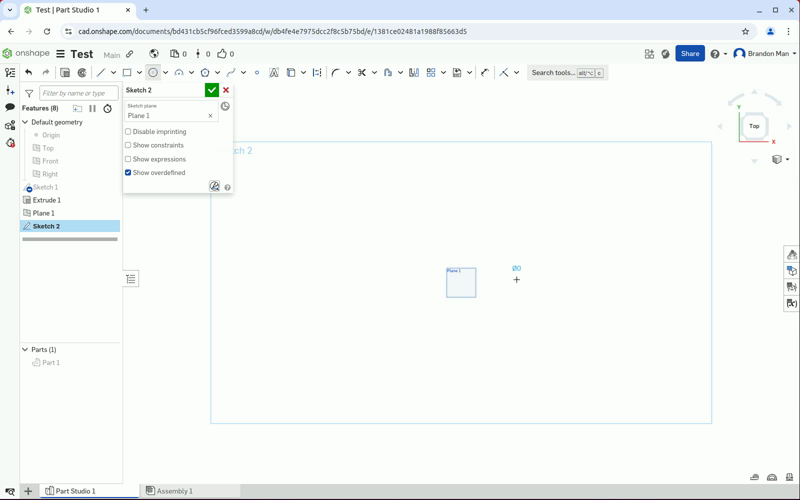
mouse_move(519, 279)
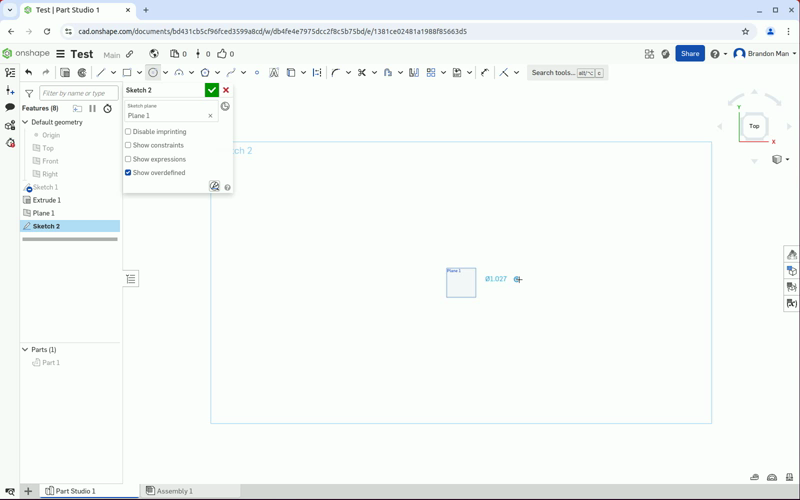
scroll(6)
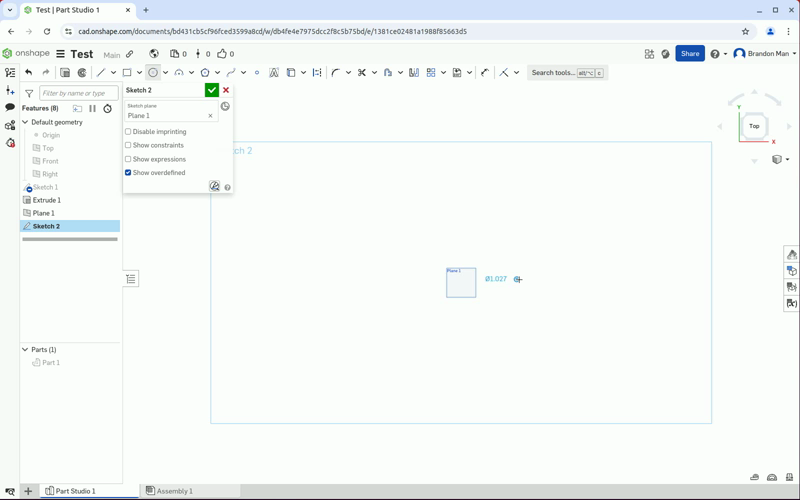
scroll(6)
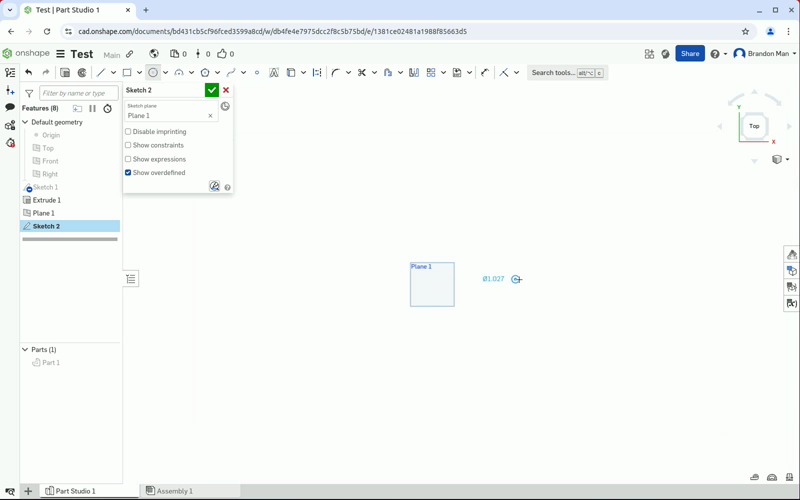
scroll(6)
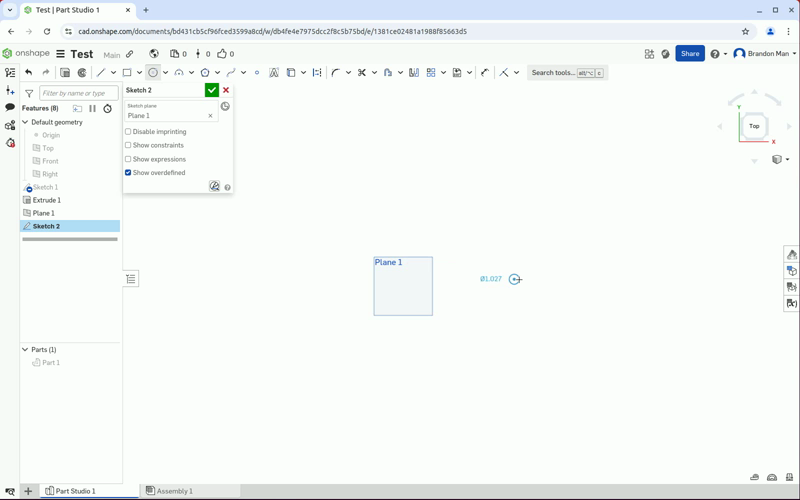
scroll(6)
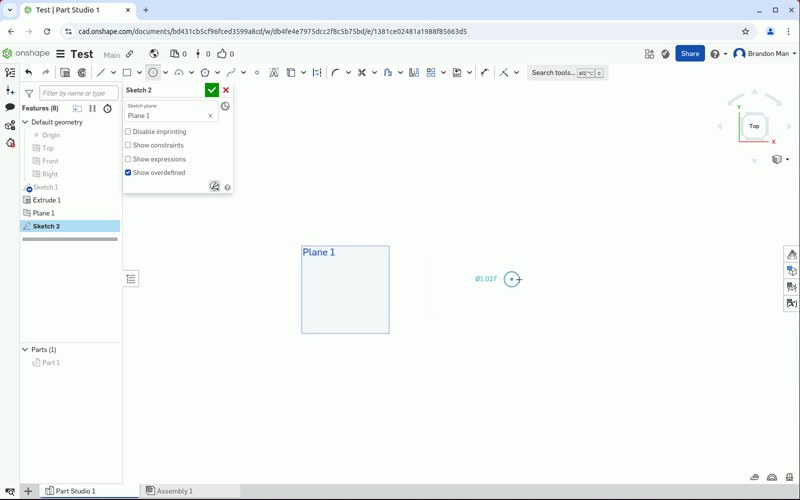
scroll(6)
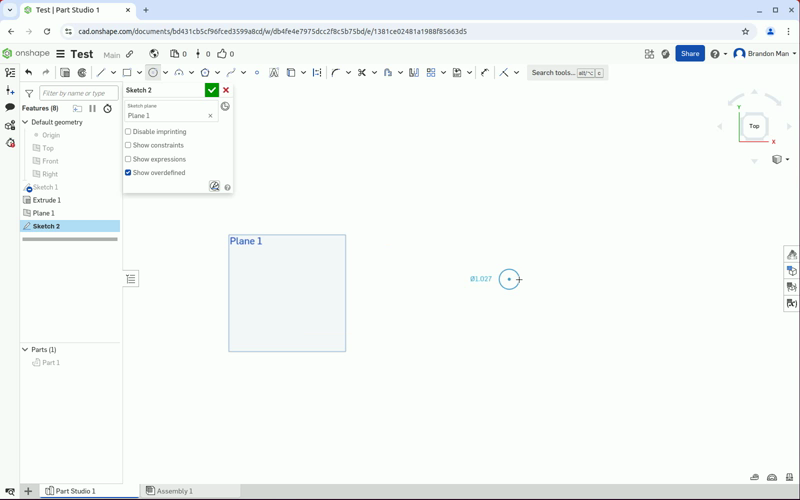
scroll(6)
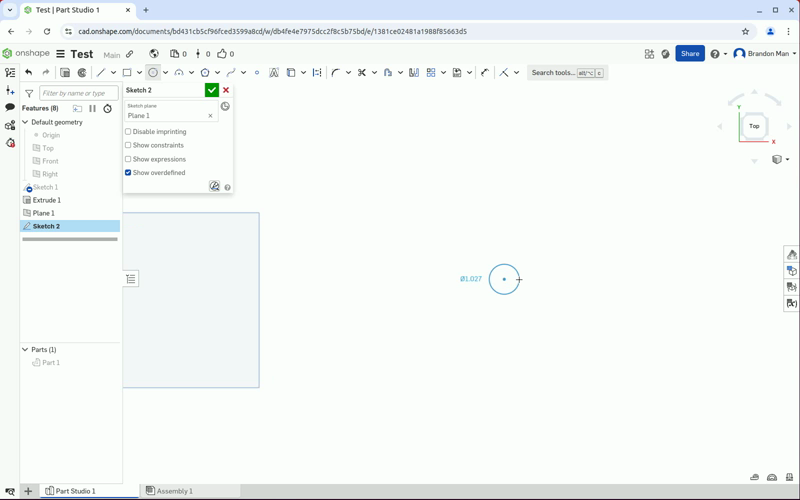
scroll(6)
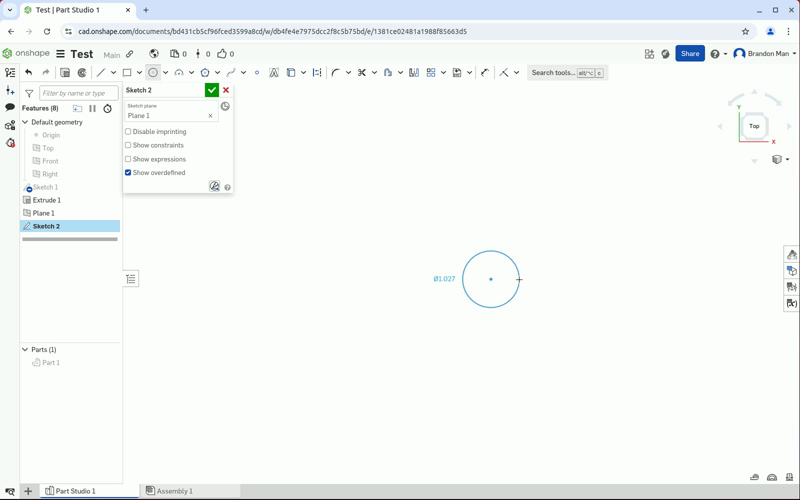
click(519, 279)
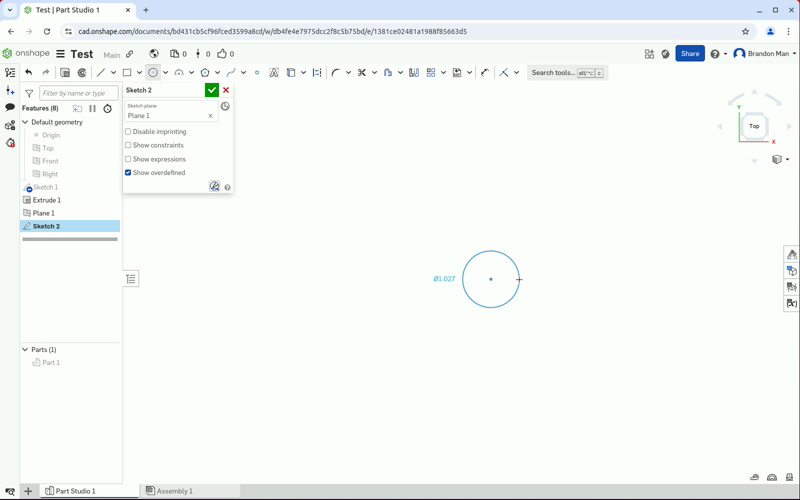
scroll(-6)
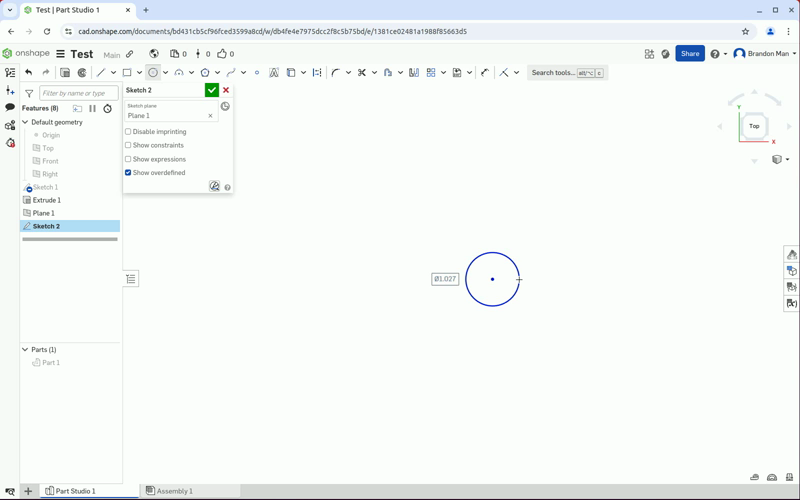
scroll(-6)
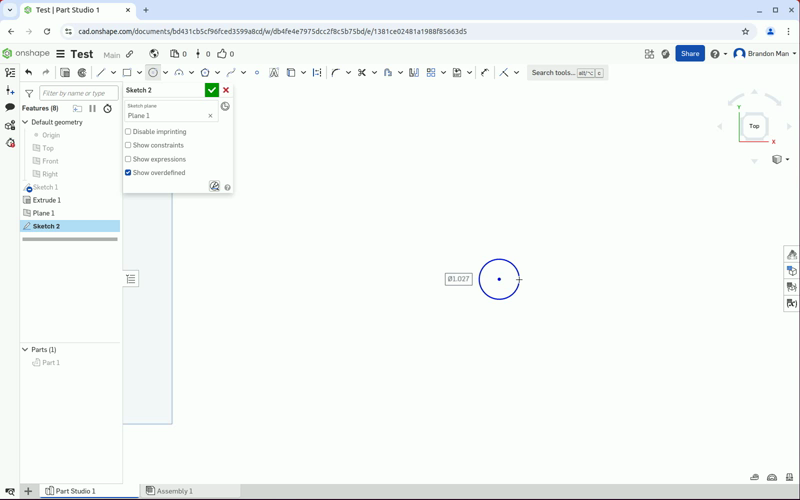
scroll(-6)
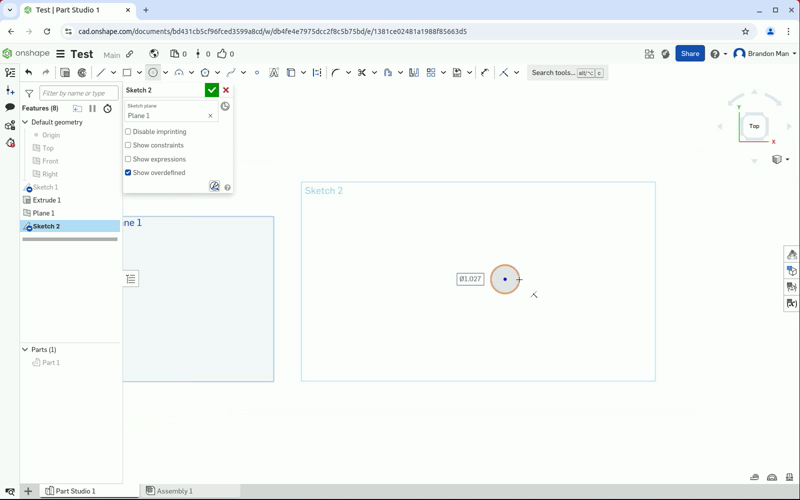
scroll(-6)
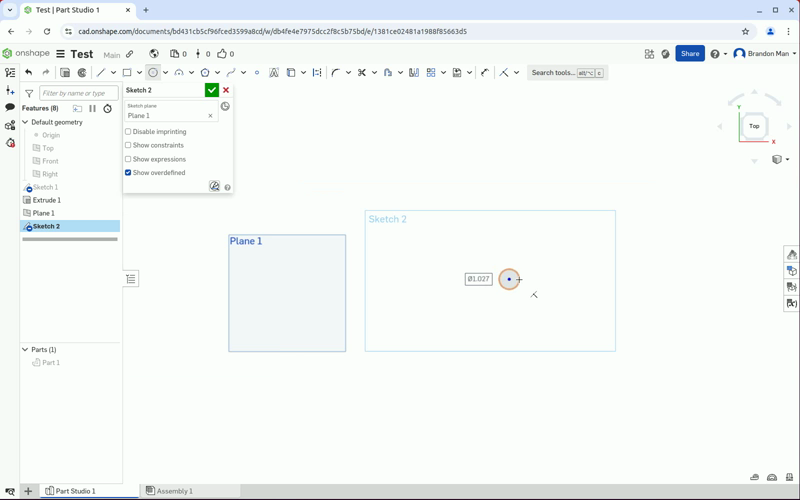
scroll(-6)
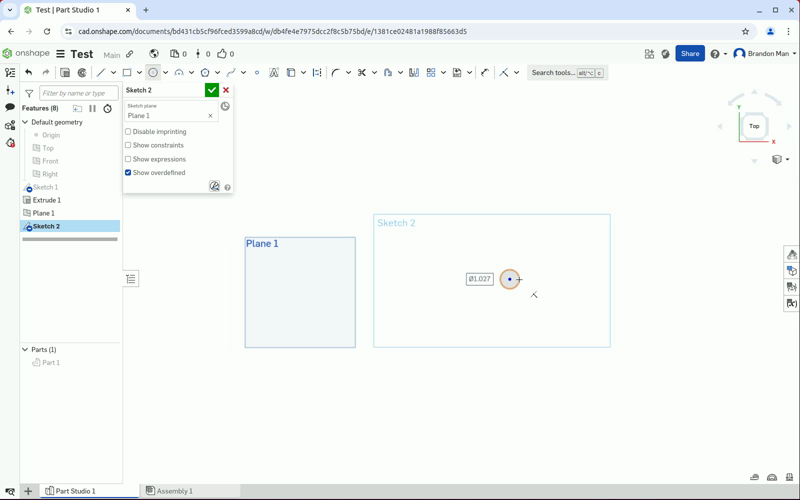
scroll(-6)
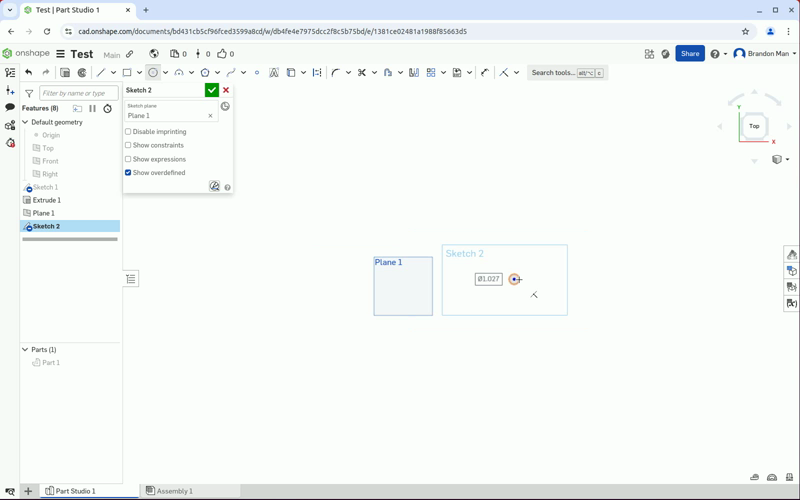
scroll(-6)
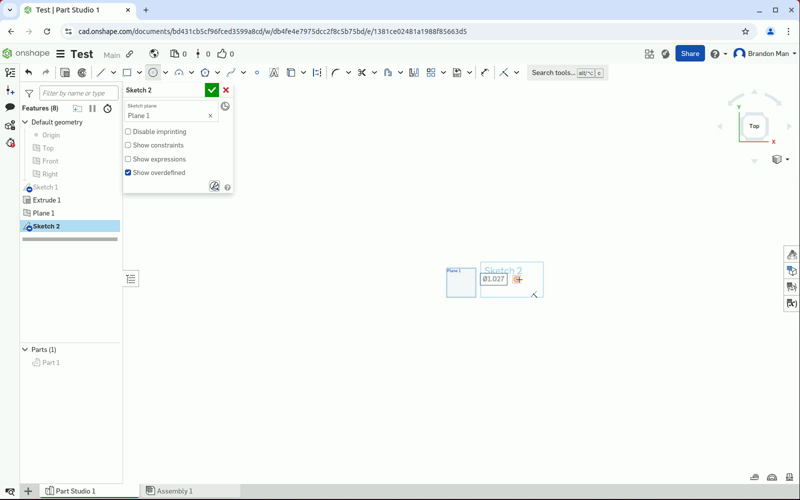
key(esc)
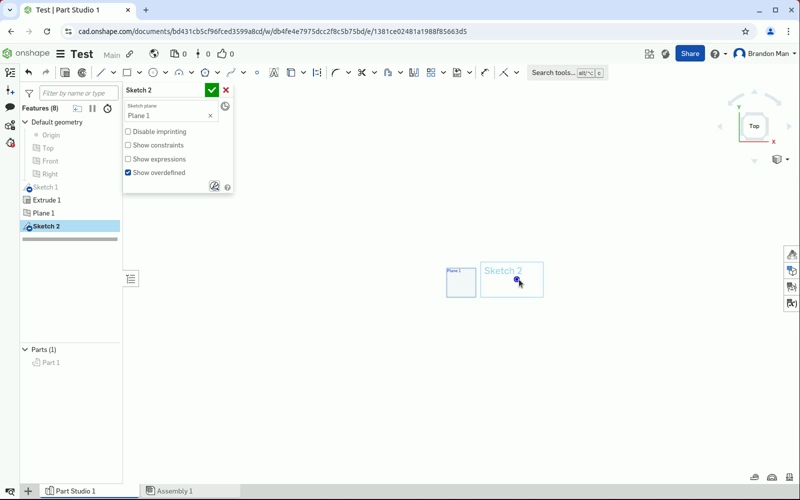
mouse_move(518, 279)
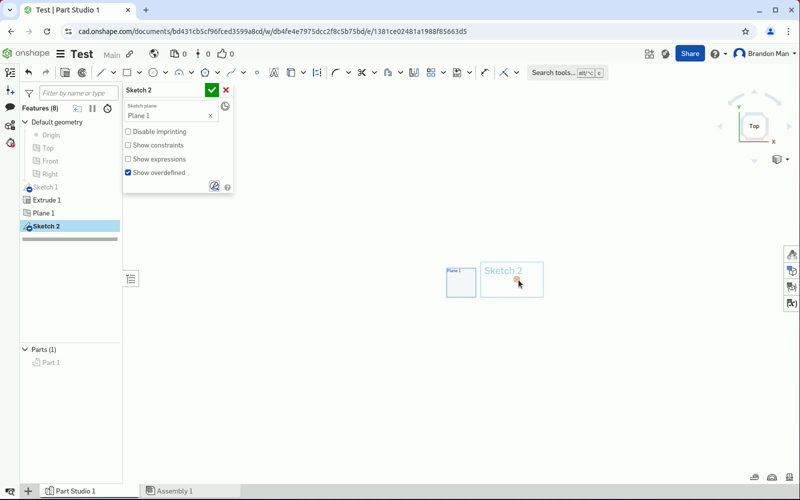
scroll(6)
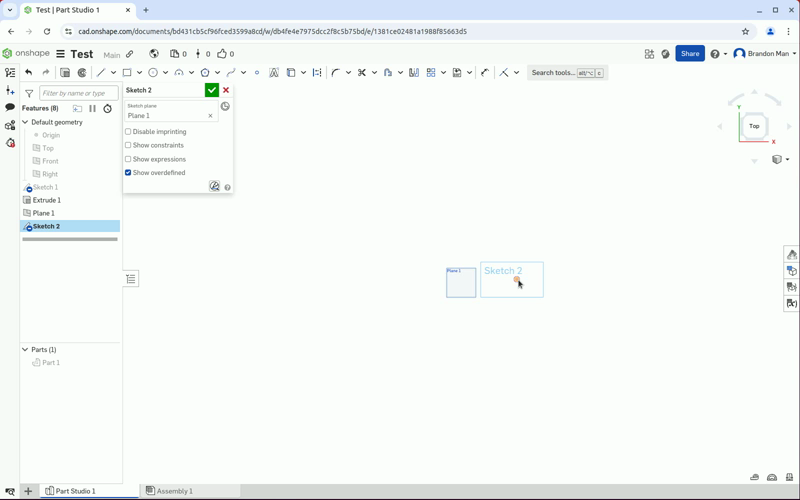
scroll(6)
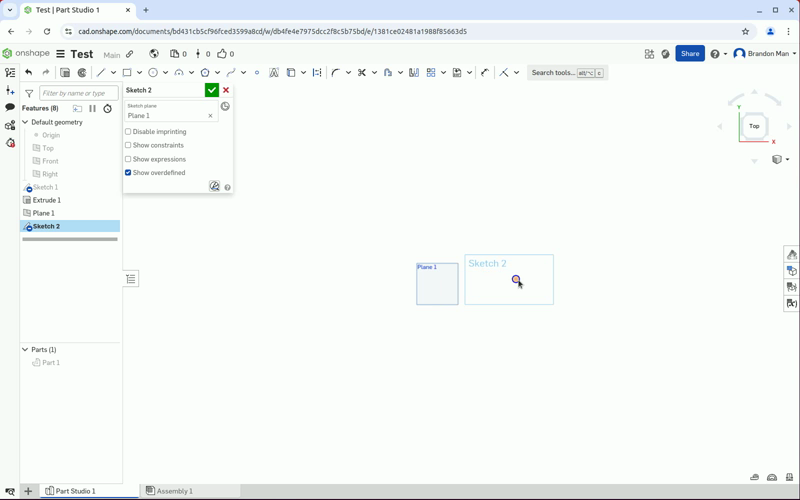
scroll(6)
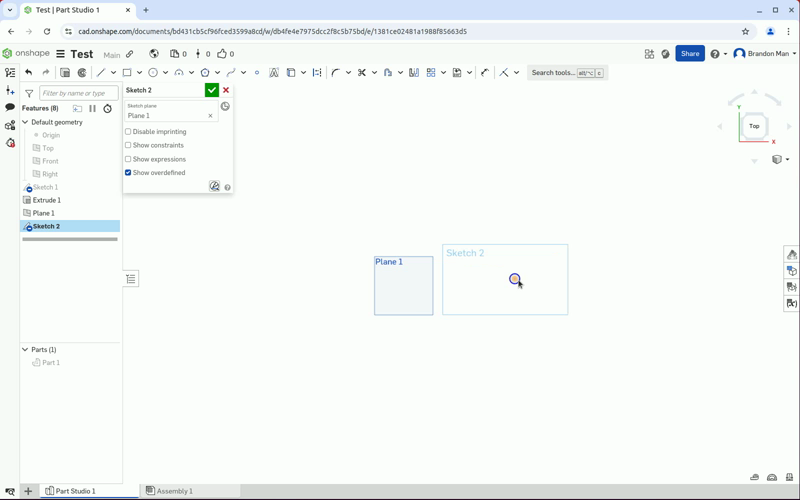
scroll(6)
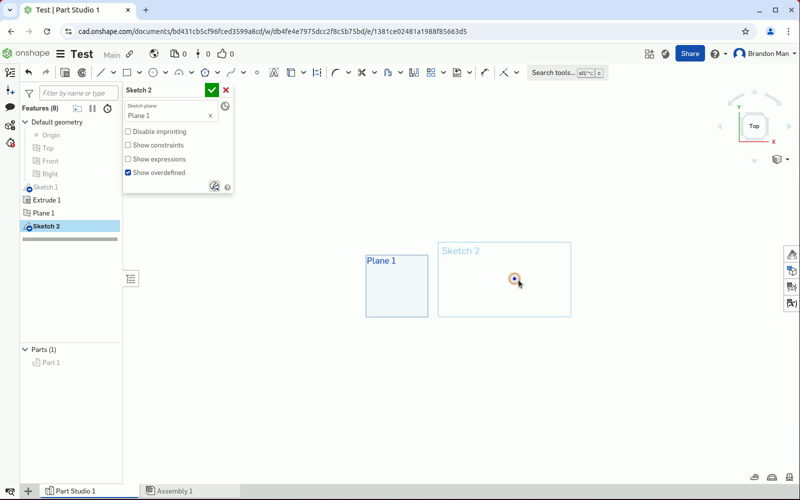
scroll(6)
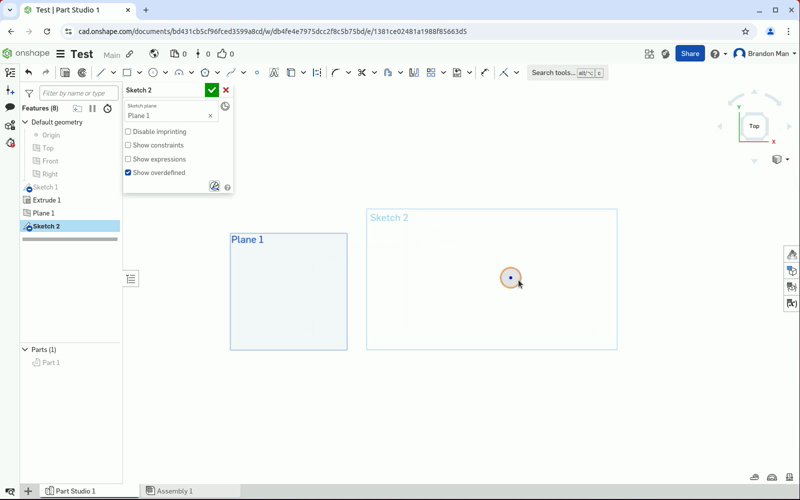
scroll(6)
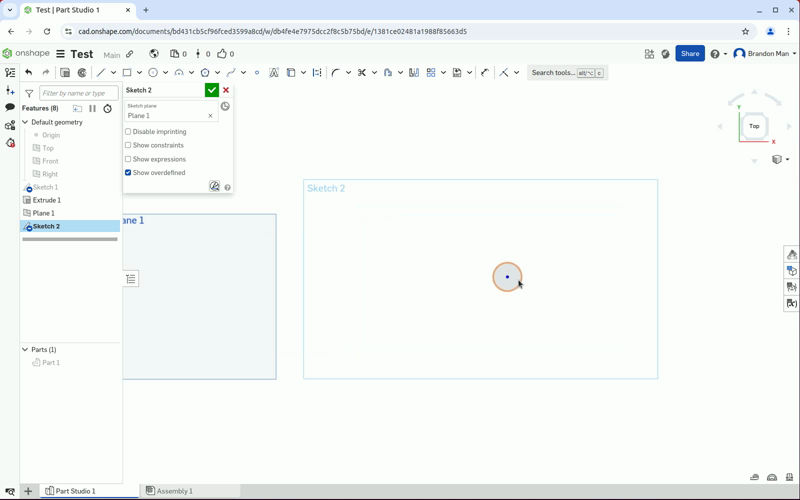
scroll(6)
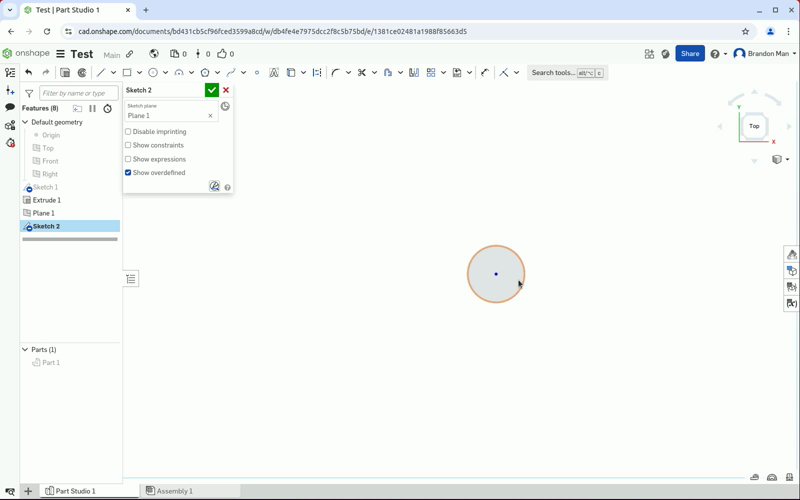
click(518, 279)
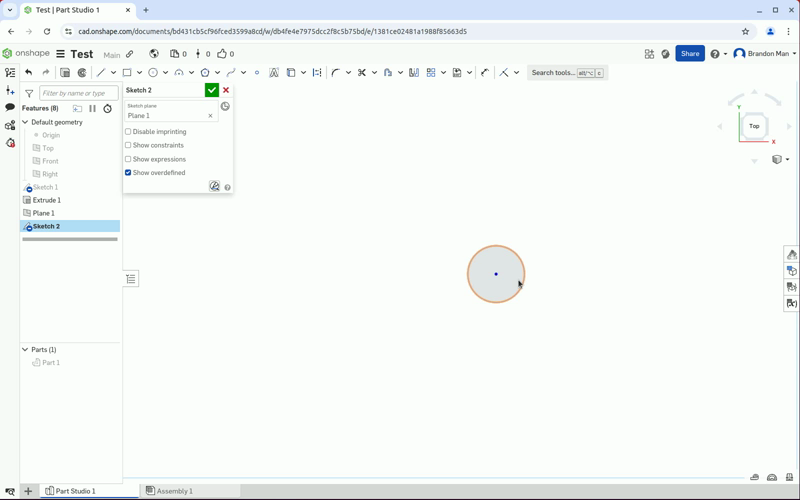
scroll(-6)
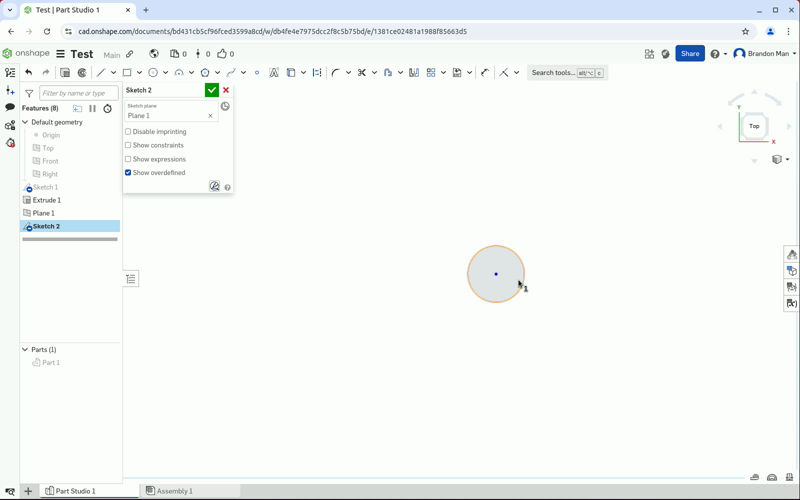
scroll(-6)
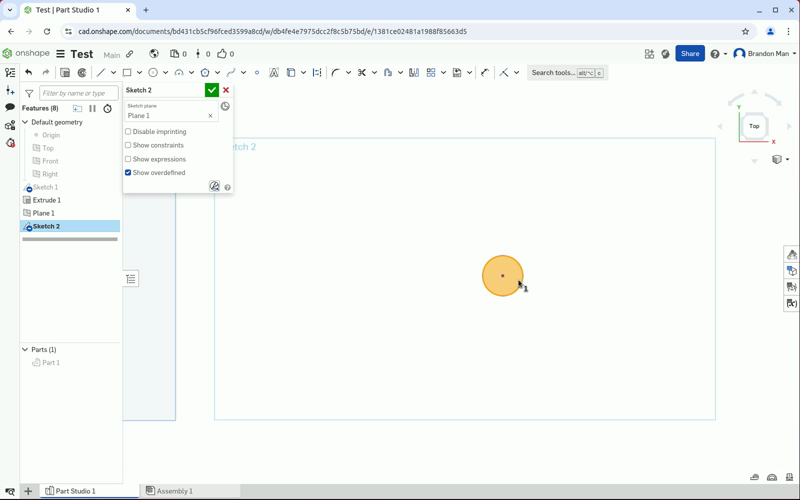
scroll(-6)
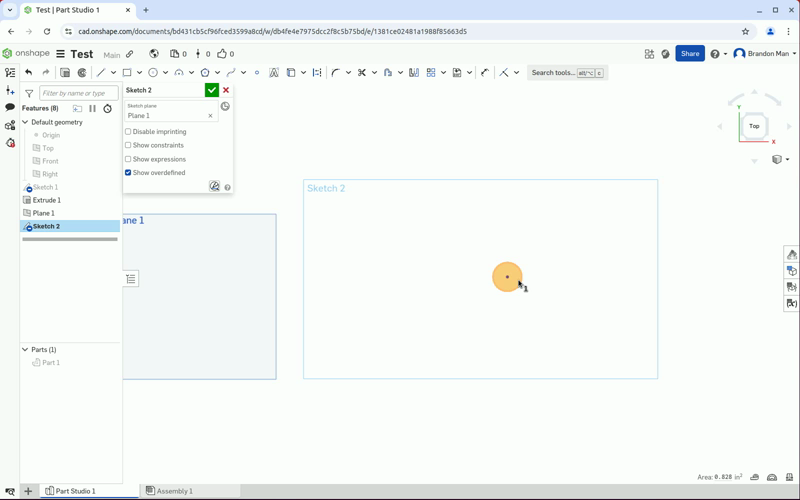
scroll(-6)
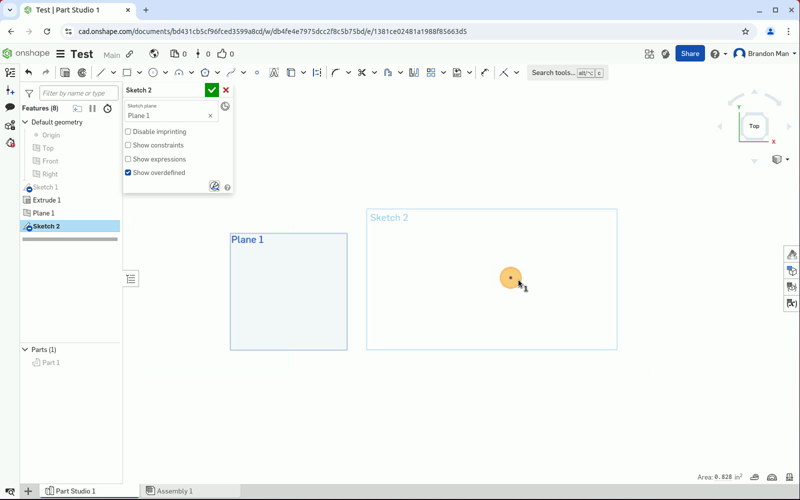
scroll(-6)
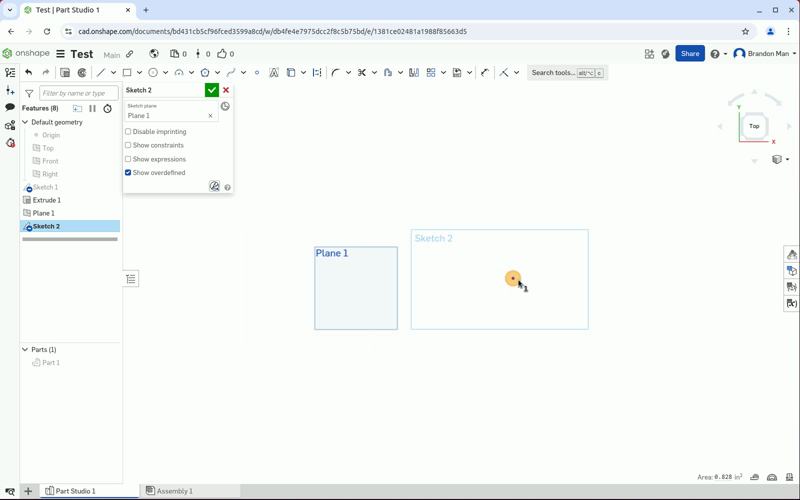
scroll(-6)
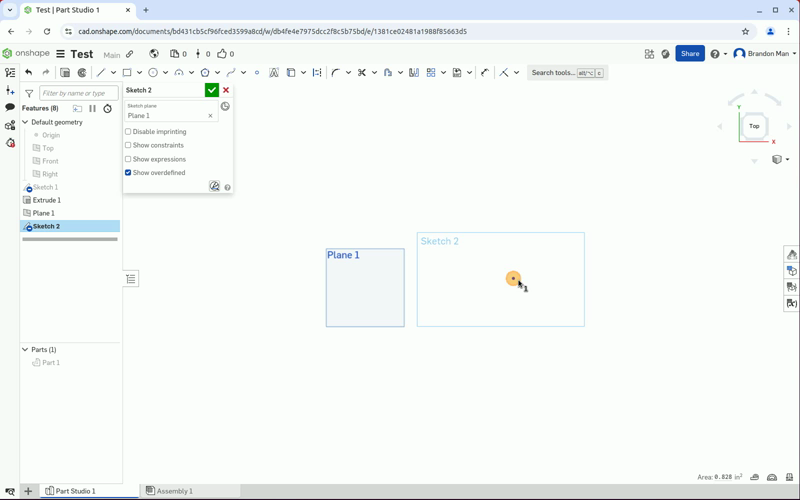
scroll(-6)
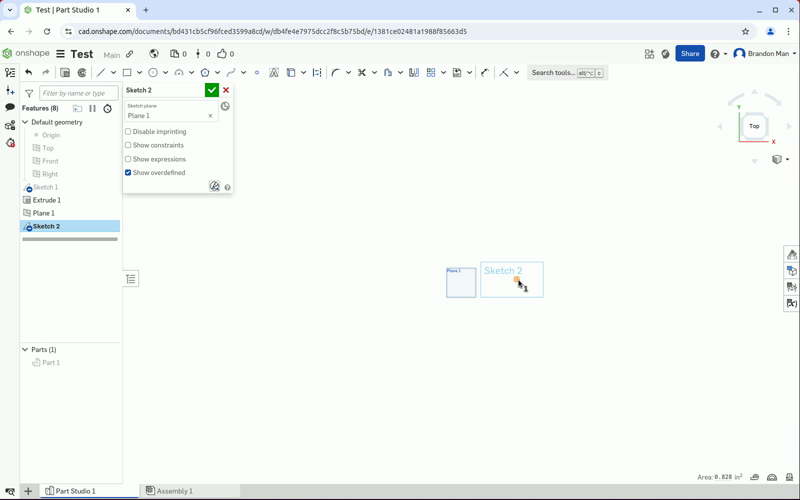
mouse_move(73, 352)
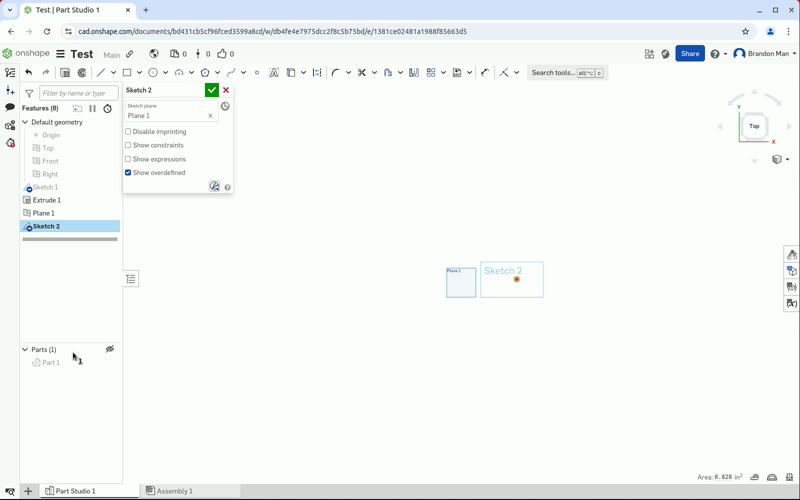
key(shift+y)
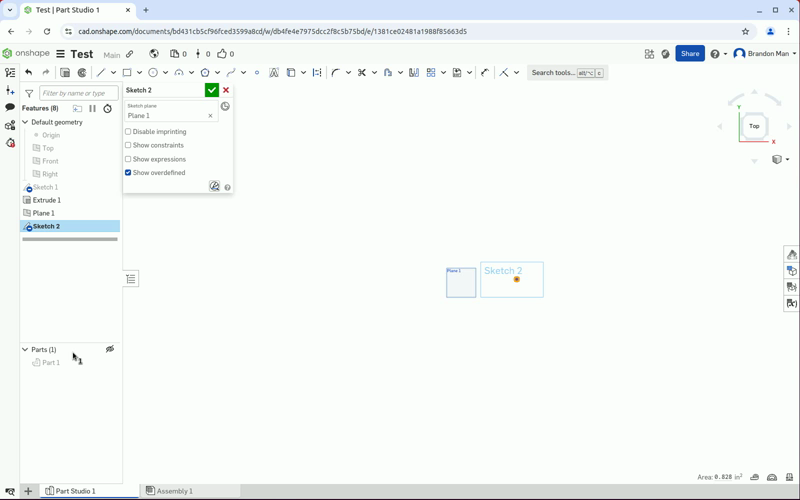
key(shift+e)
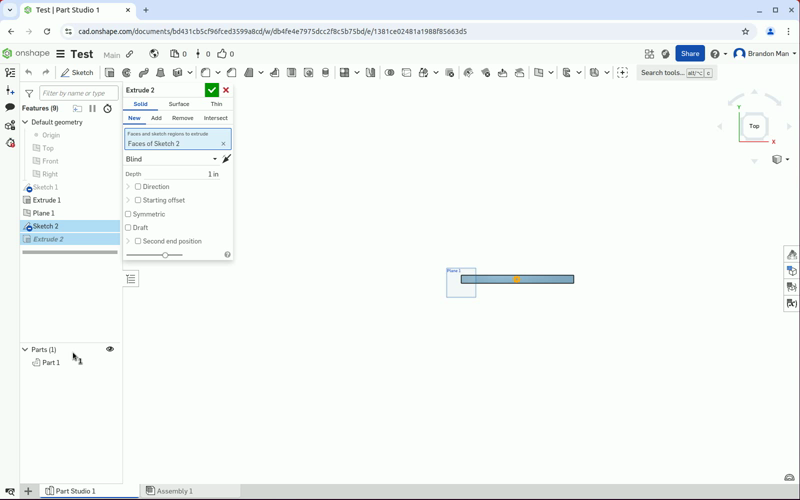
mouse_move(143, 106)
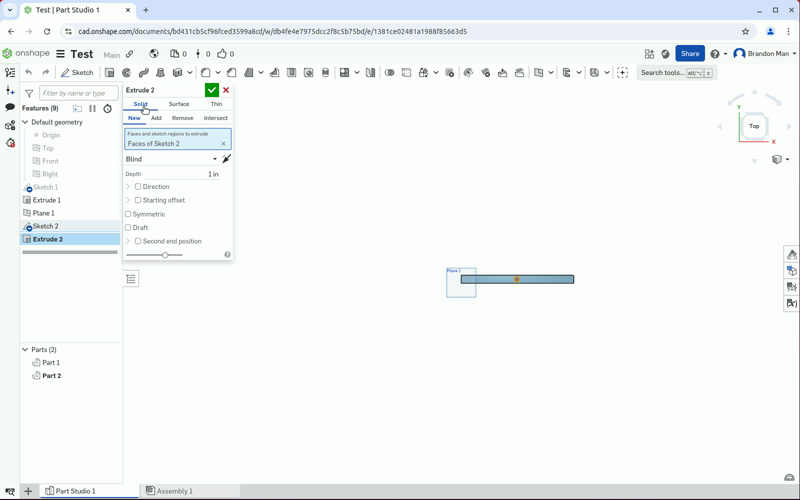
click(143, 106)
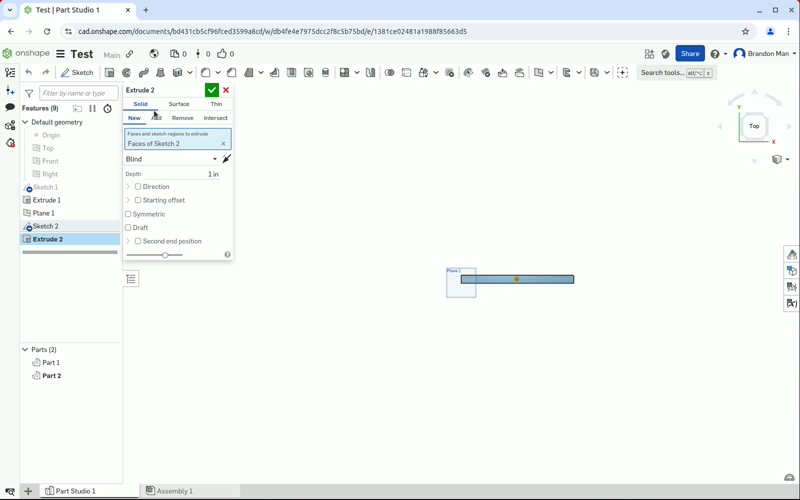
mouse_move(186, 120)
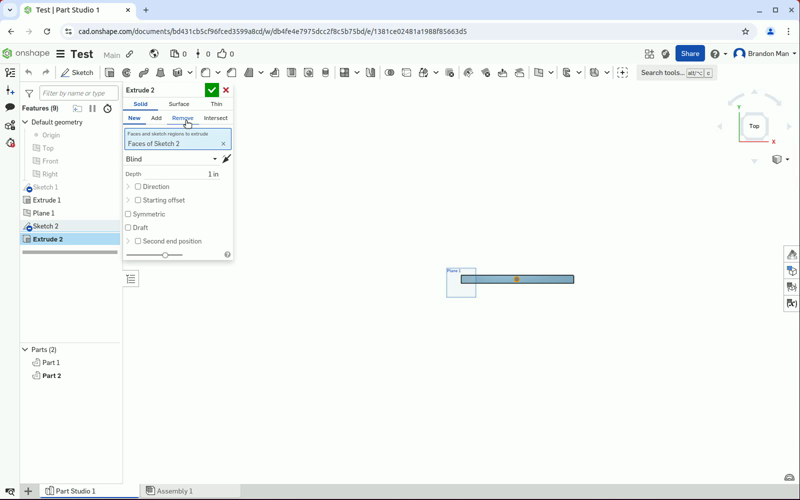
click(186, 120)
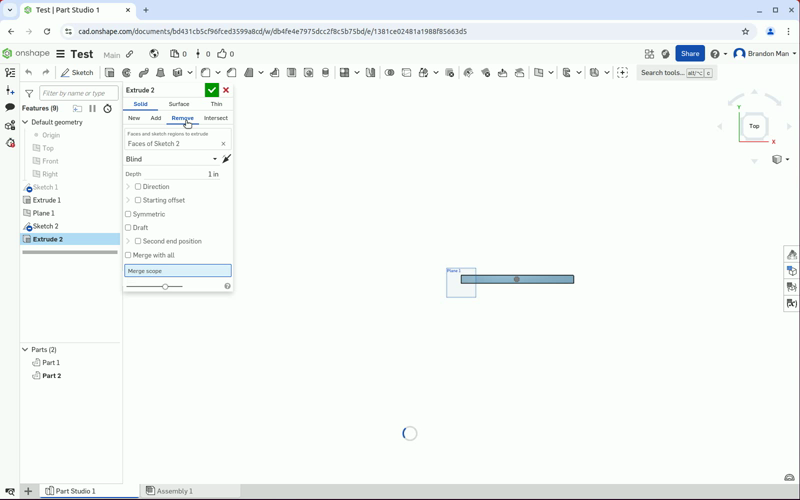
key(tab, 4)
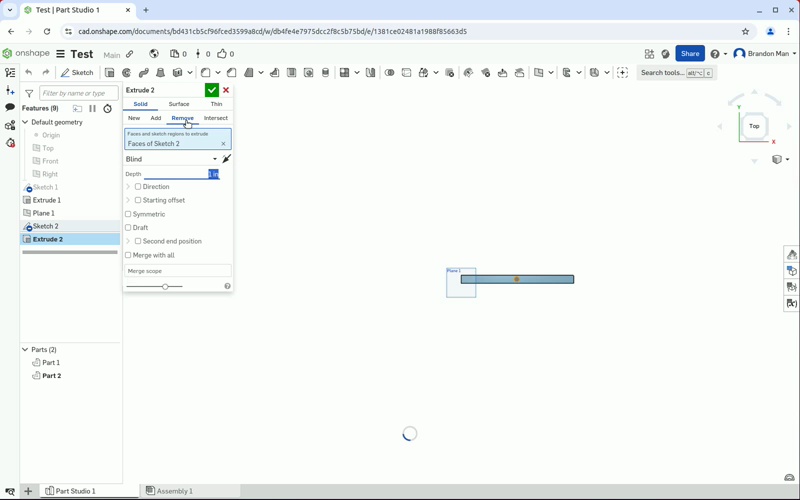
text(0.963)
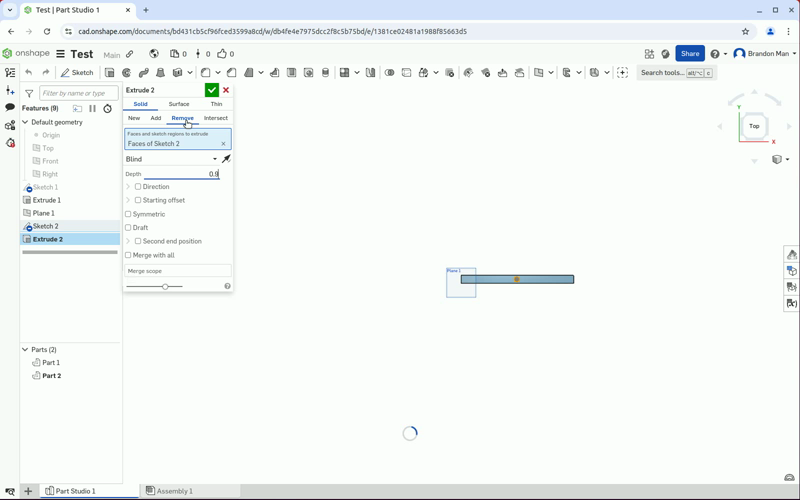
key(tab, 6)
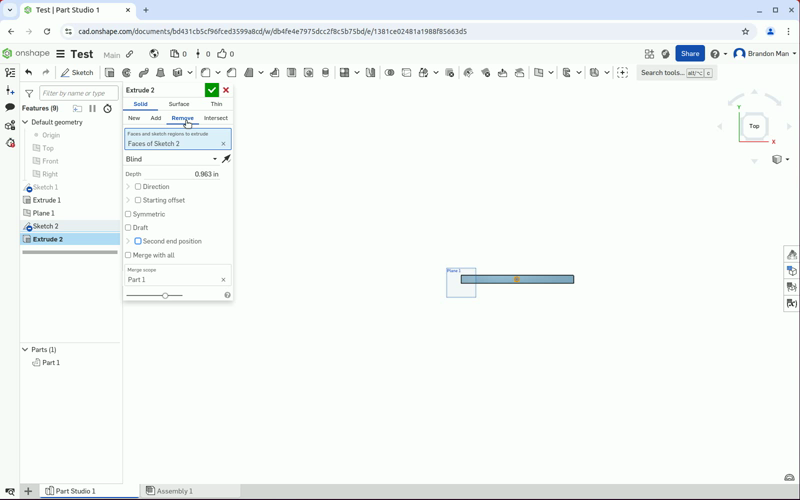
key(space)
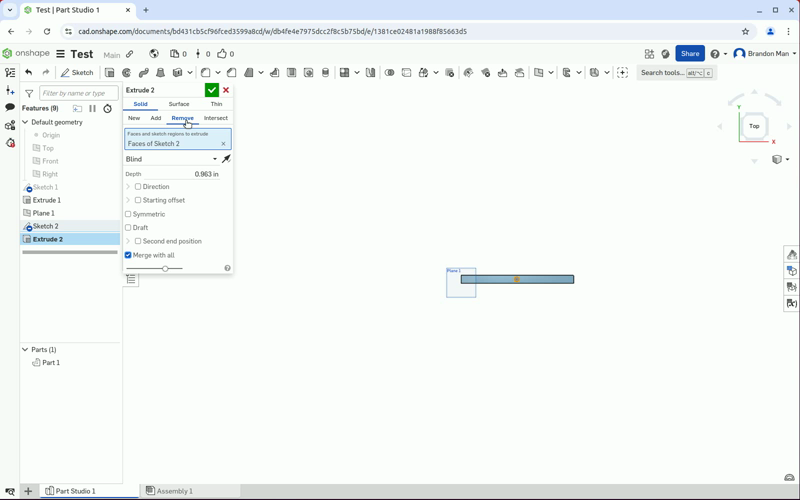
key(enter)
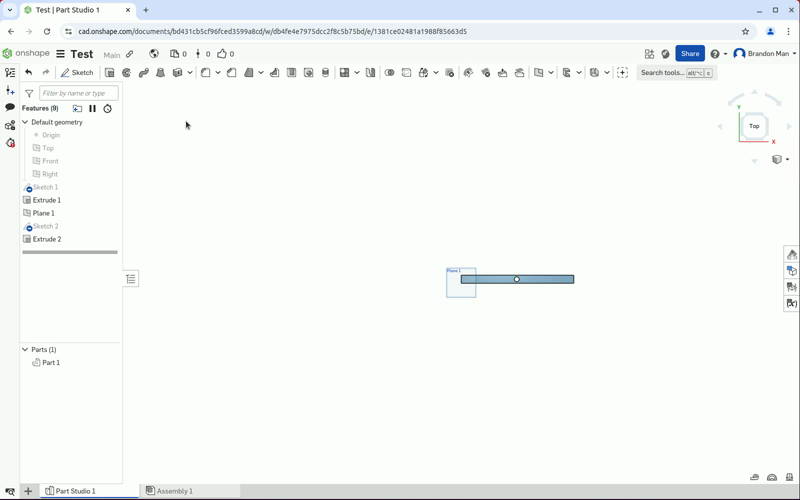
key(shift+h)
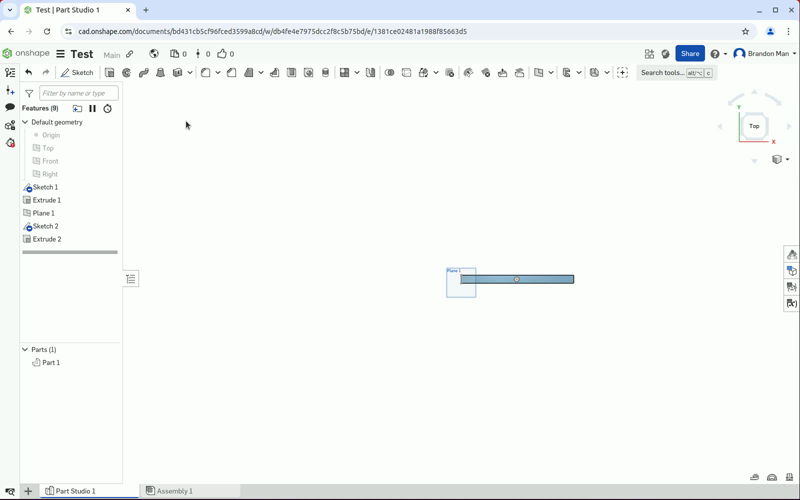
key(shift+h)
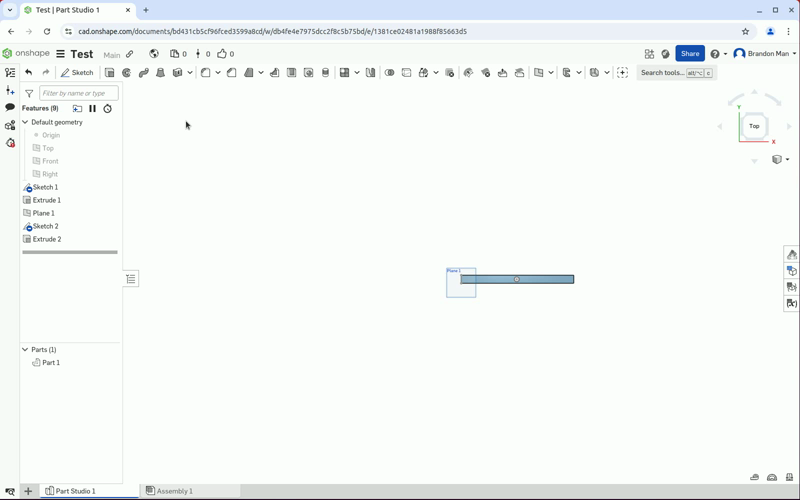
key(shift+7)
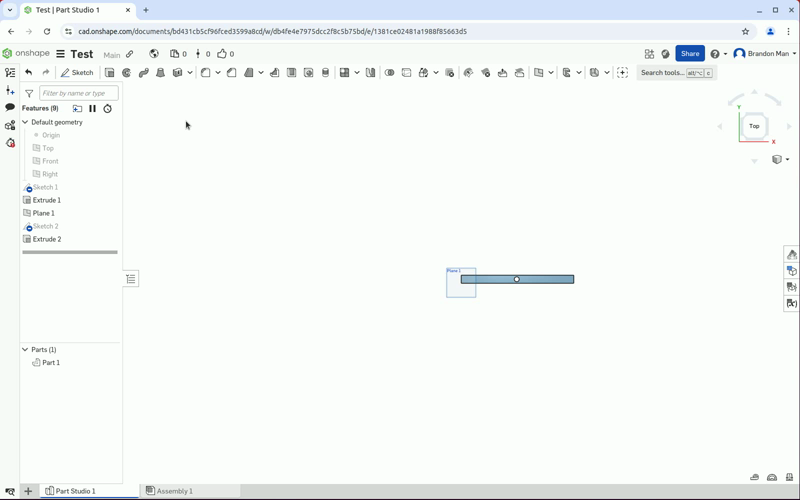
key(up, 3)
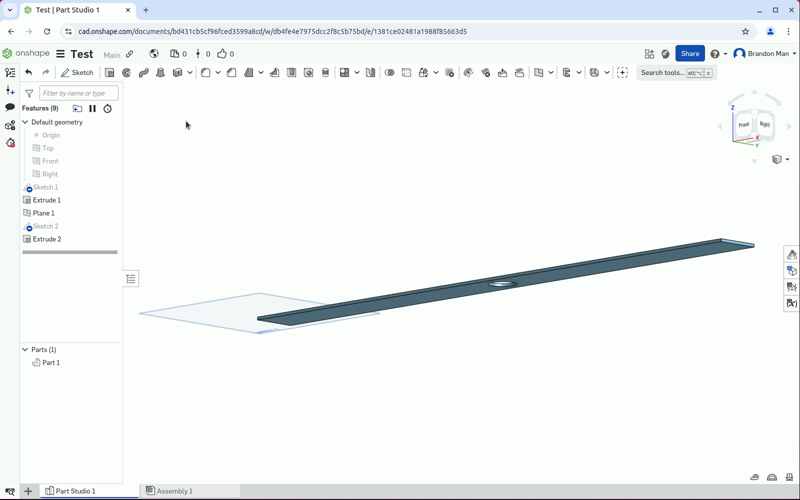
key(left, 3)
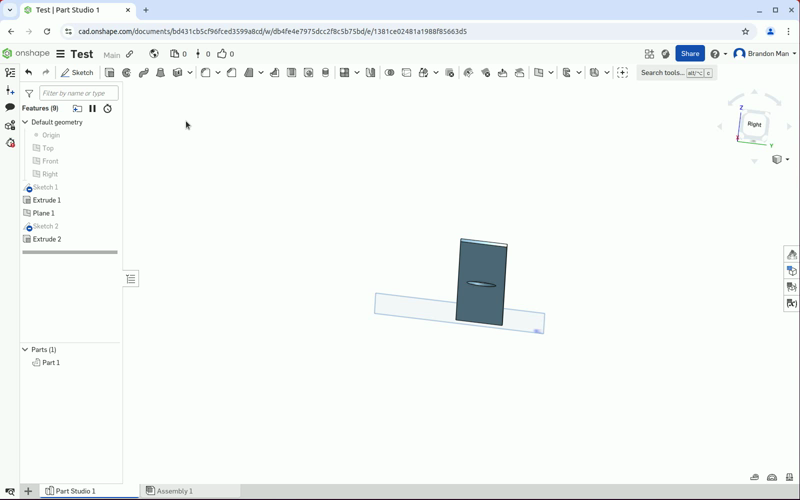
key(right, 3)
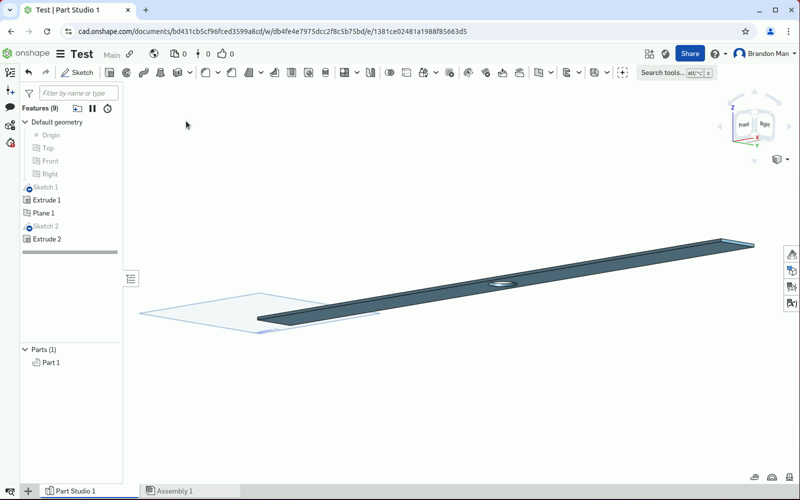
key(down, 3)
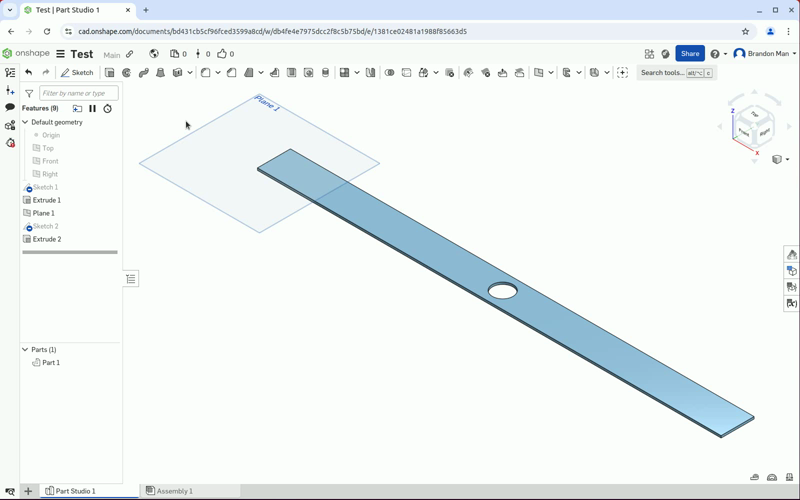
mouse_move(73, 189)
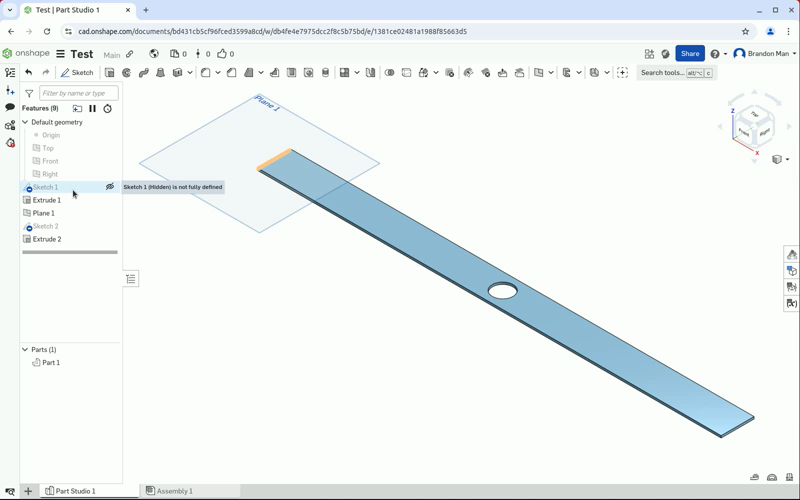
click(73, 189)